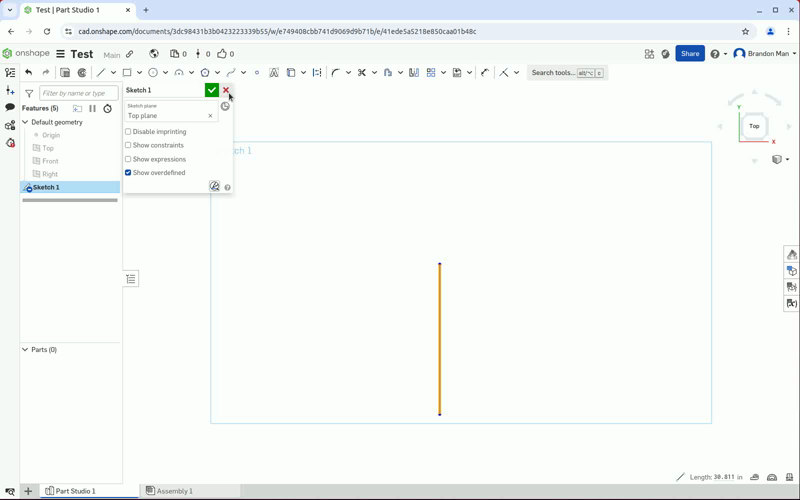
key(shift+h)
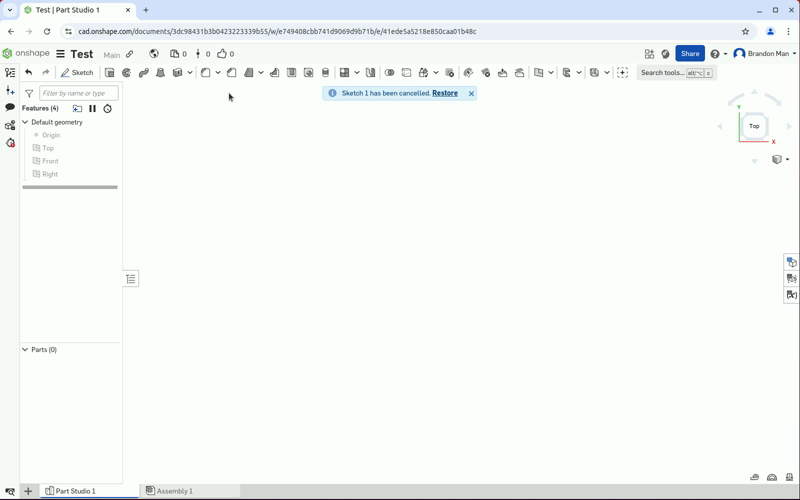
mouse_move(73, 352)
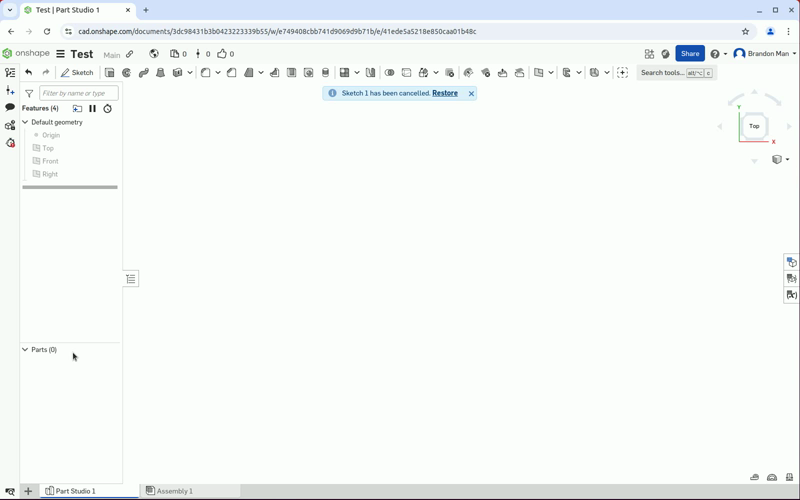
key(y)
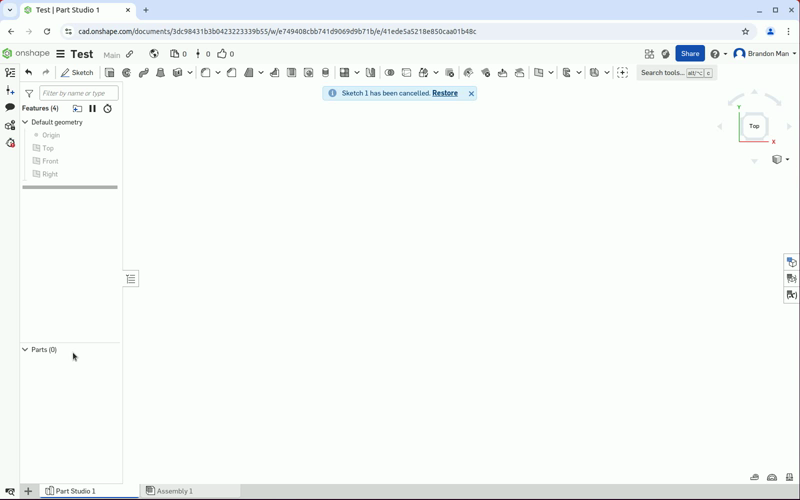
key(shift+p)
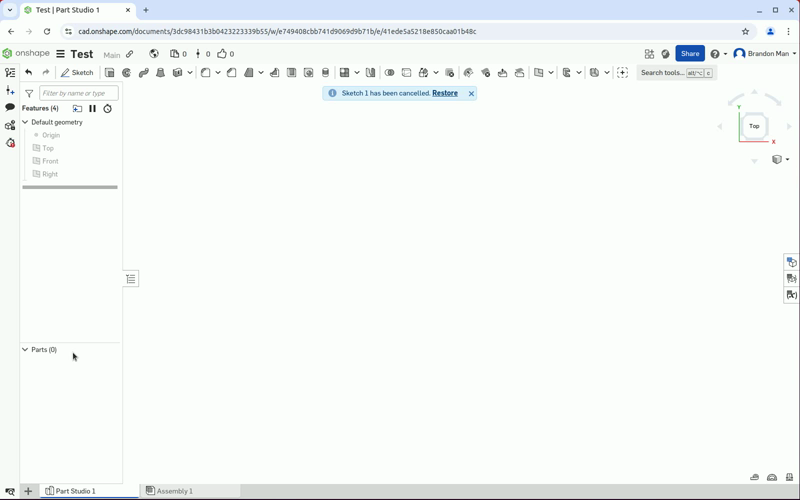
key(space)
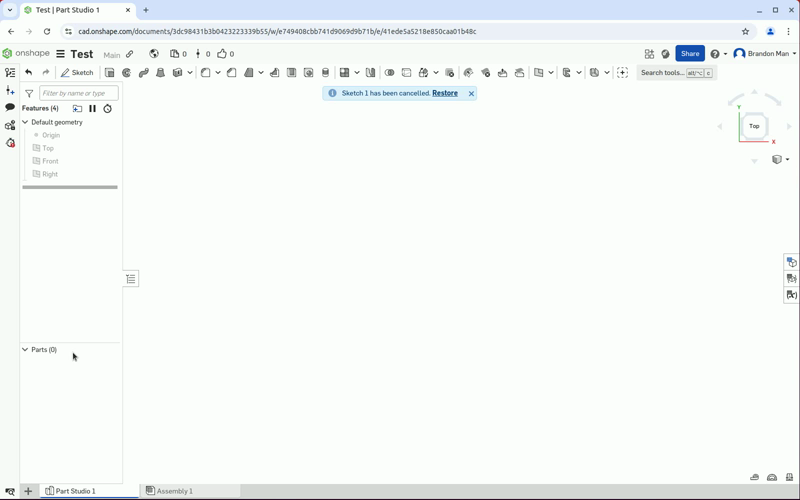
key_down(shift)
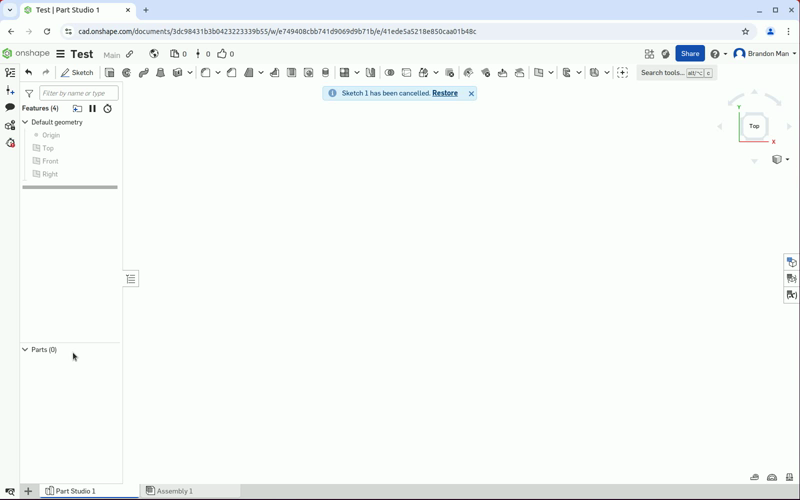
key(up)
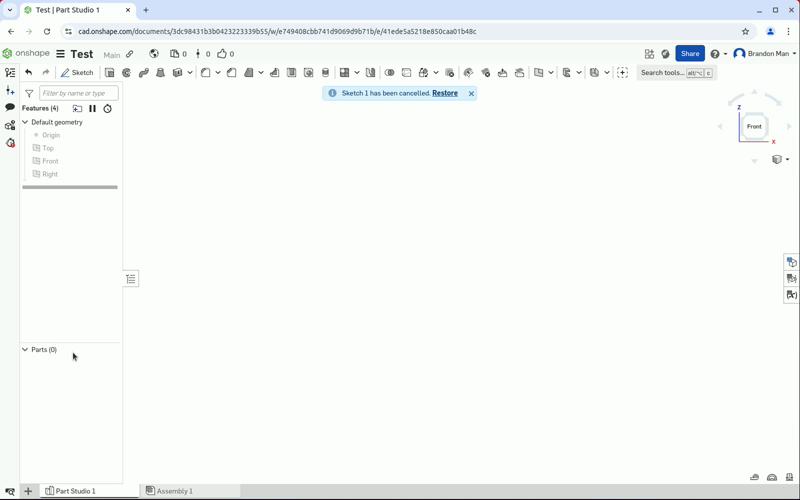
key_up(shift)
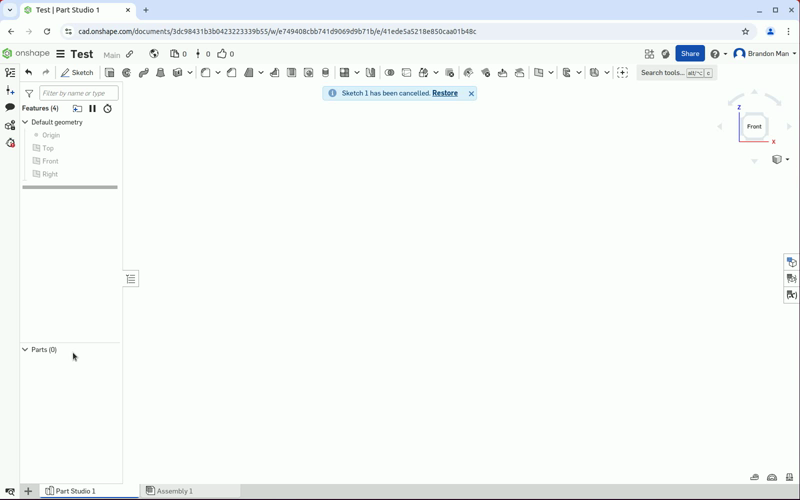
mouse_move(73, 352)
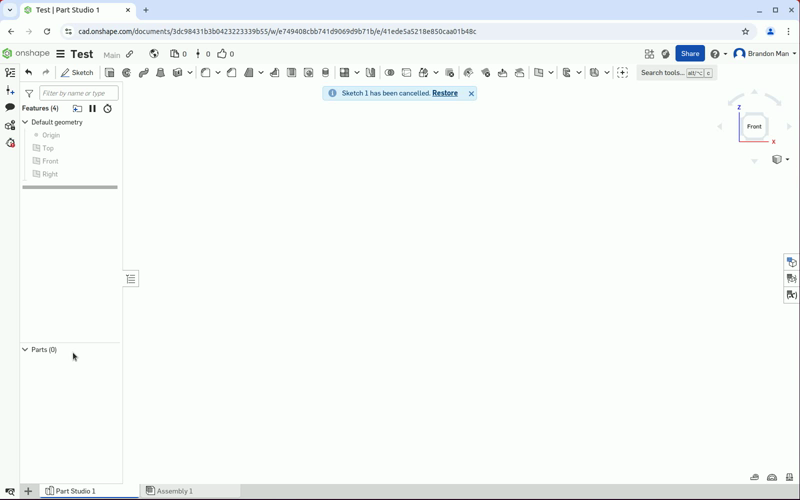
key(shift+y)
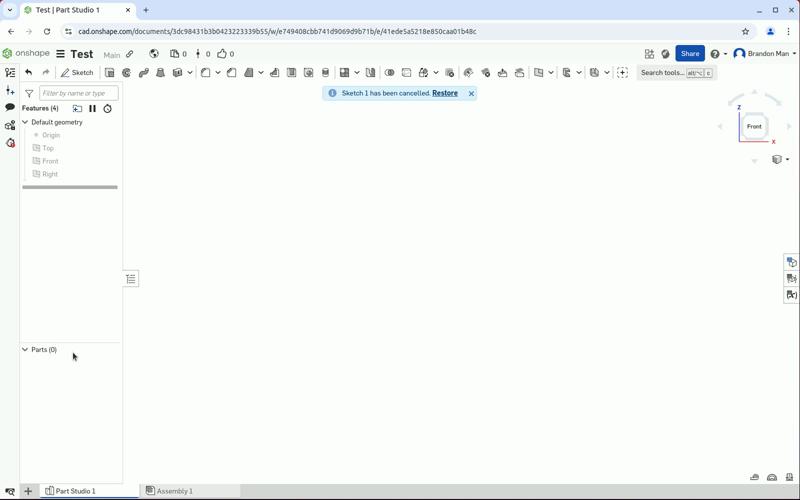
key(shift+s)
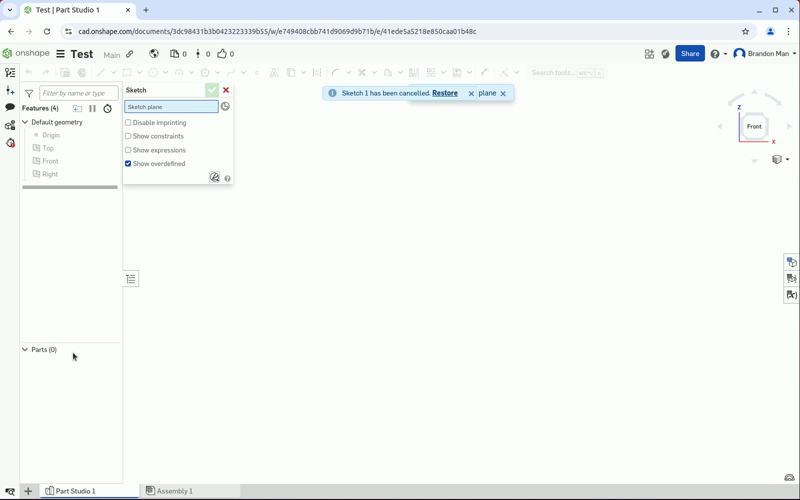
mouse_move(73, 163)
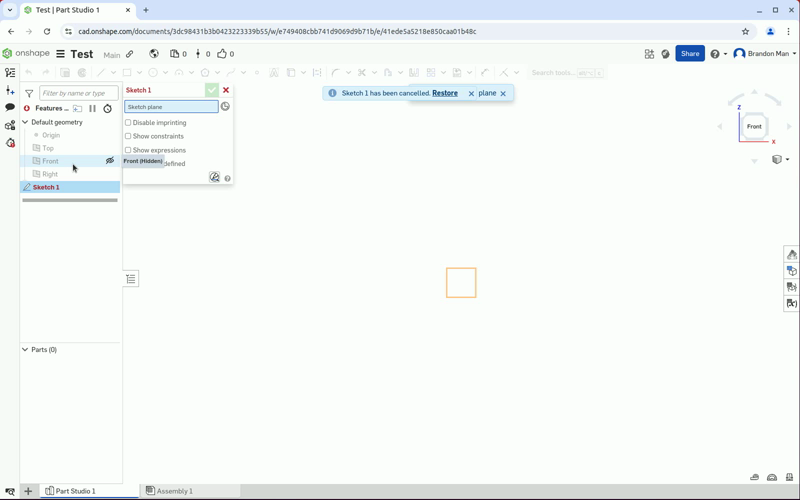
click(73, 163)
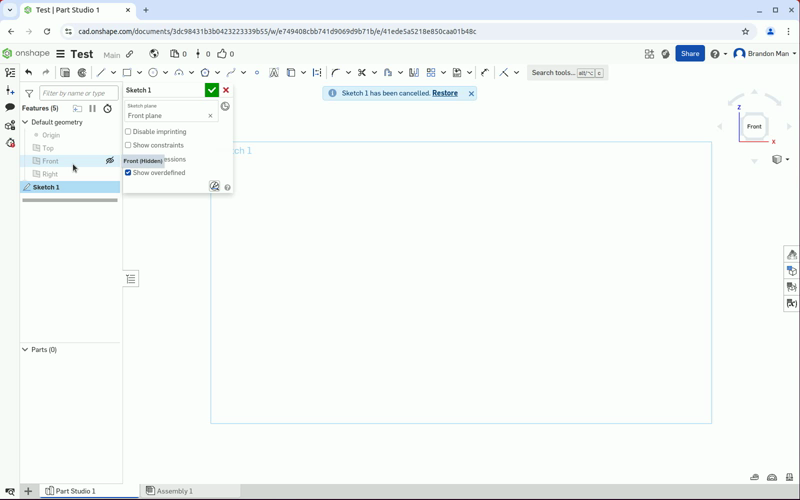
mouse_move(73, 352)
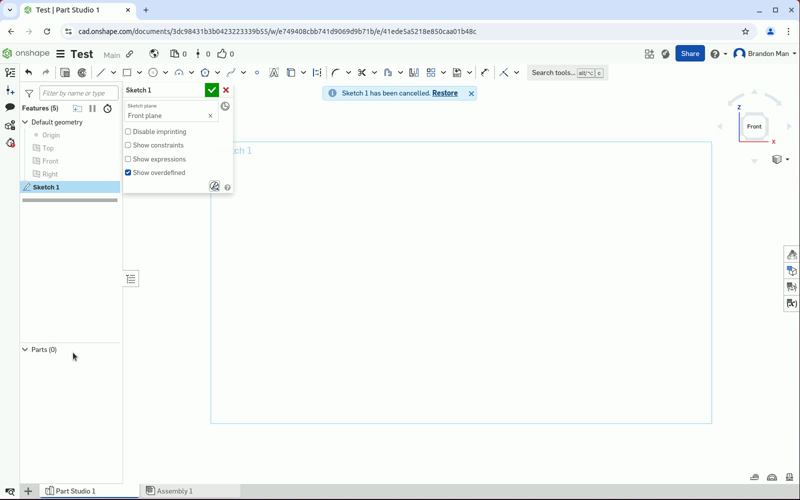
key(y)
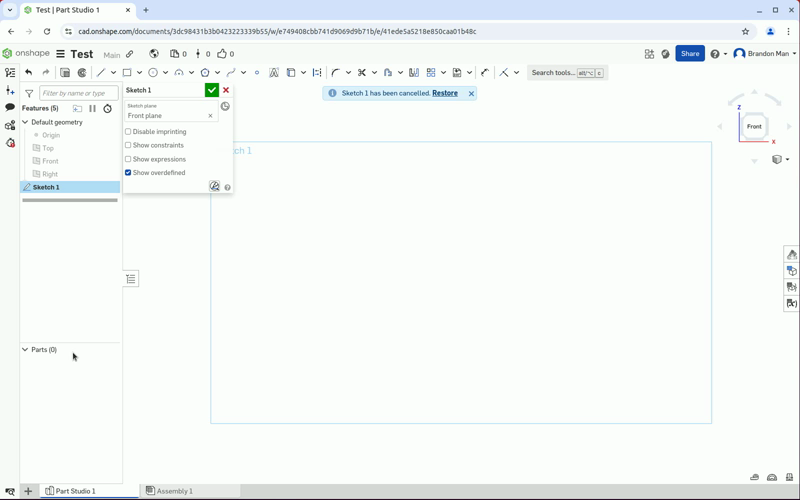
key(l)
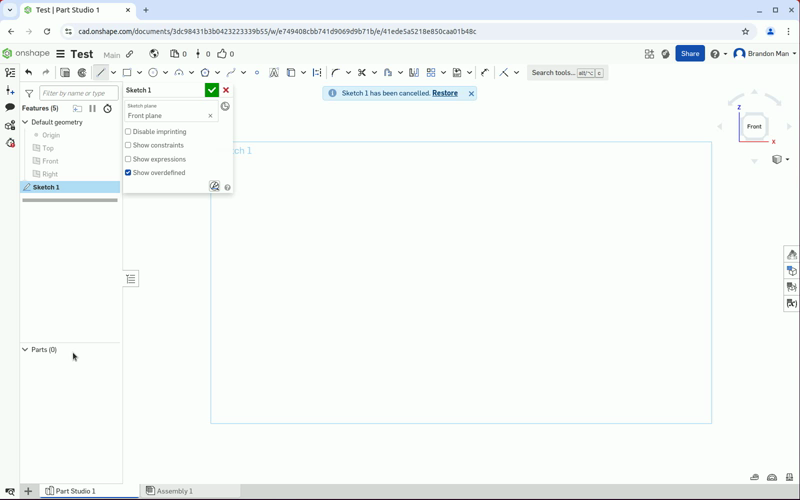
key_down(shift)
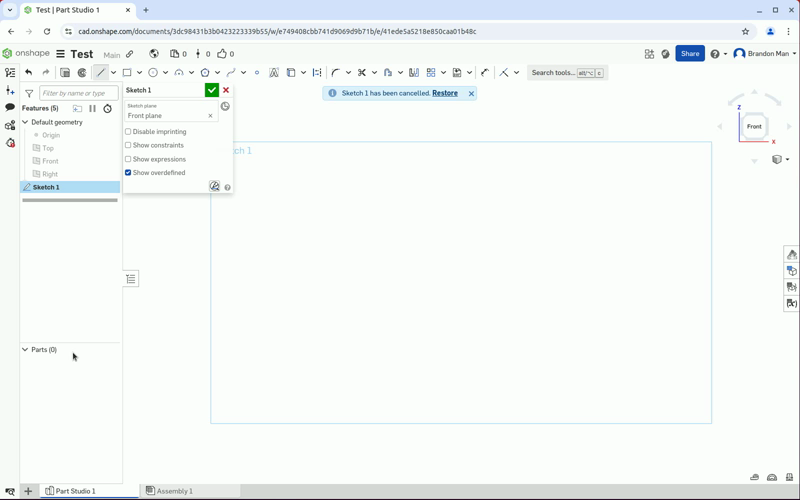
mouse_move(380, 199)
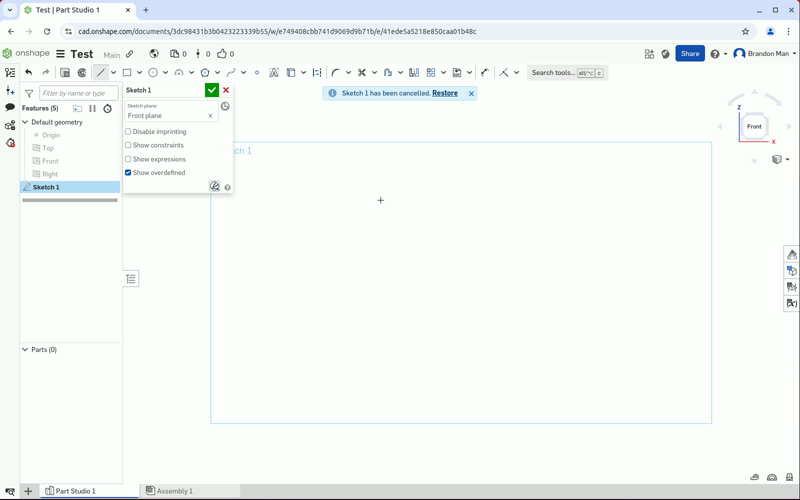
click(380, 199)
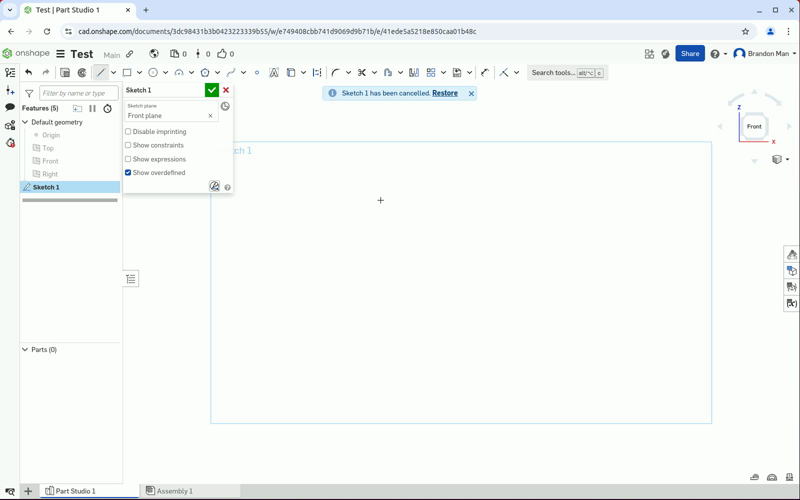
key_up(shift)
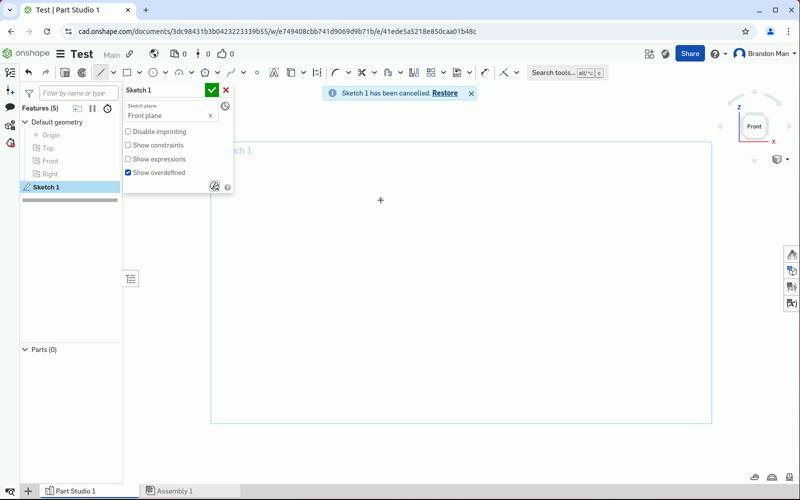
key_down(shift)
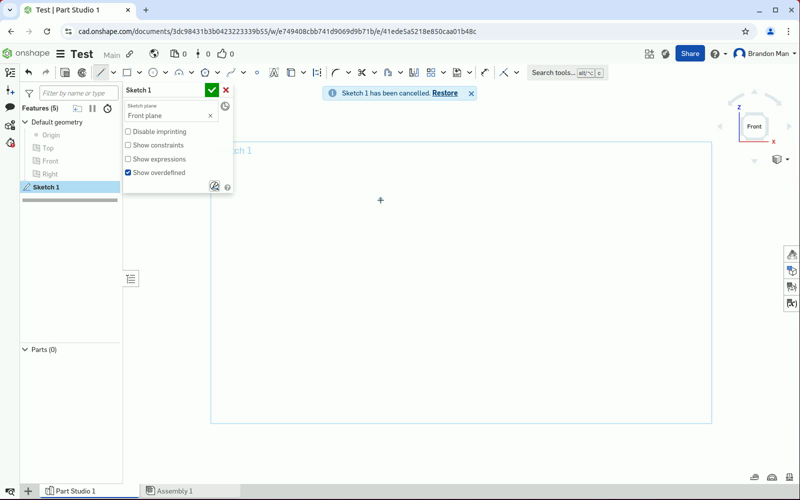
mouse_move(410, 199)
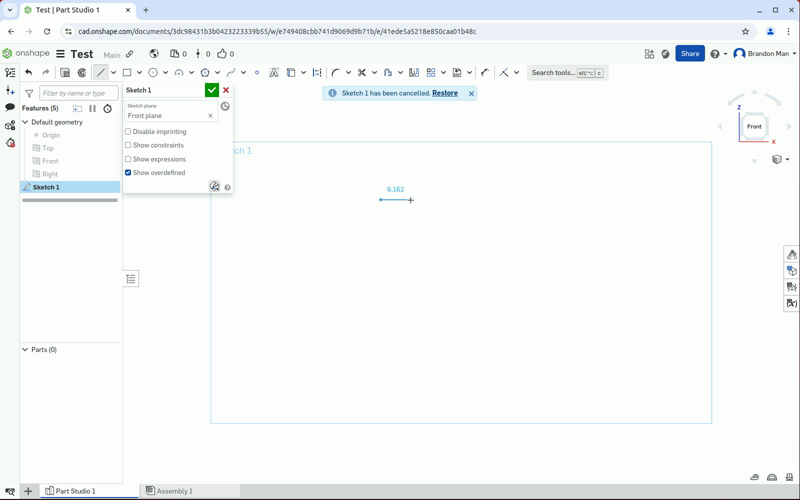
mouse_move(411, 199)
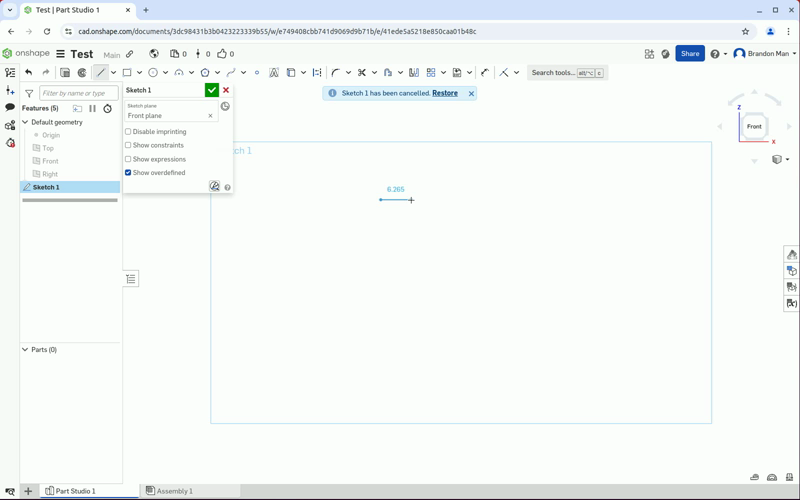
click(411, 199)
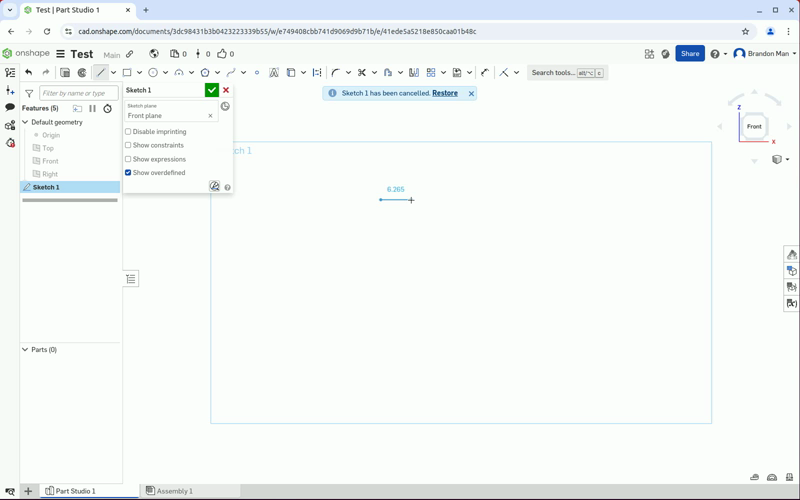
key_up(shift)
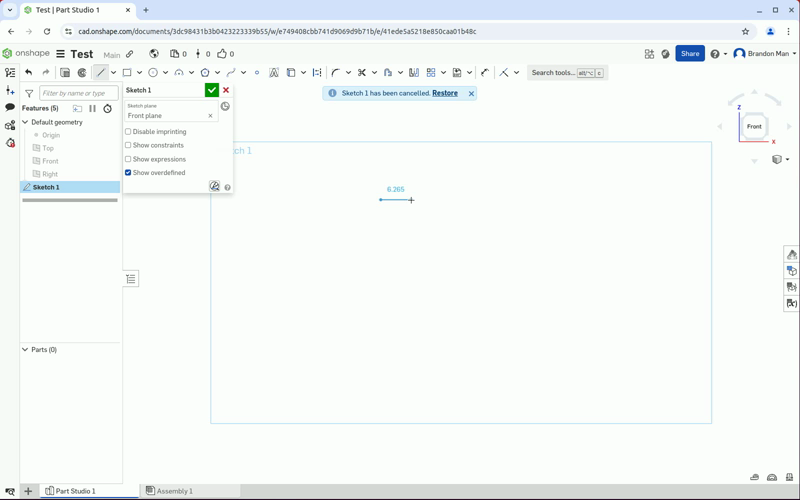
key_down(shift)
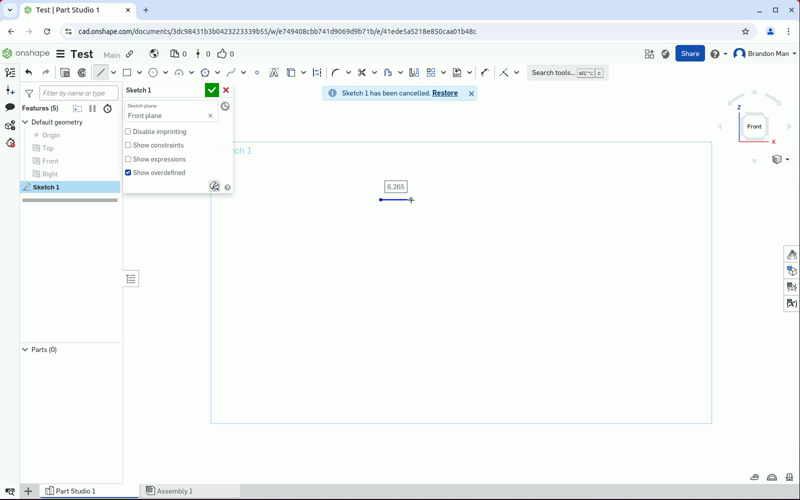
mouse_move(441, 199)
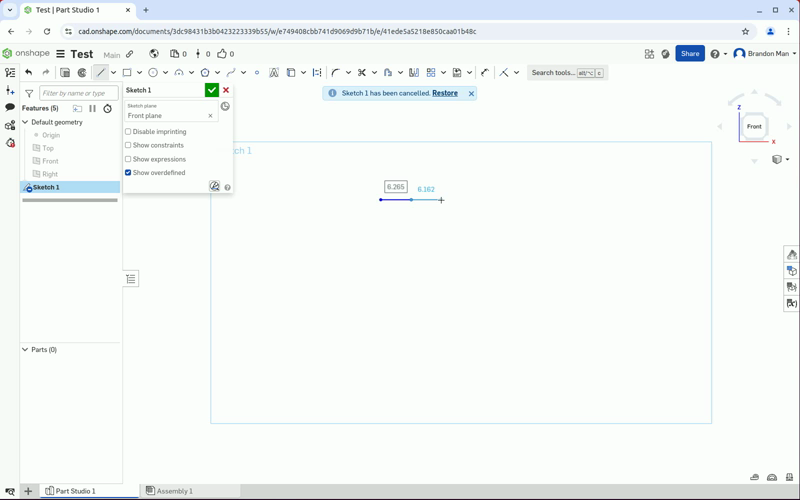
mouse_move(411, 169)
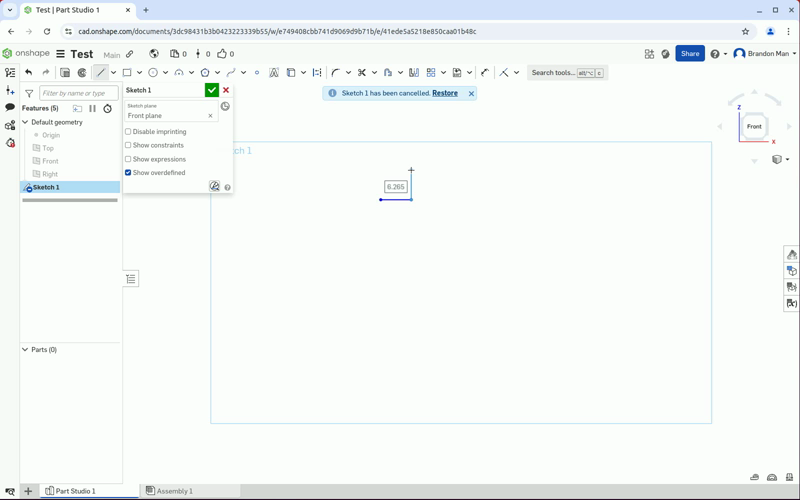
click(411, 169)
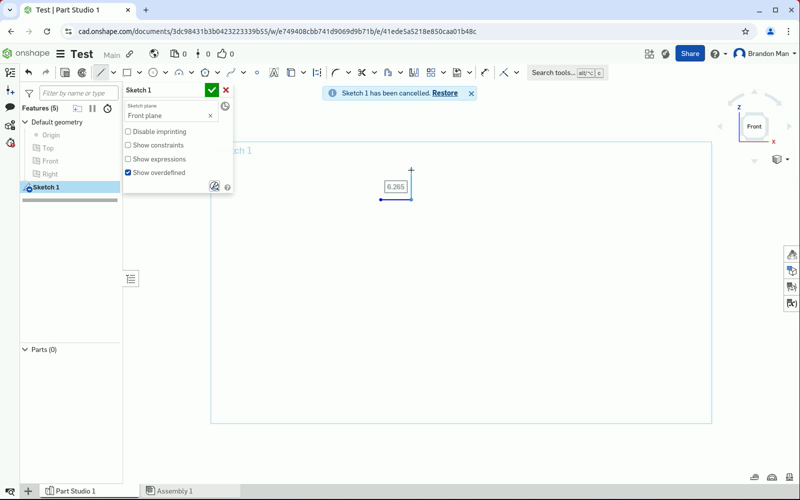
key_up(shift)
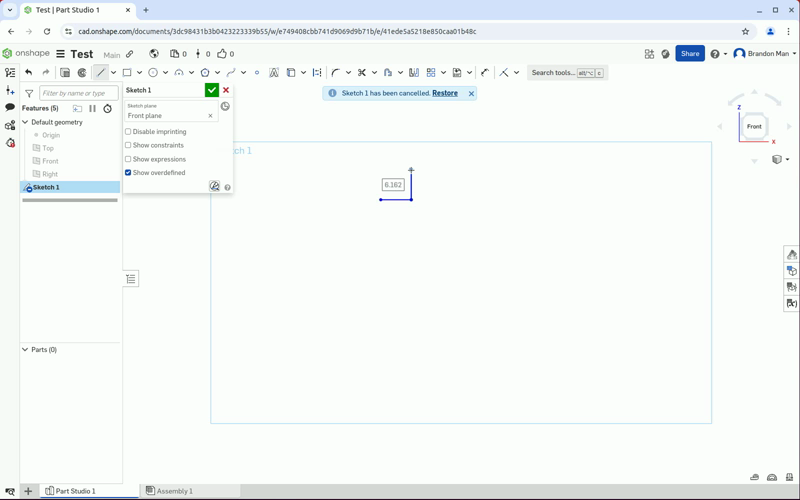
key_down(shift)
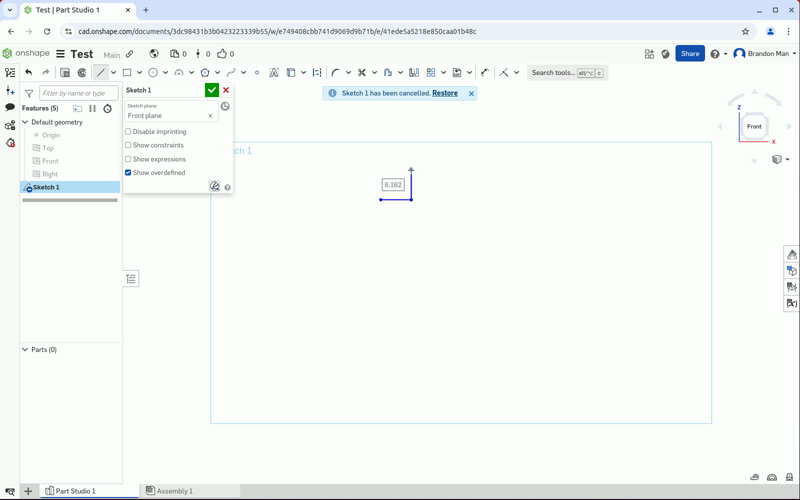
mouse_move(441, 169)
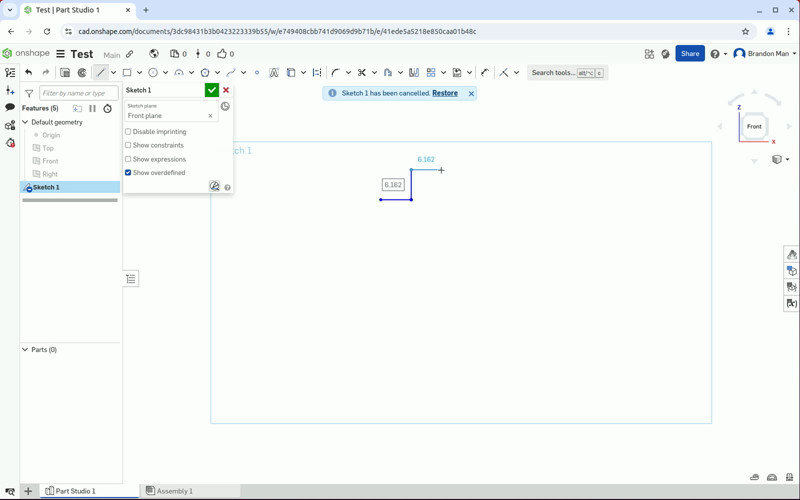
mouse_move(380, 169)
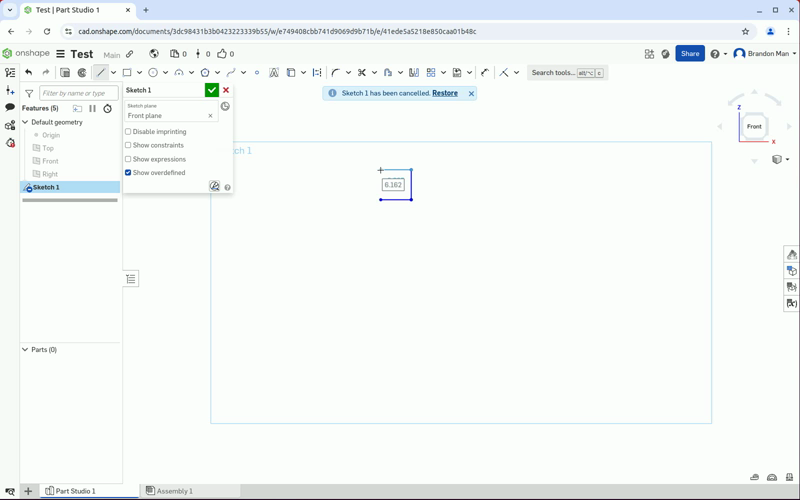
click(380, 169)
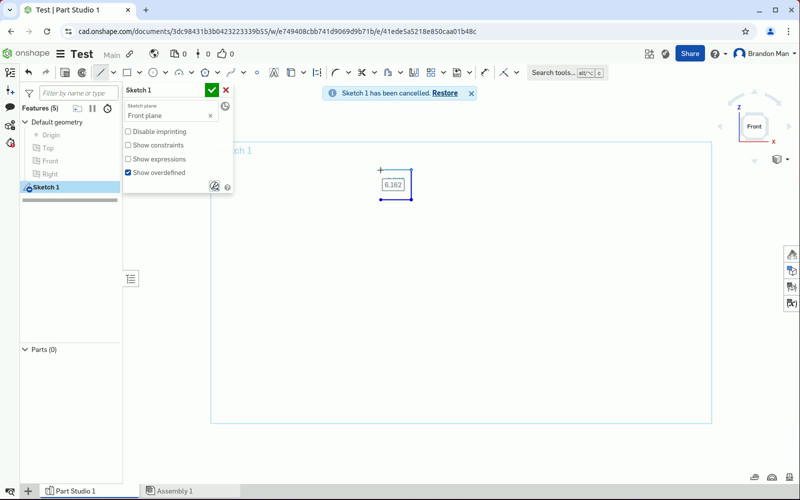
key_up(shift)
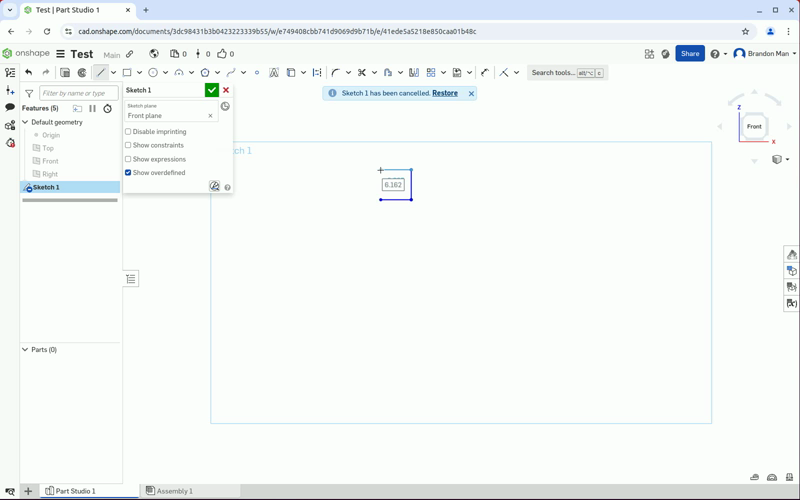
mouse_move(410, 169)
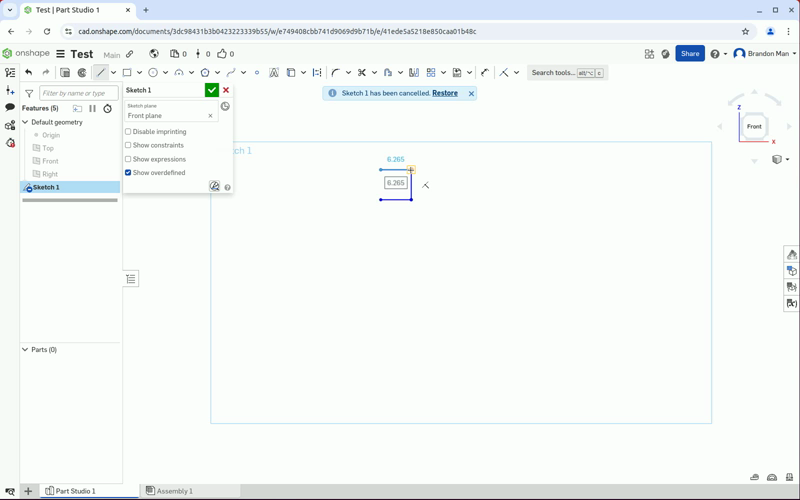
key_down(shift)
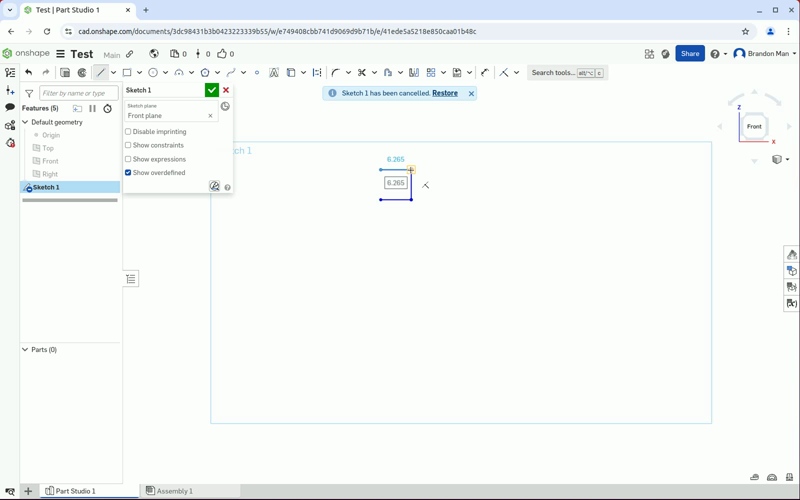
mouse_move(380, 199)
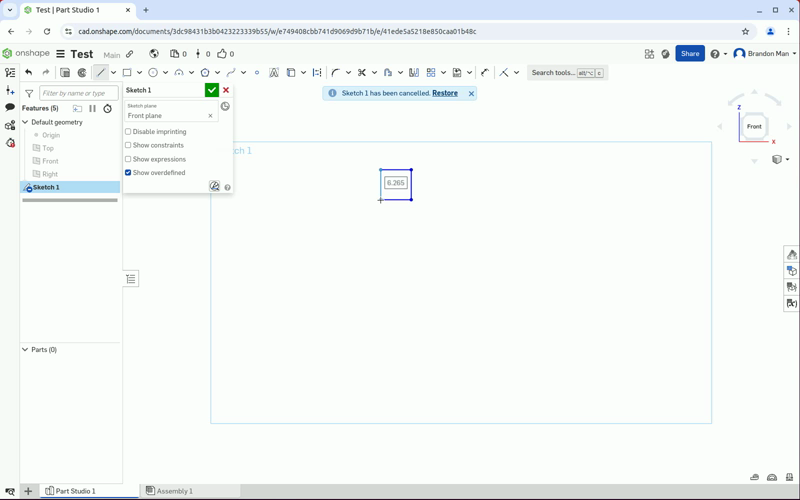
key_up(shift)
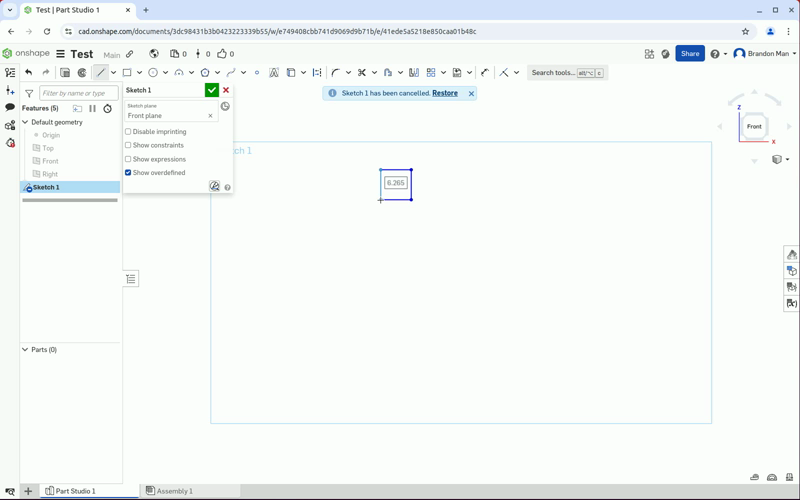
click(380, 199)
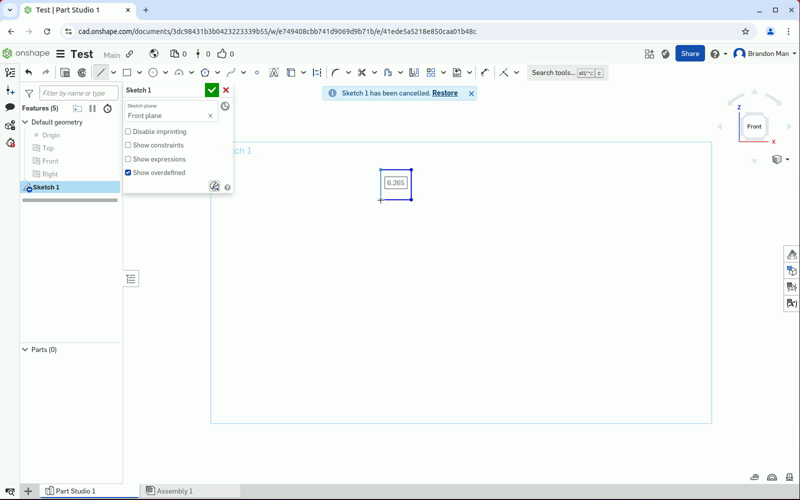
key(esc)
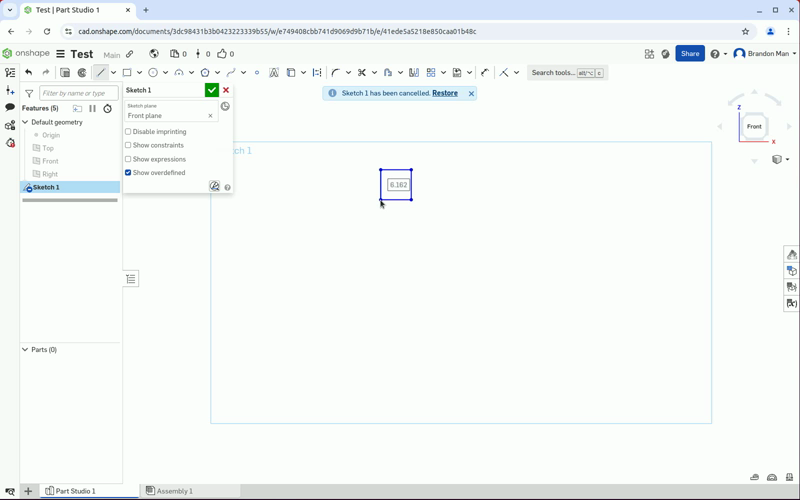
mouse_move(400, 173)
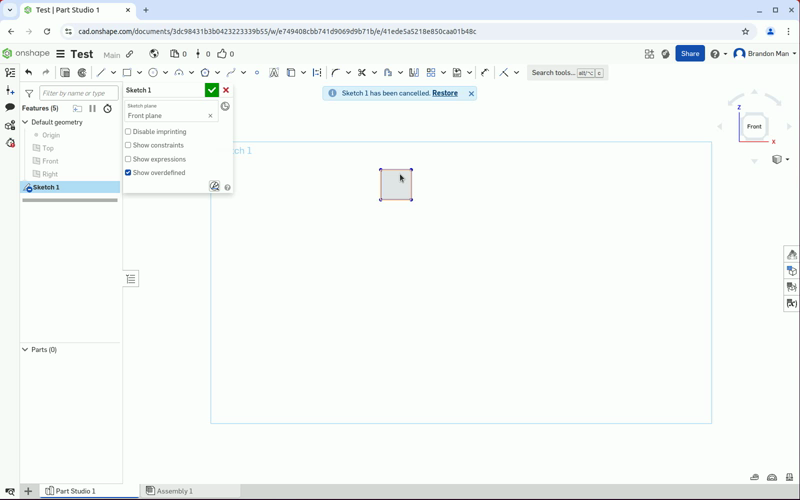
scroll(6)
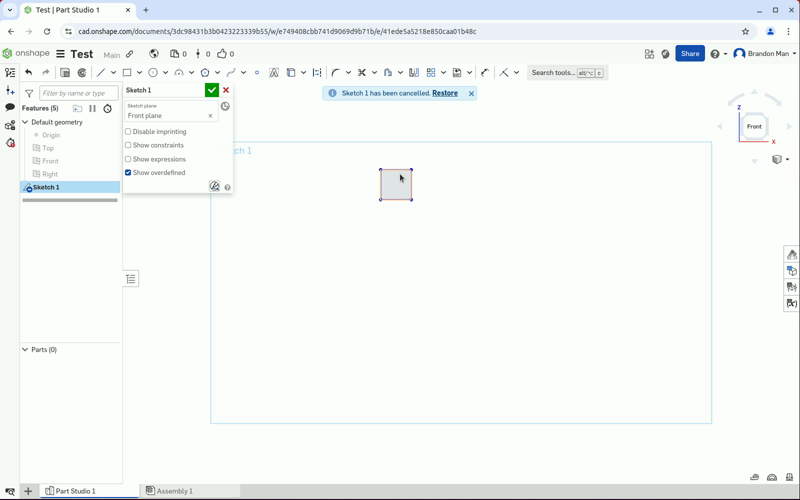
scroll(6)
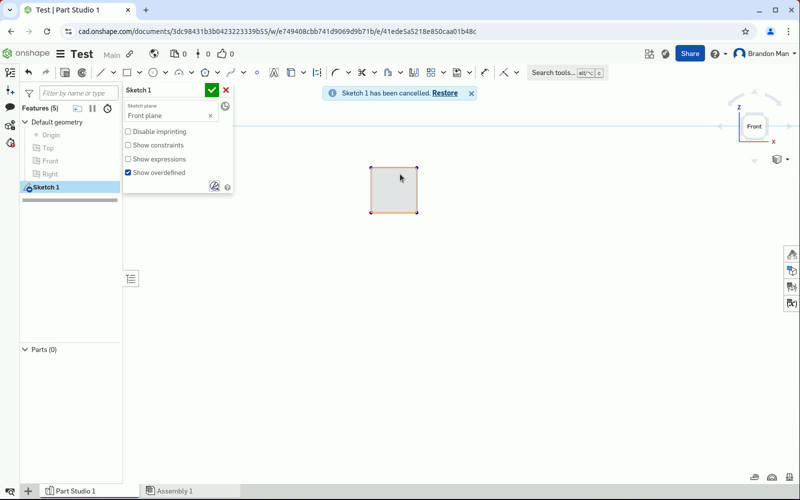
scroll(6)
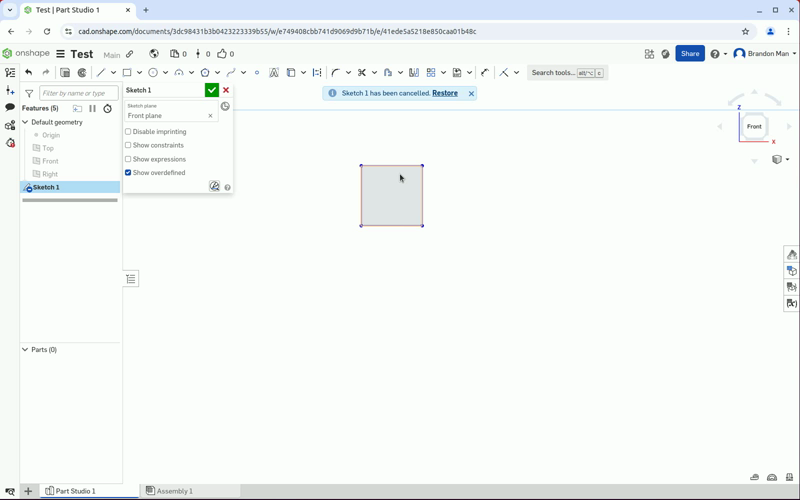
scroll(6)
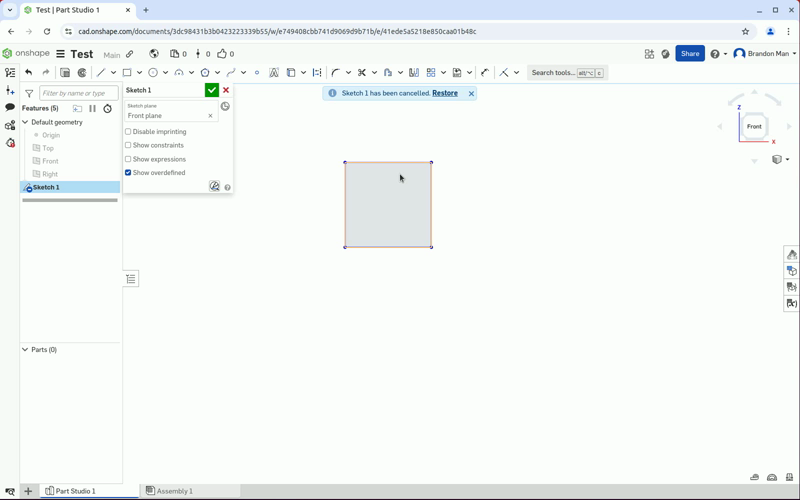
scroll(6)
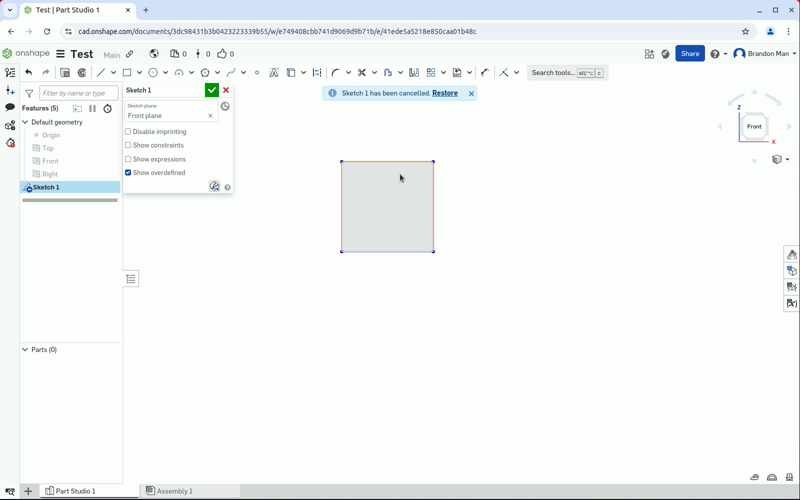
scroll(6)
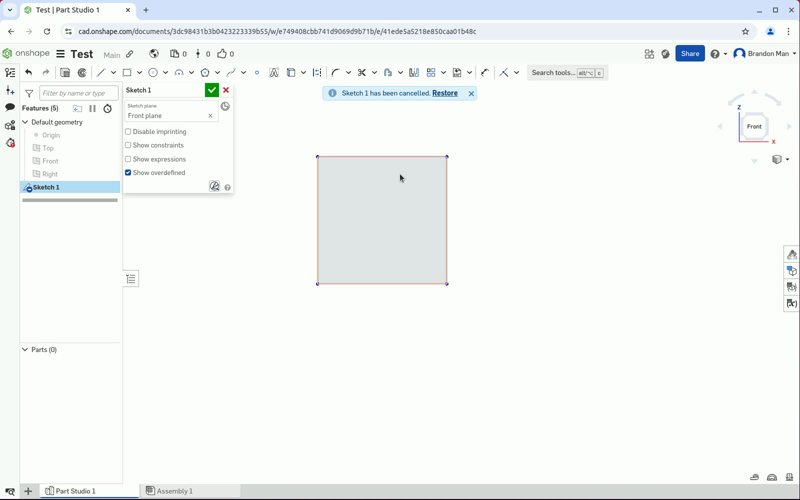
scroll(6)
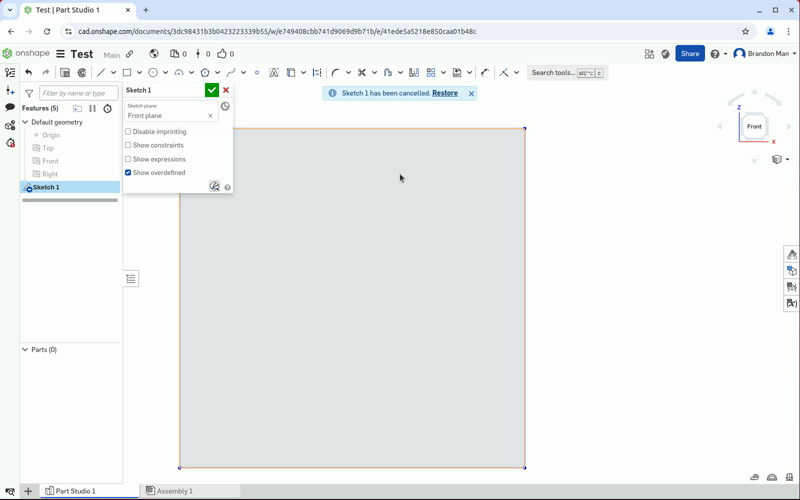
click(400, 173)
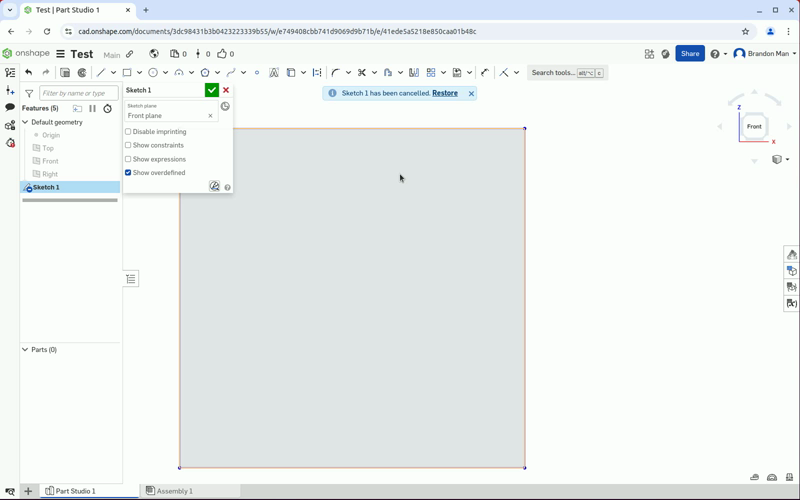
scroll(-6)
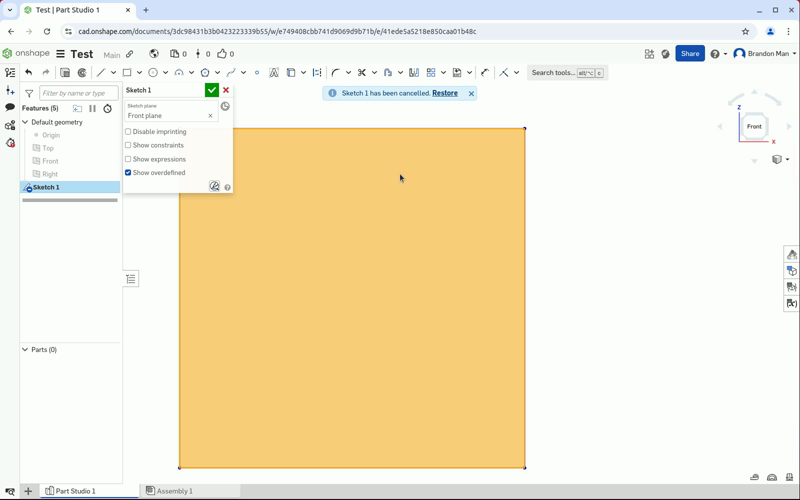
scroll(-6)
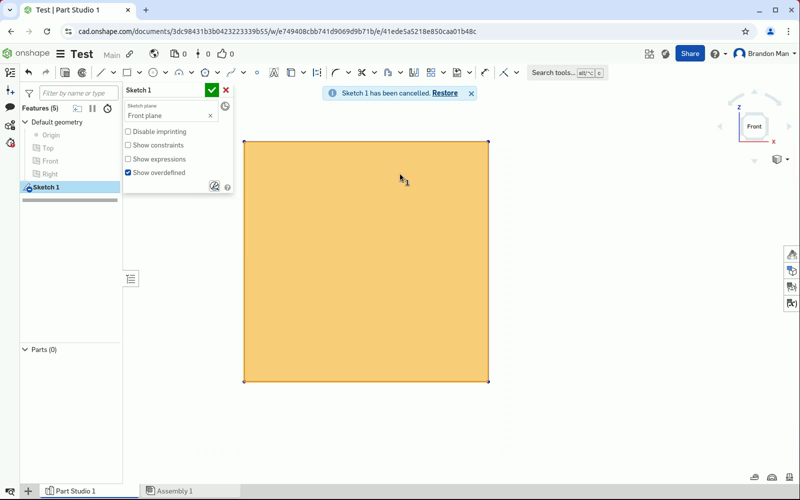
scroll(-6)
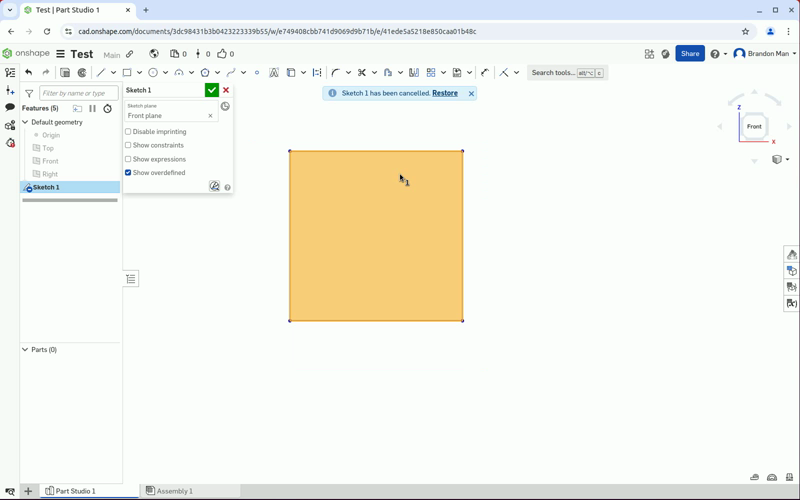
scroll(-6)
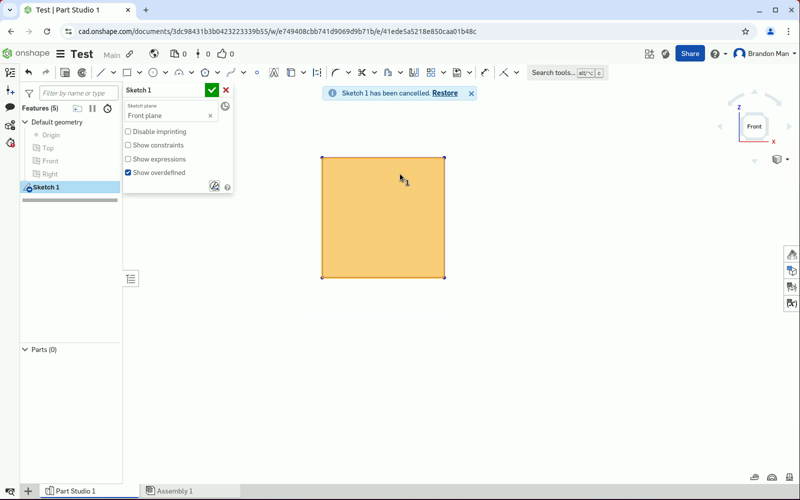
scroll(-6)
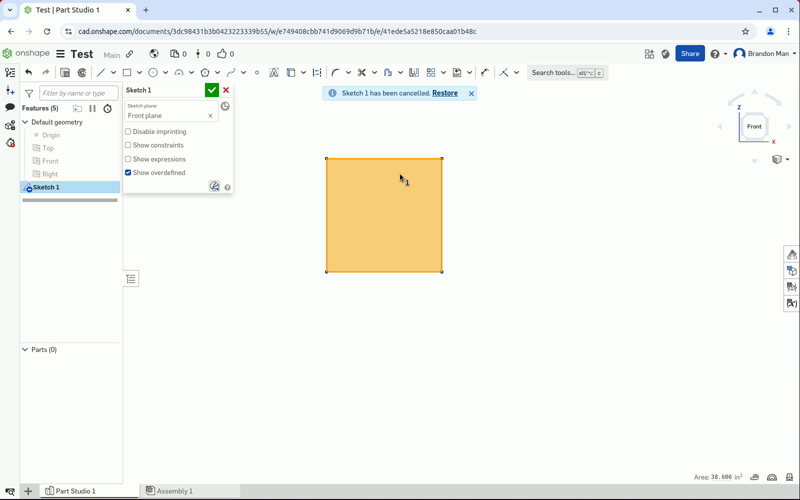
scroll(-6)
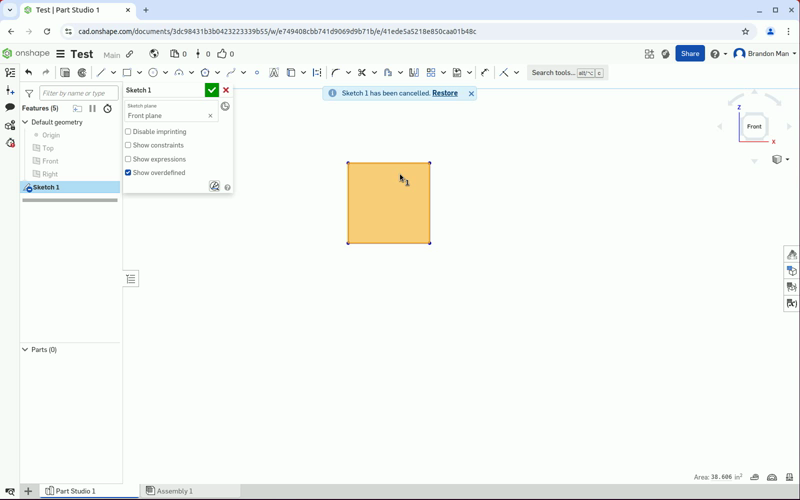
scroll(-6)
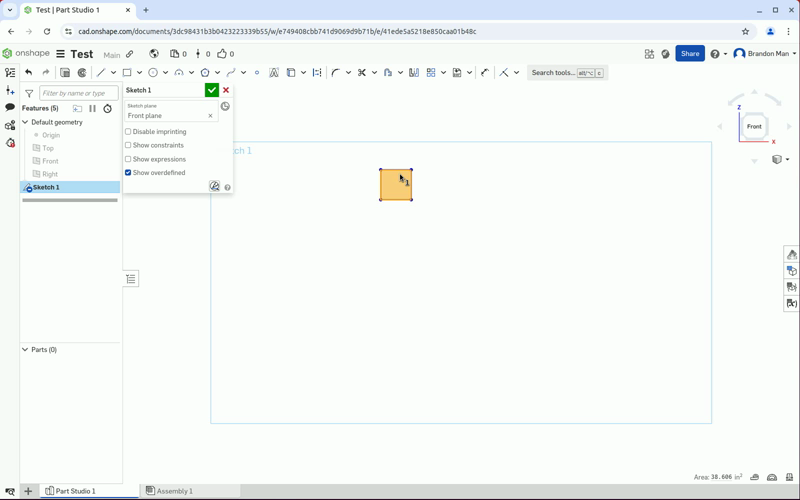
mouse_move(73, 352)
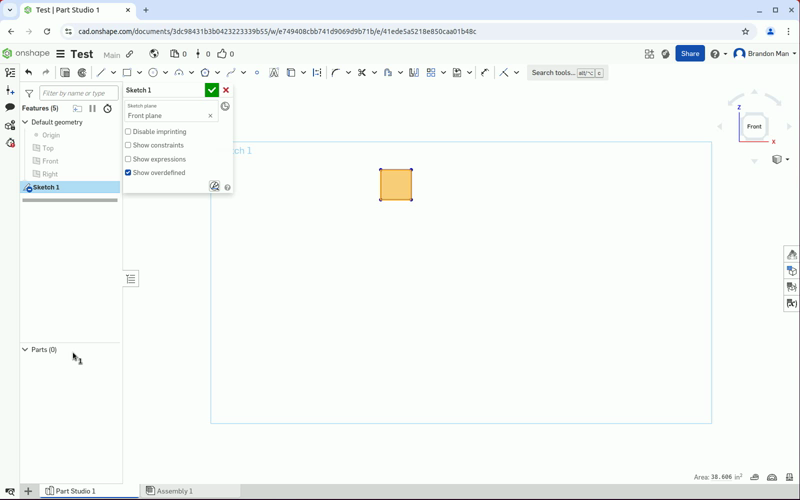
key(shift+y)
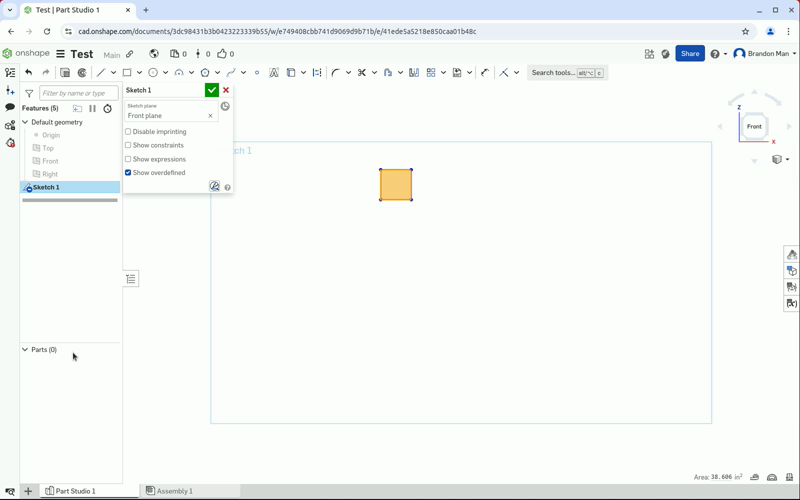
key(shift+e)
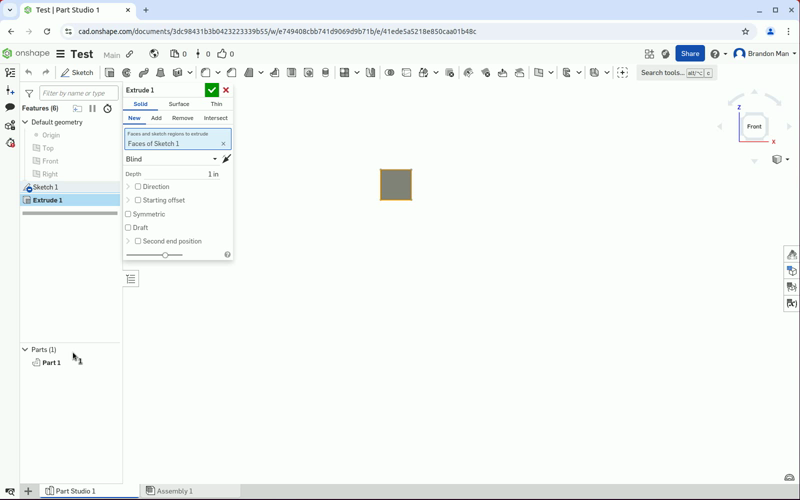
mouse_move(143, 106)
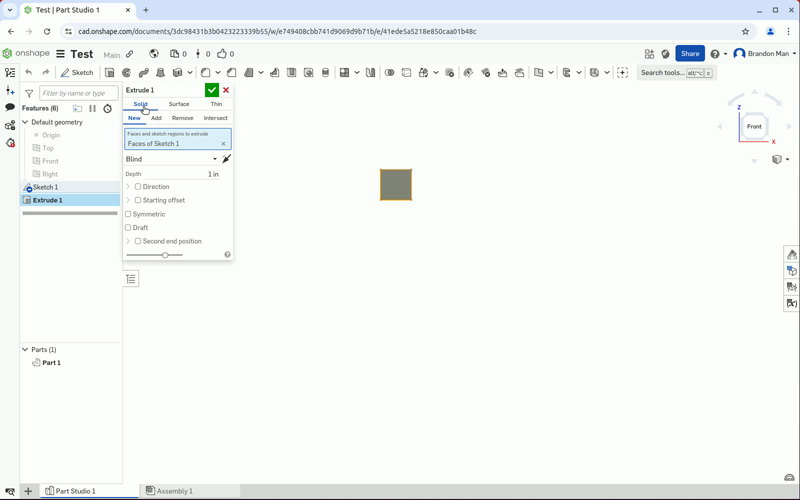
click(143, 106)
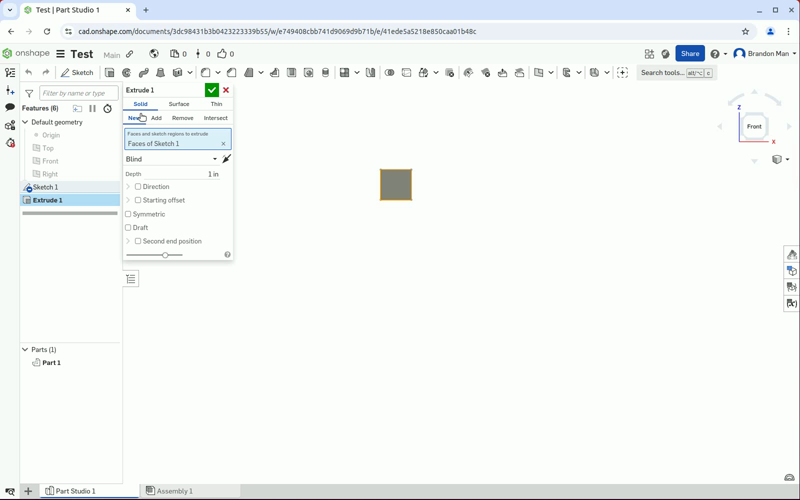
mouse_move(137, 120)
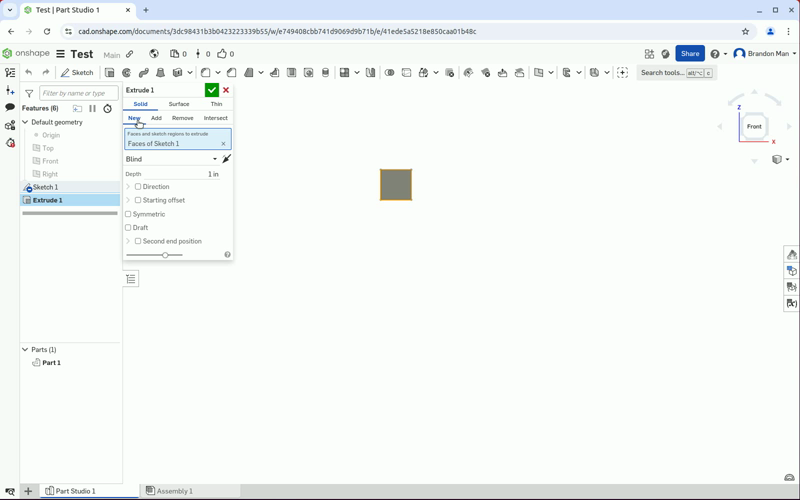
click(137, 120)
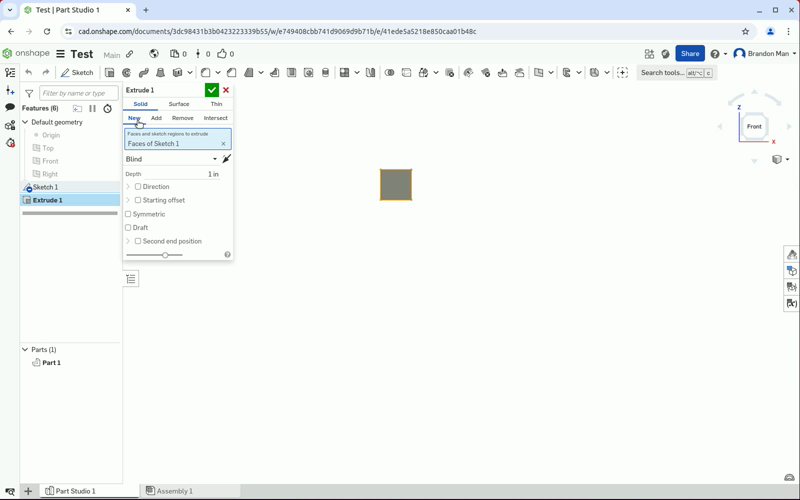
key(tab, 4)
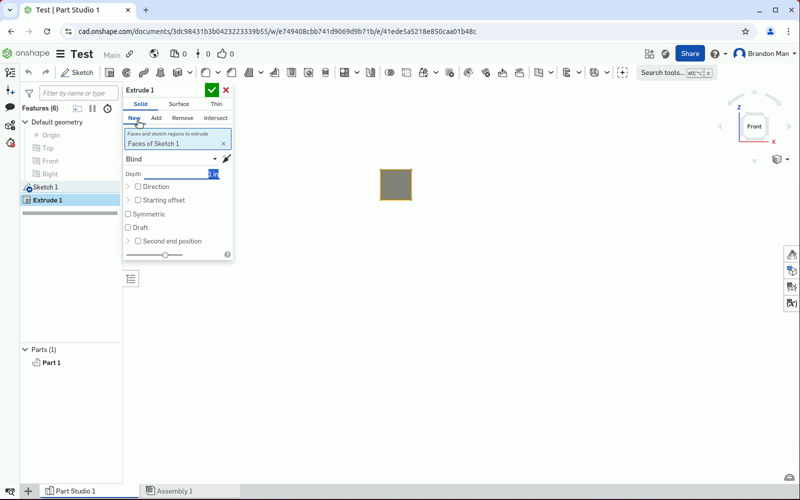
text(6.018)
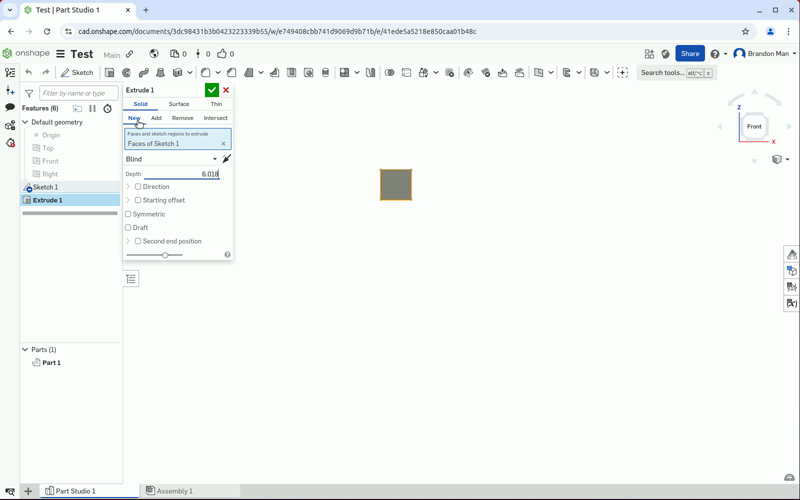
key(enter)
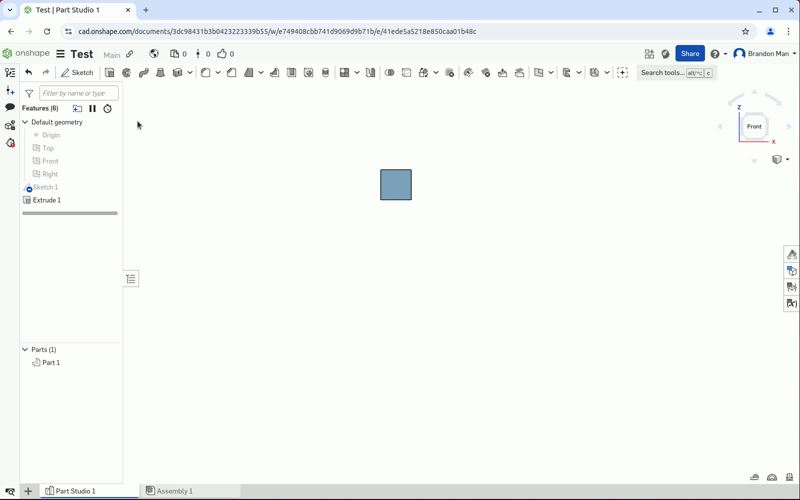
key(shift+h)
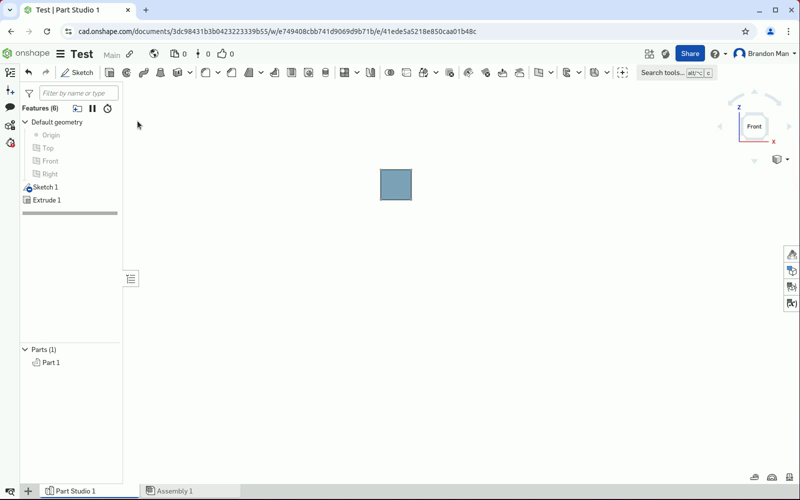
key(shift+h)
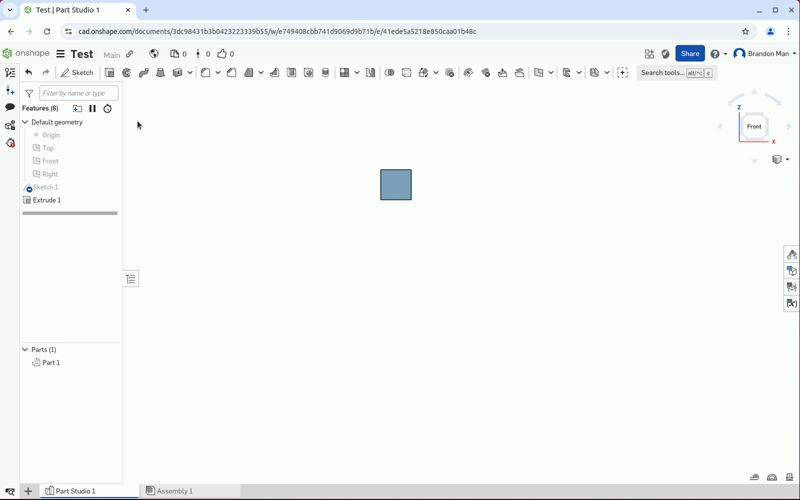
mouse_move(73, 189)
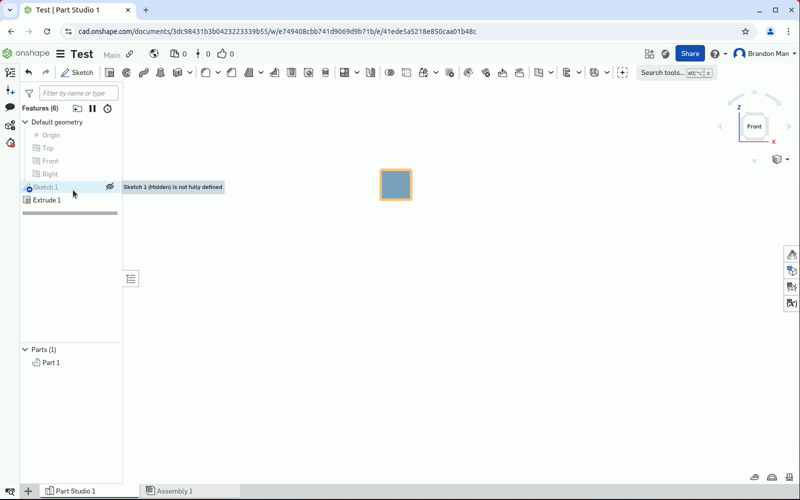
click(73, 189)
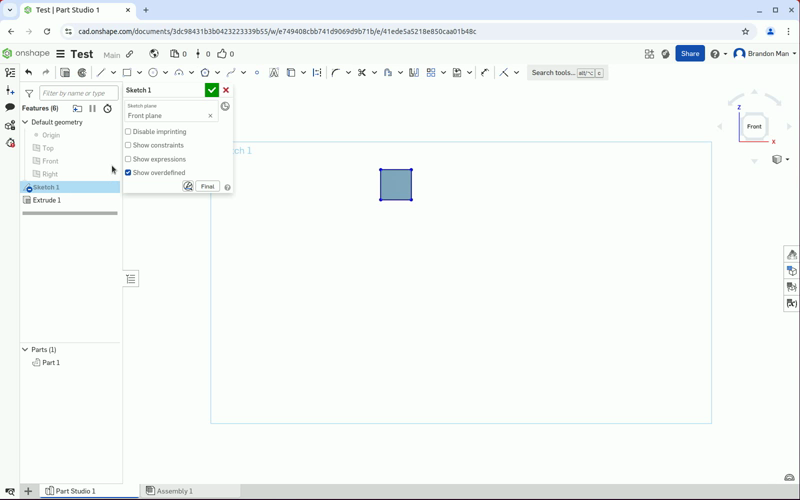
mouse_move(229, 92)
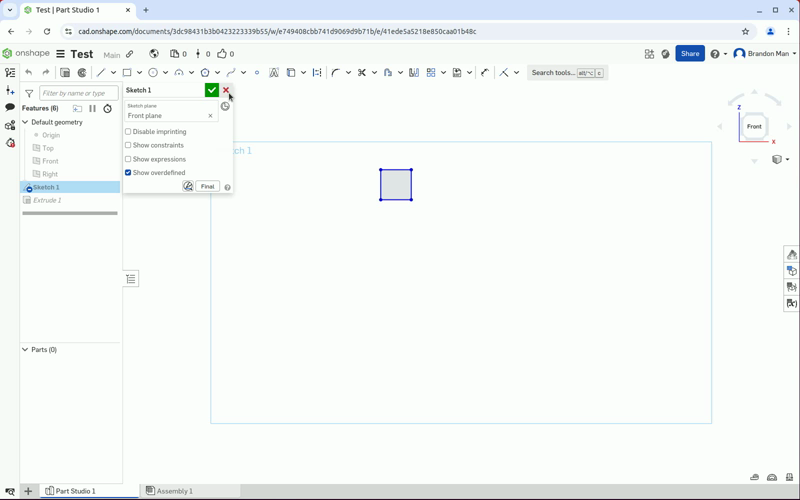
click(229, 92)
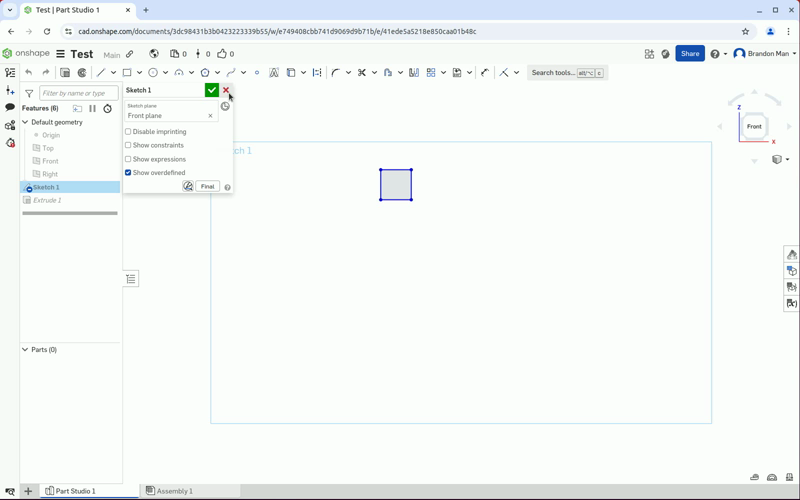
key(shift+s)
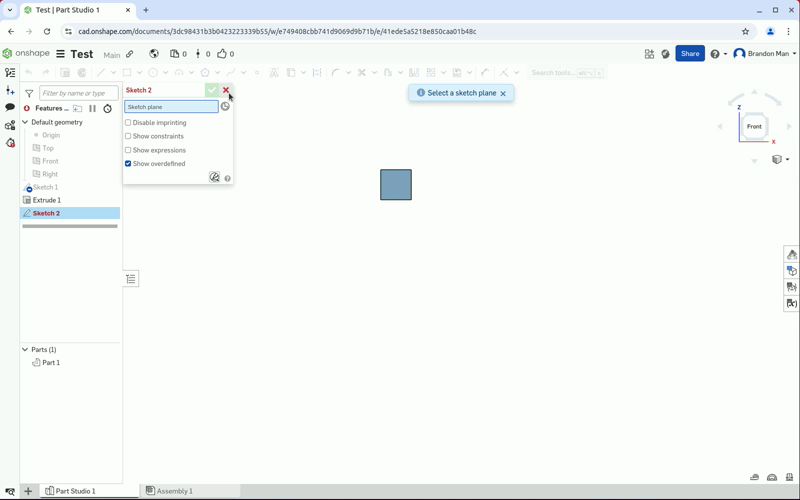
mouse_move(73, 163)
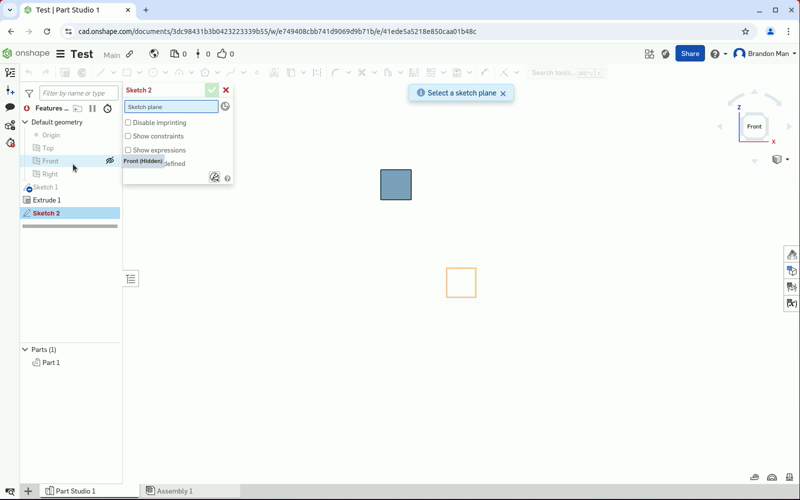
click(73, 163)
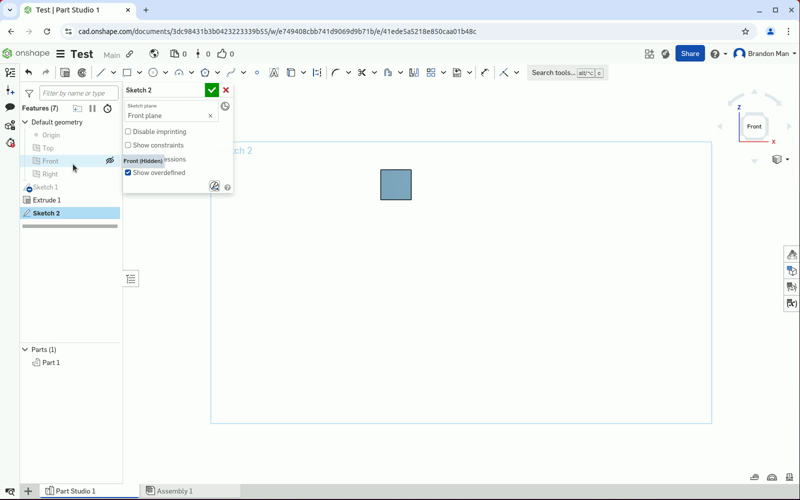
mouse_move(73, 352)
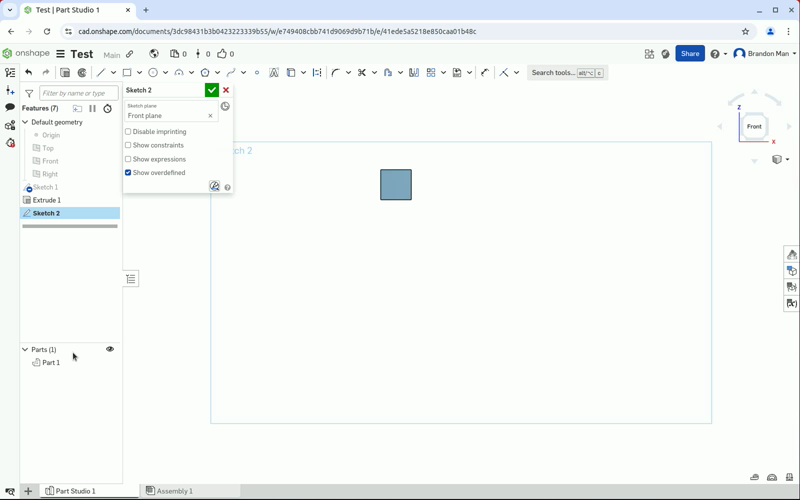
key(y)
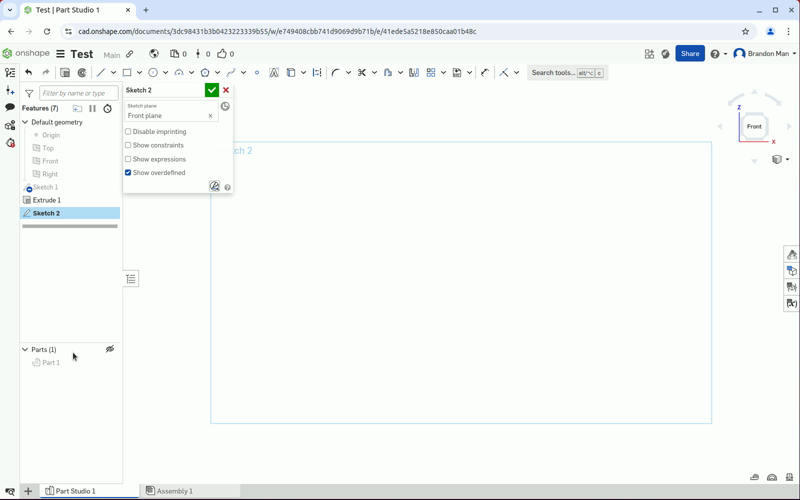
key(l)
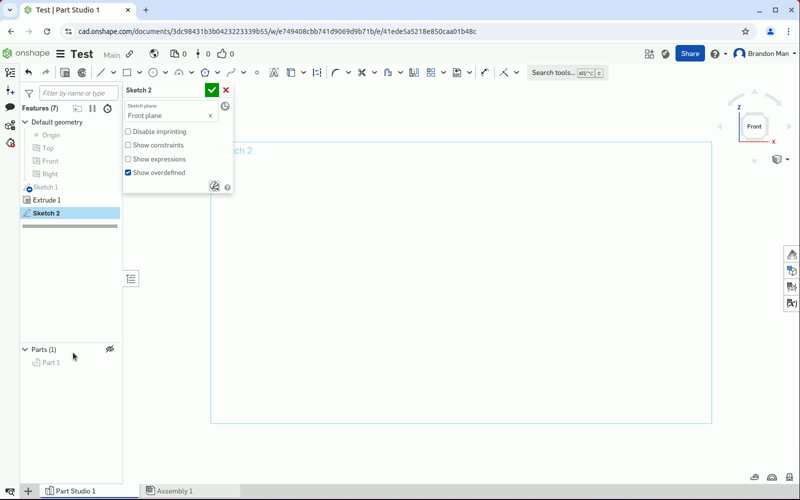
key_down(shift)
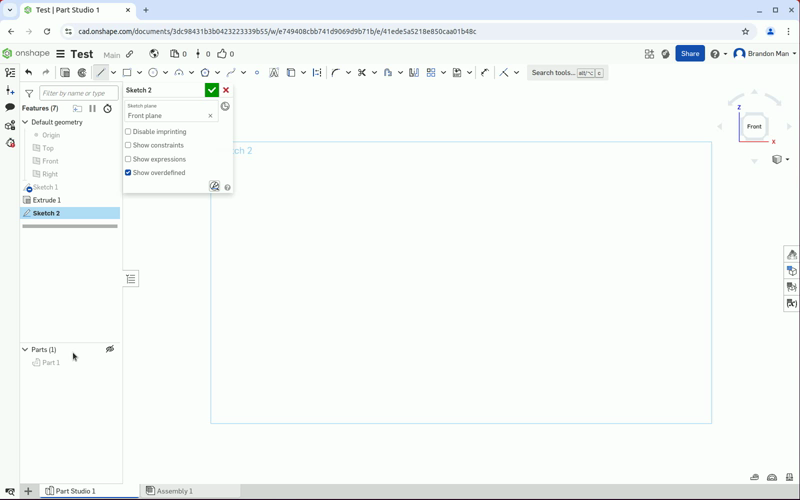
mouse_move(380, 230)
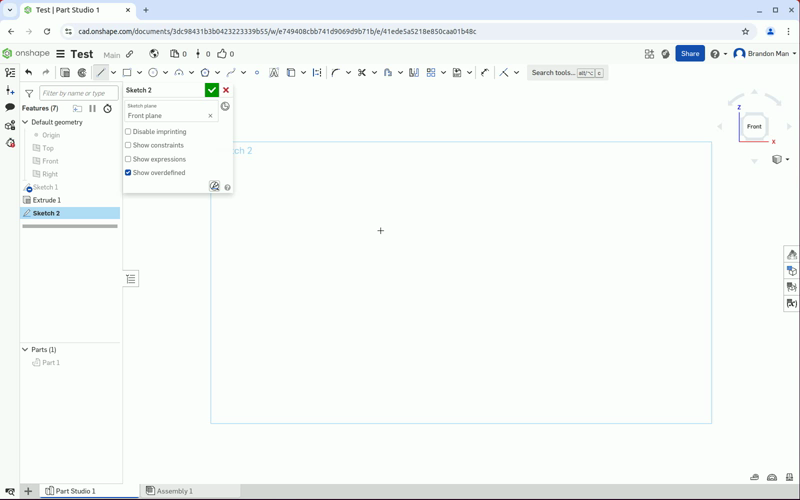
click(380, 230)
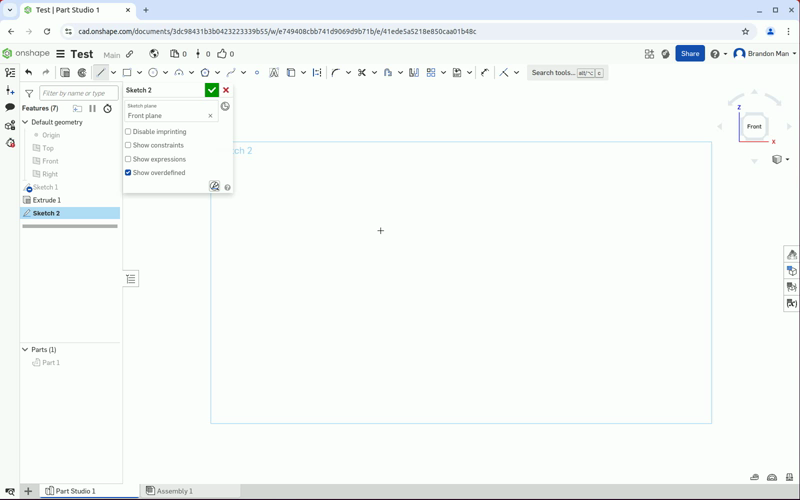
key_up(shift)
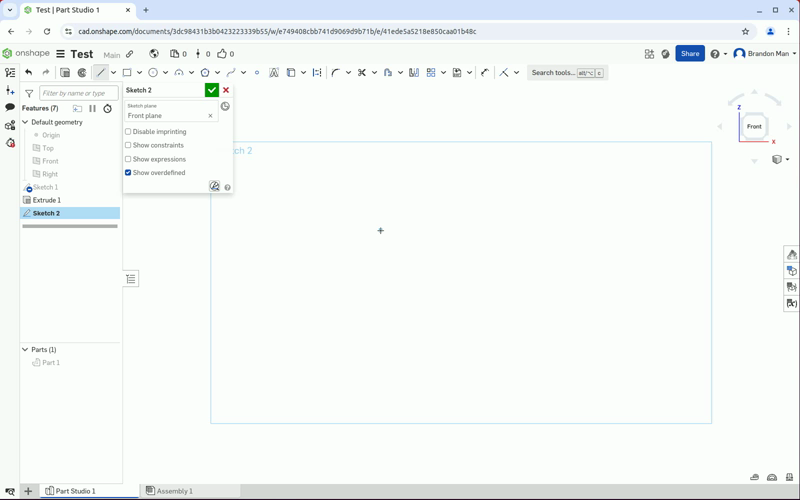
key_down(shift)
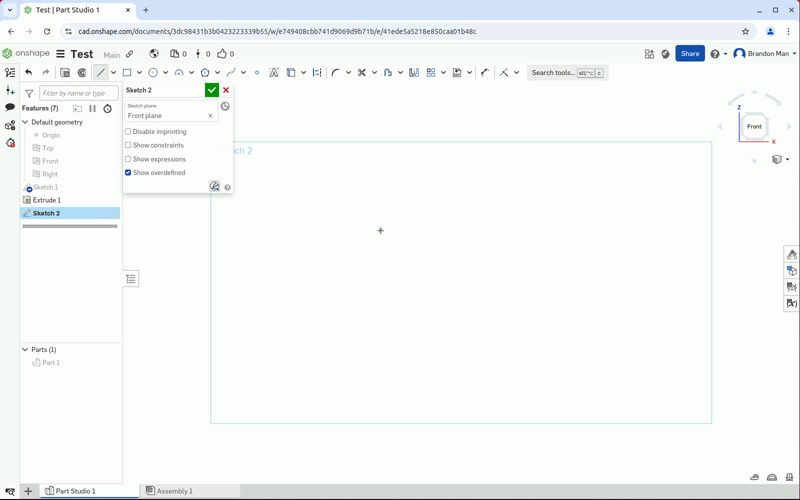
mouse_move(410, 230)
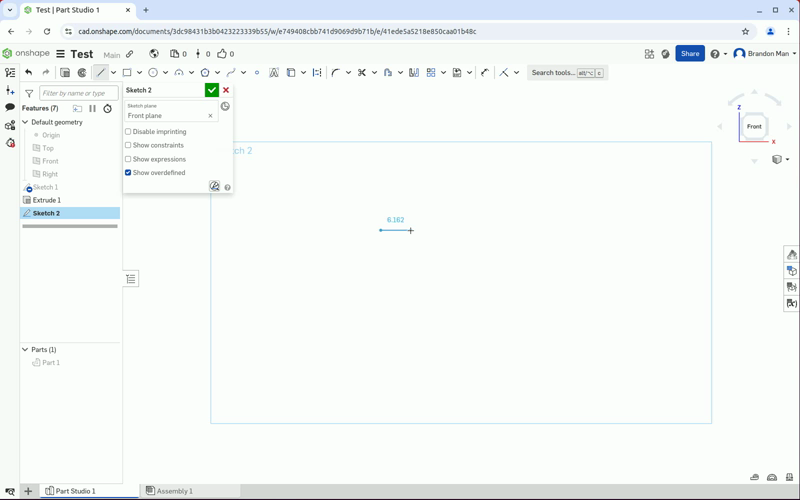
mouse_move(411, 230)
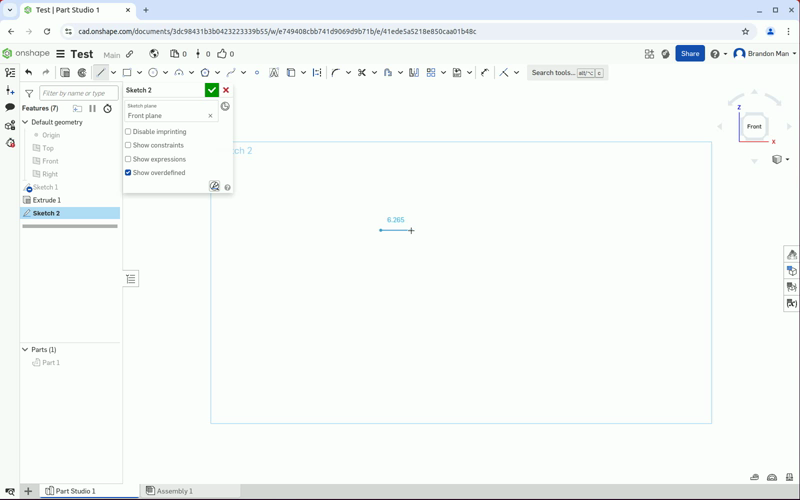
click(411, 230)
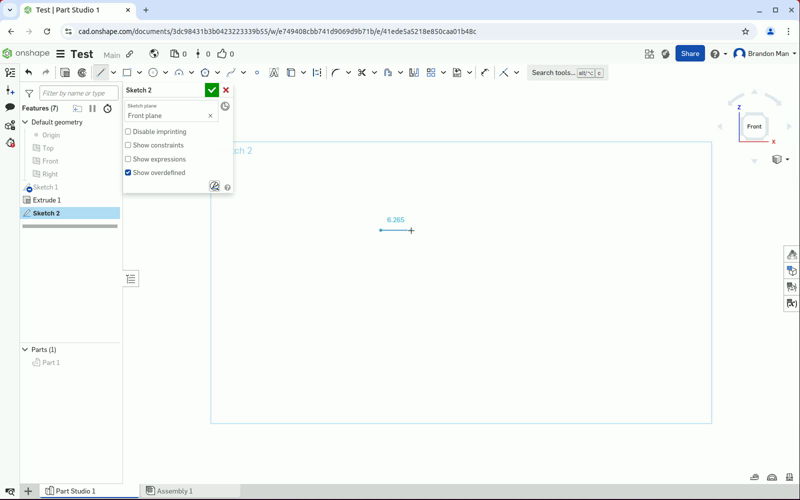
key_up(shift)
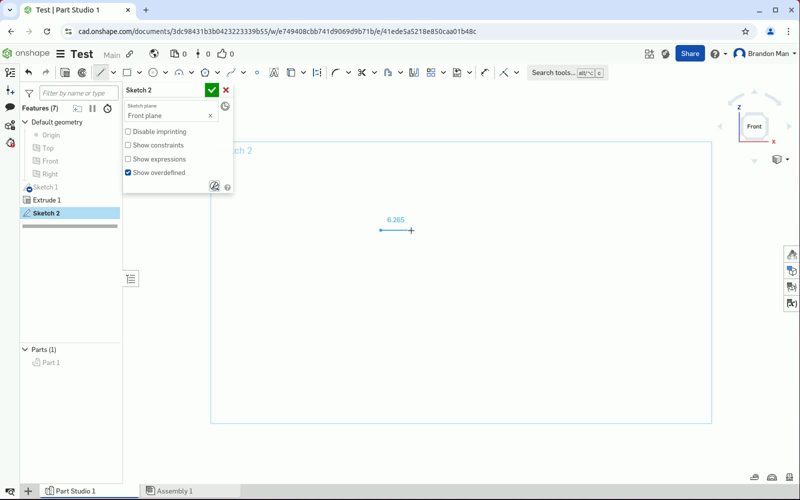
key_down(shift)
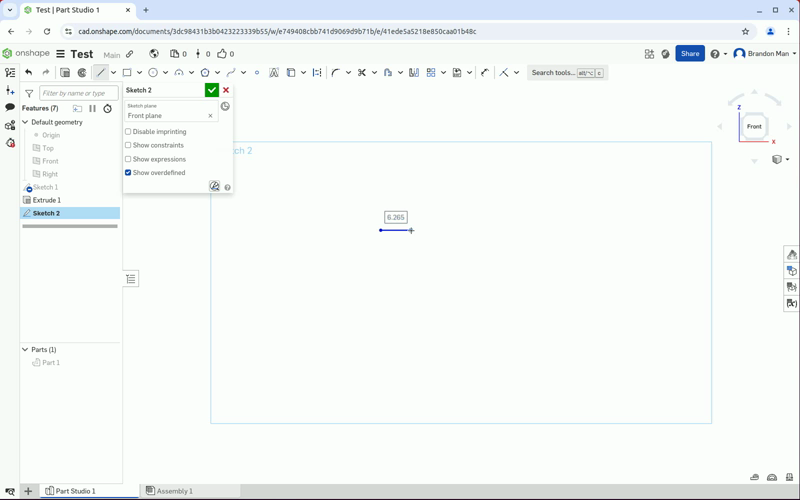
mouse_move(441, 230)
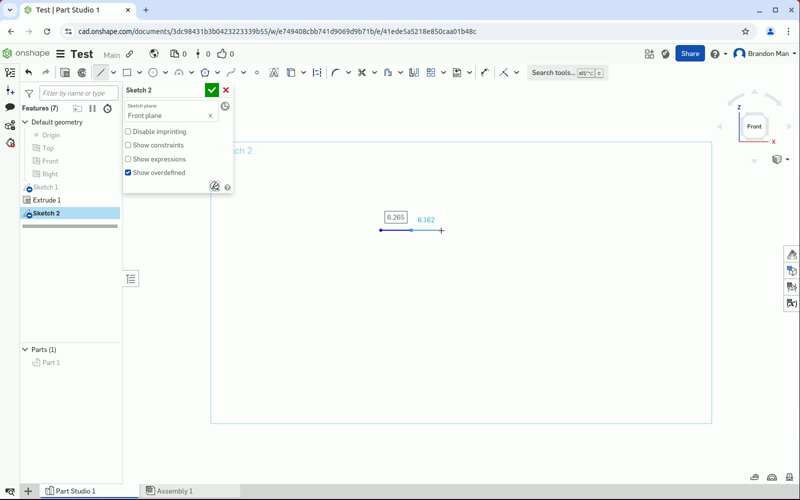
mouse_move(411, 199)
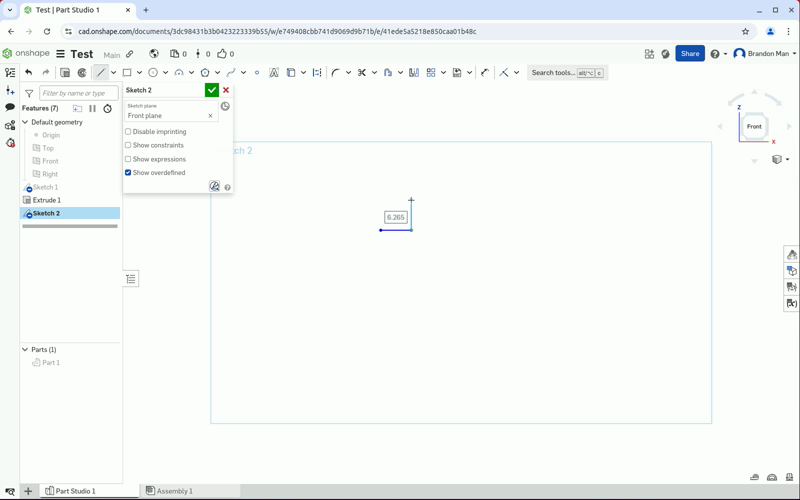
click(411, 199)
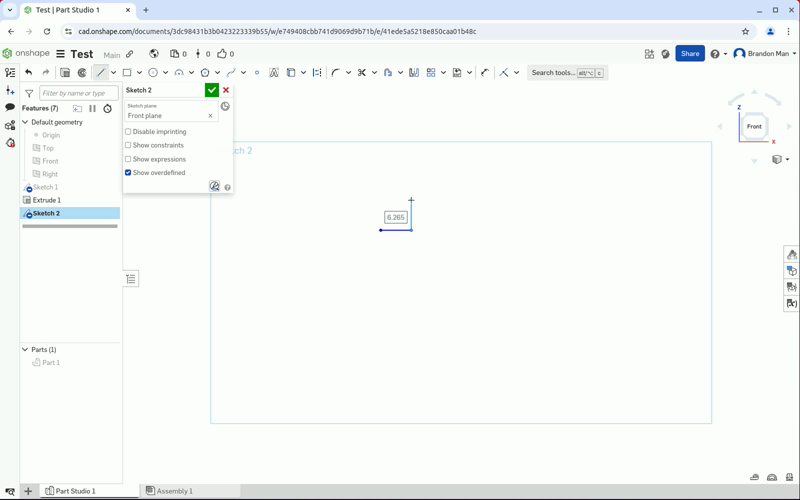
key_up(shift)
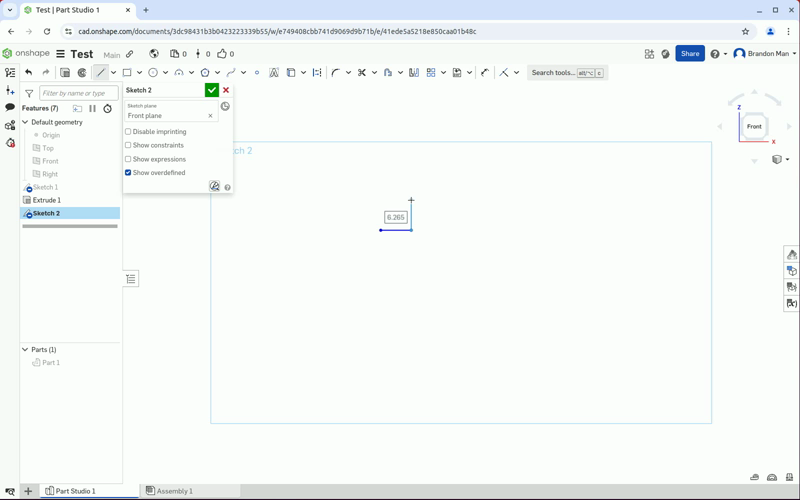
key_down(shift)
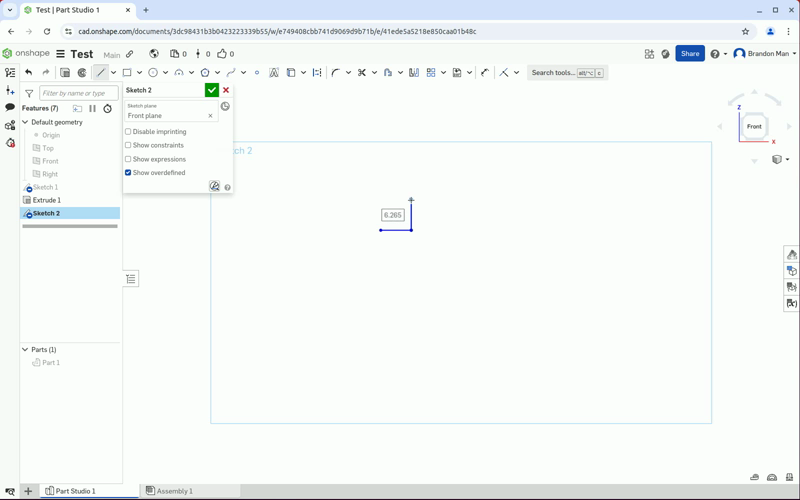
mouse_move(441, 199)
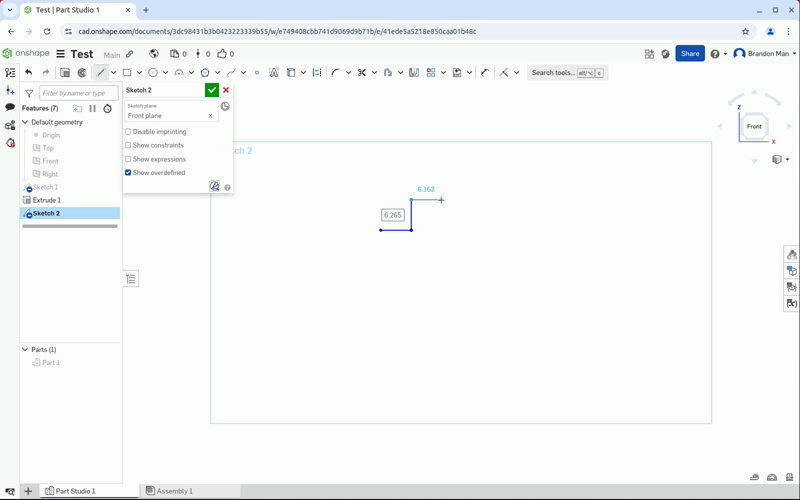
mouse_move(380, 199)
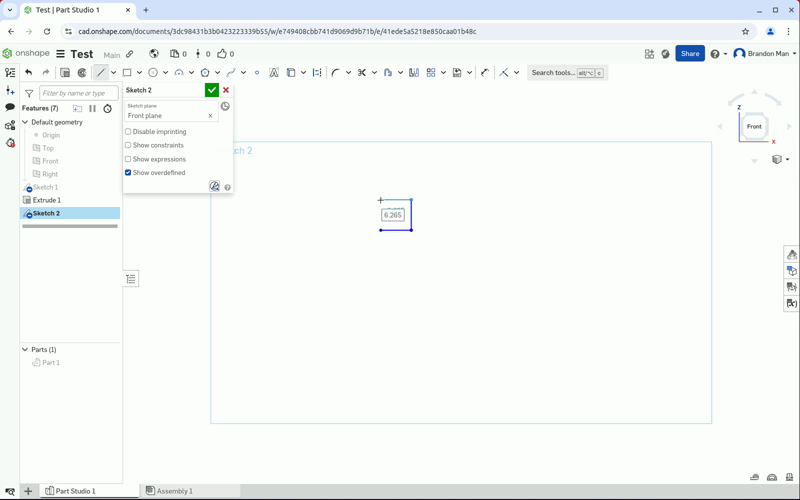
click(380, 199)
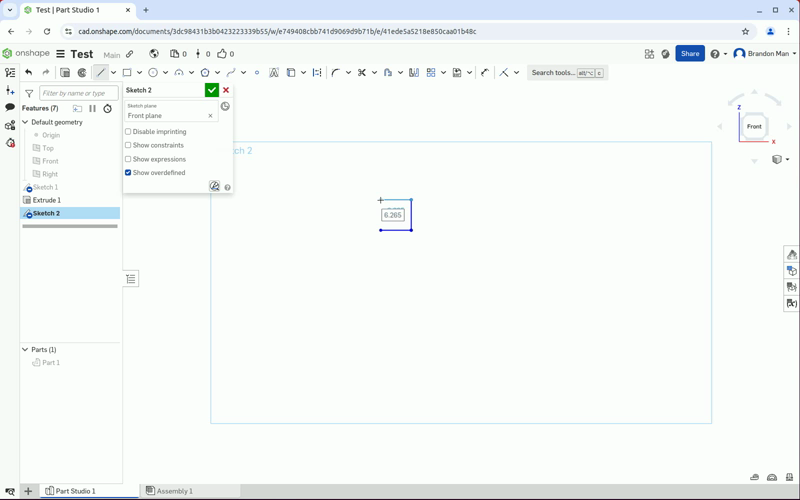
key_up(shift)
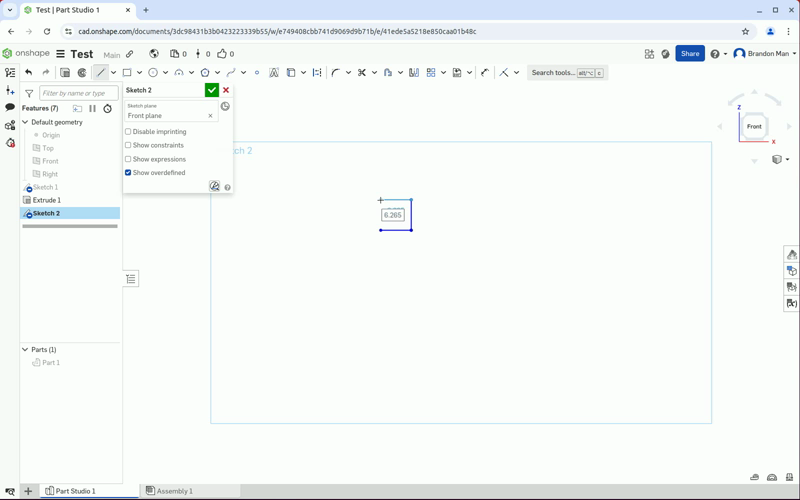
mouse_move(410, 199)
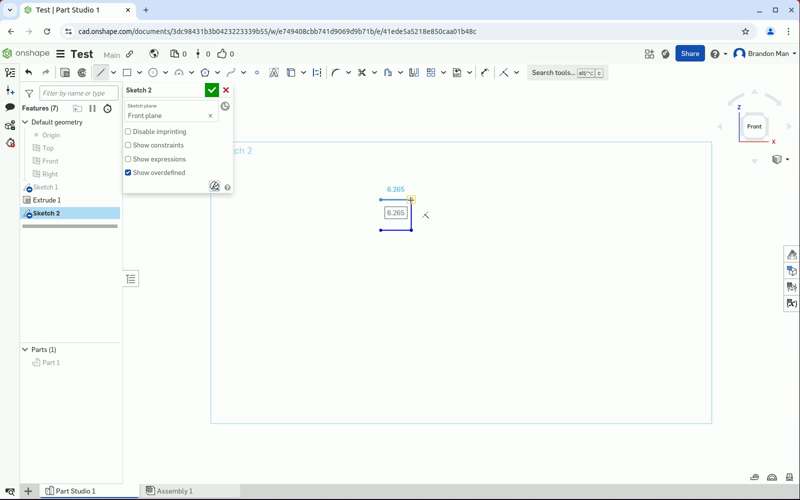
key_down(shift)
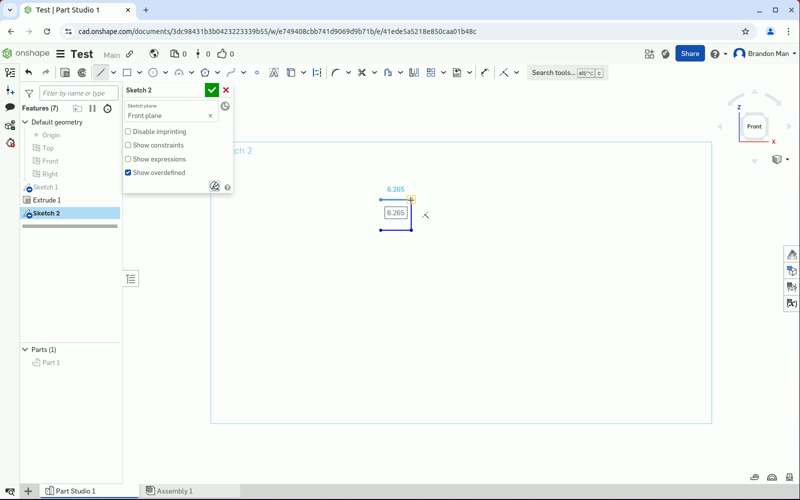
mouse_move(380, 230)
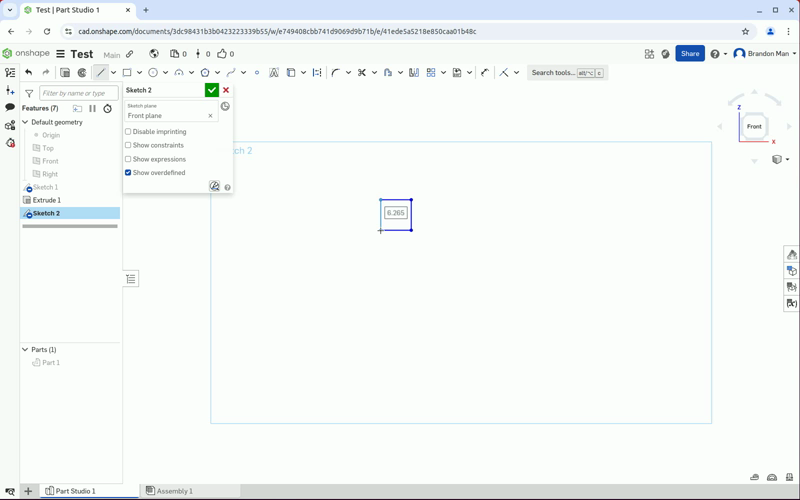
key_up(shift)
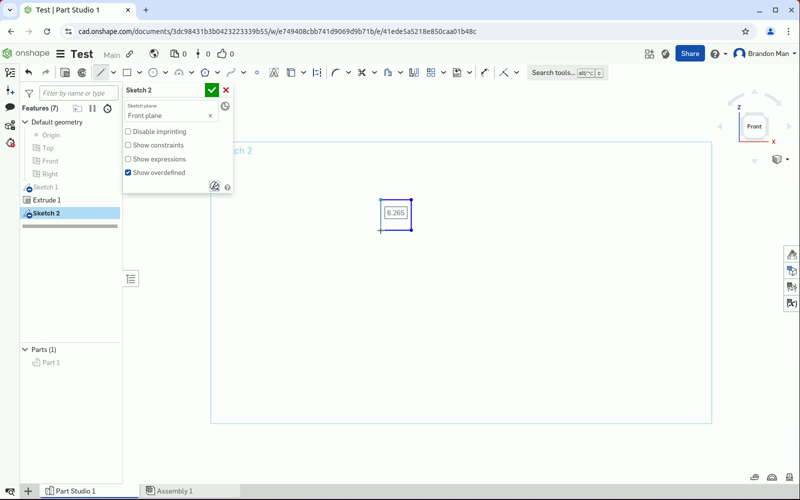
click(380, 230)
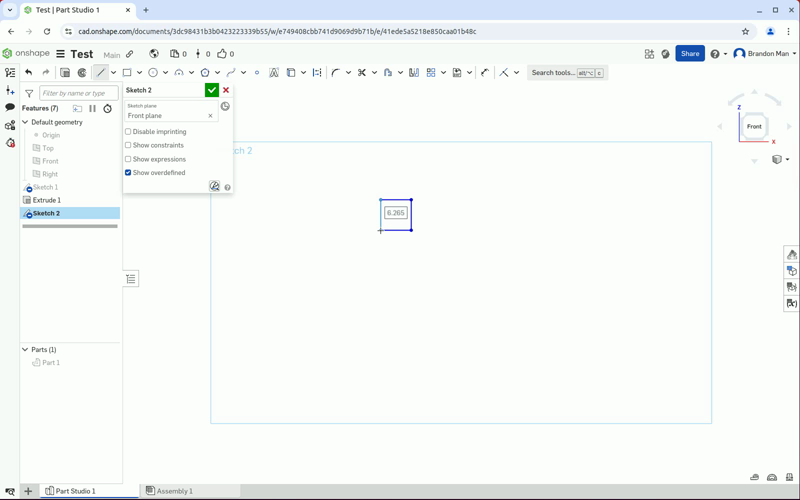
key(esc)
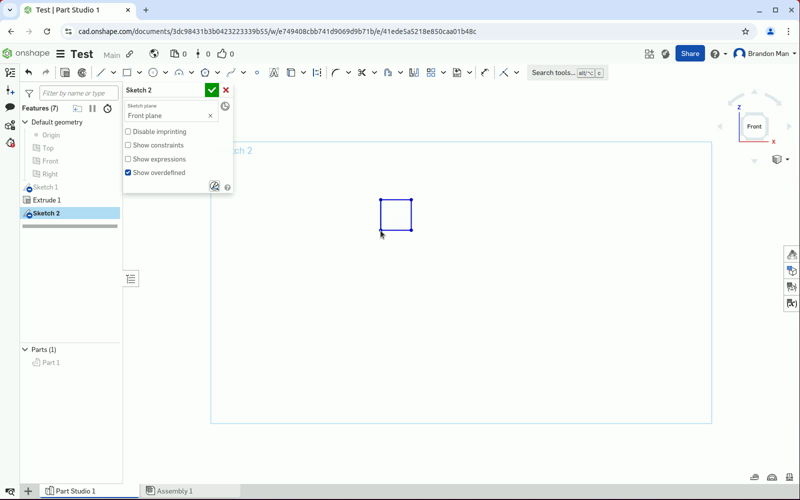
mouse_move(402, 213)
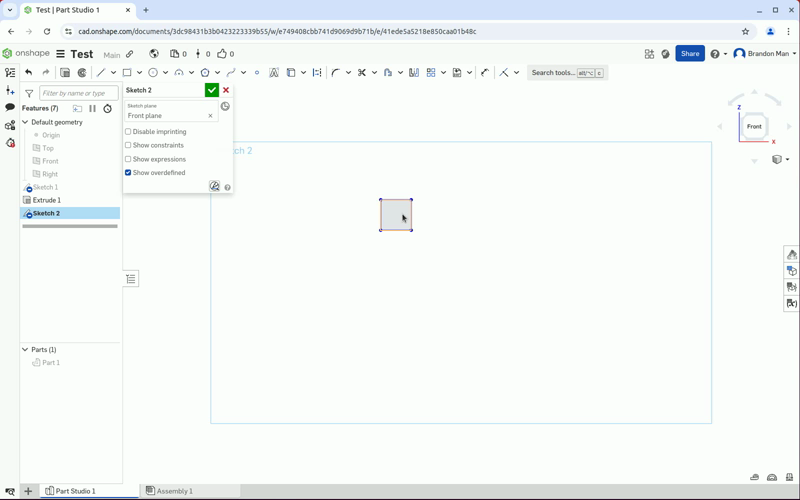
scroll(6)
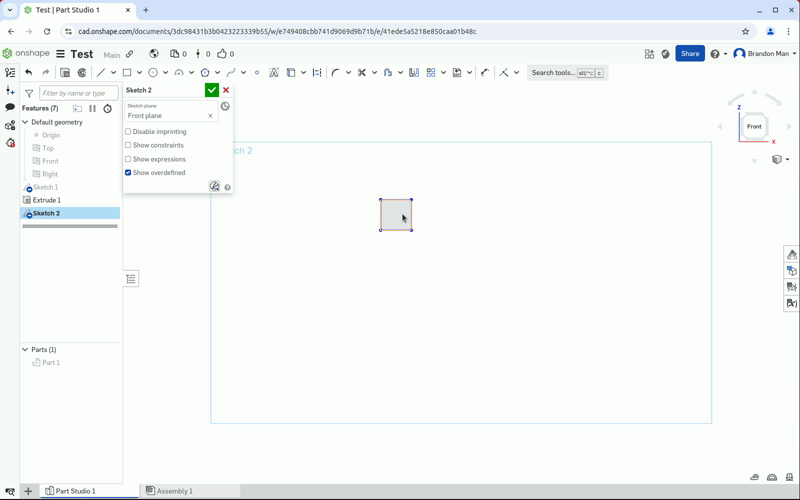
scroll(6)
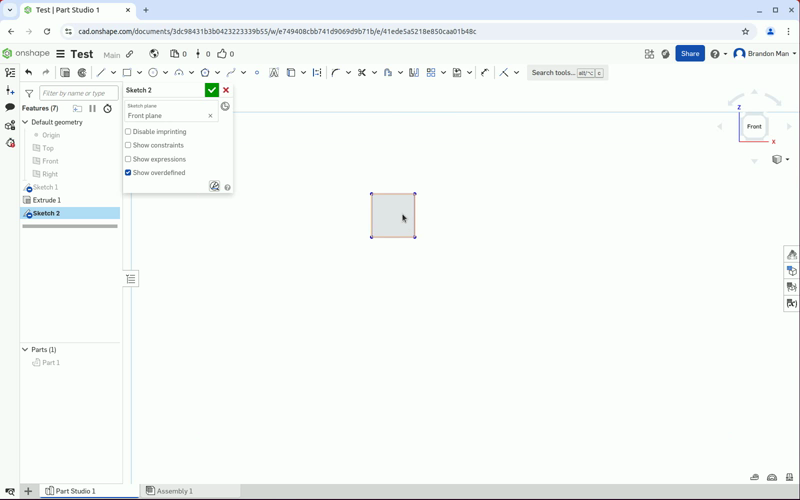
scroll(6)
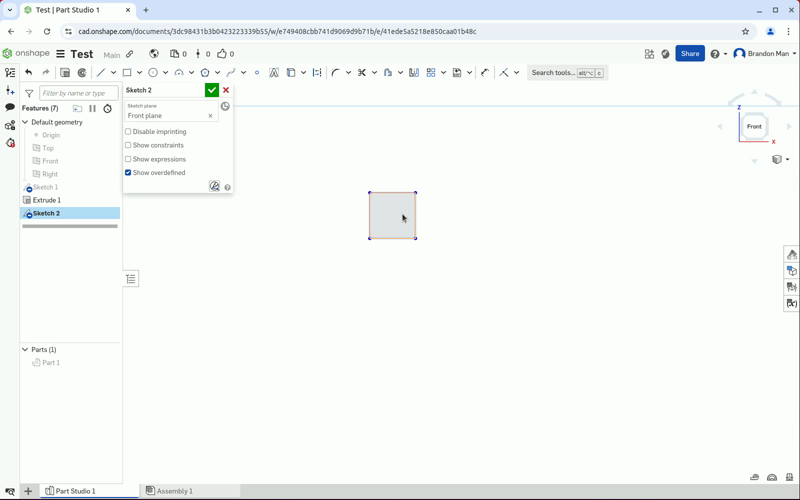
scroll(6)
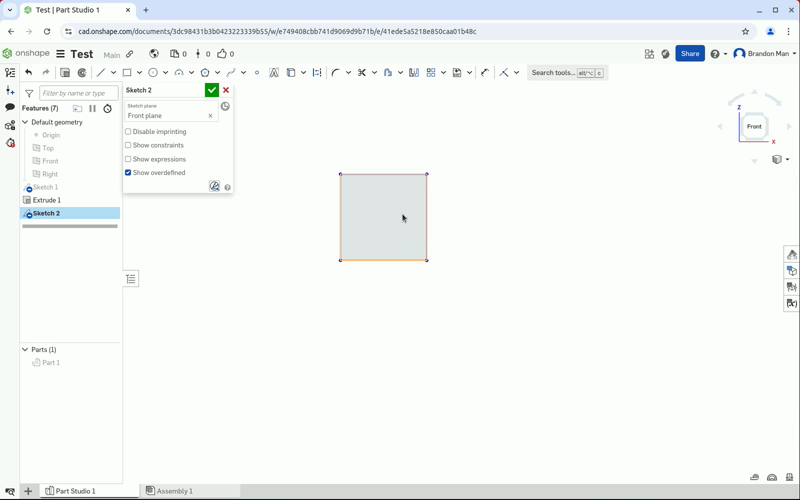
scroll(6)
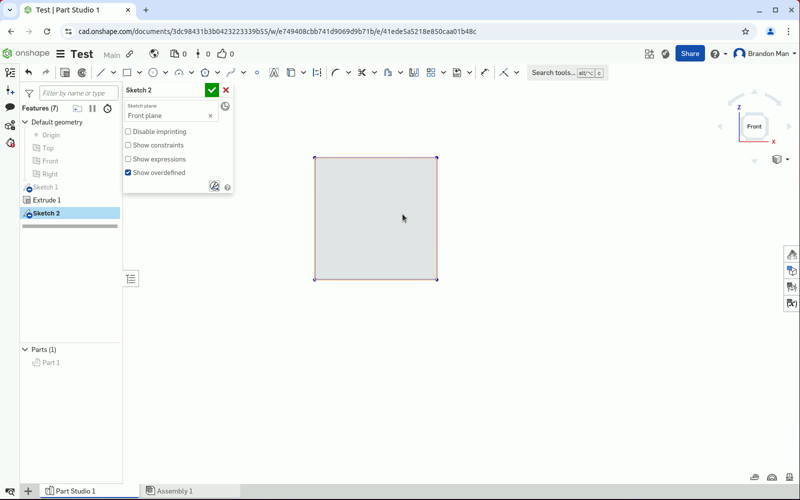
scroll(6)
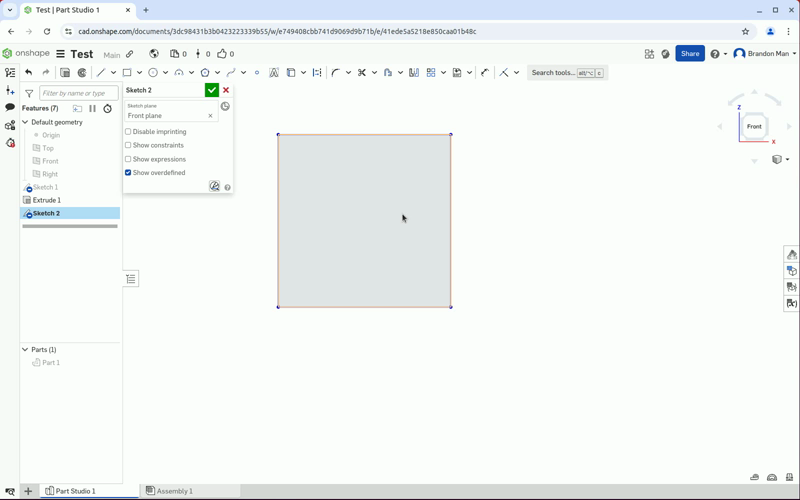
scroll(6)
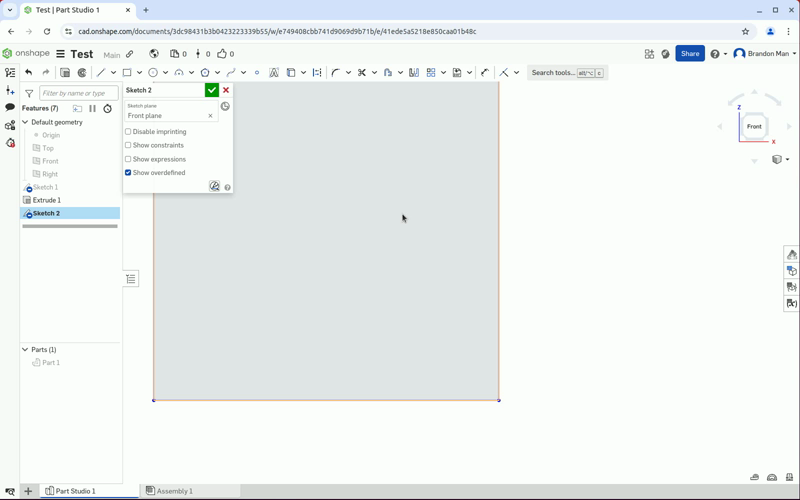
click(402, 213)
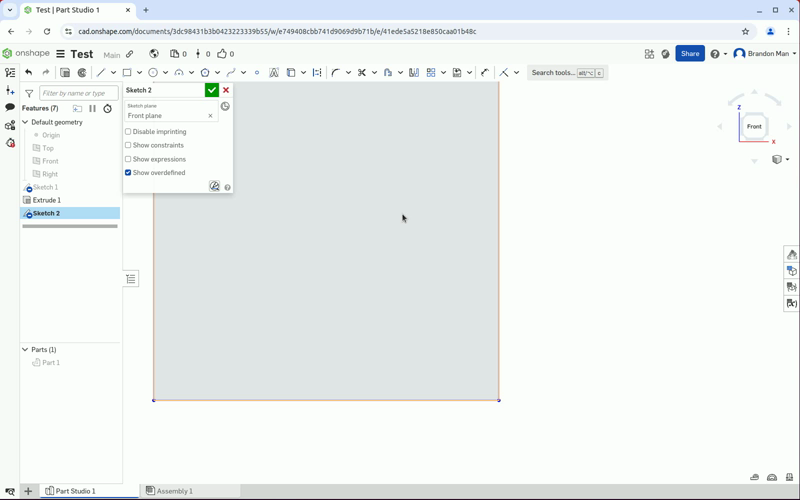
scroll(-6)
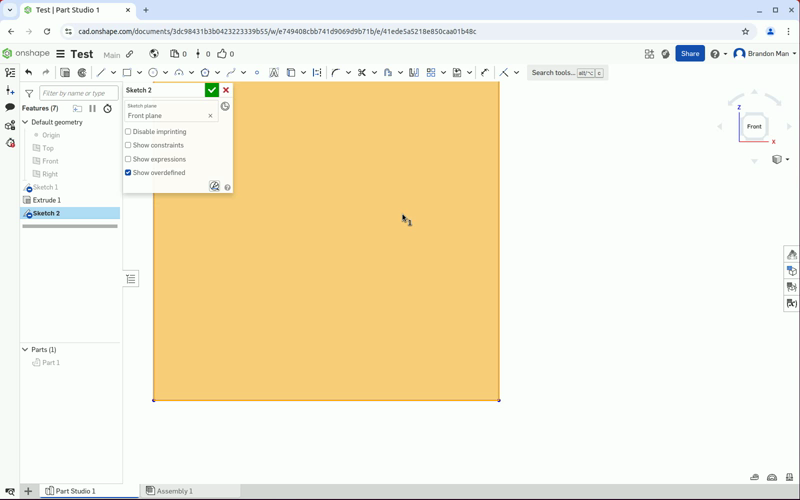
scroll(-6)
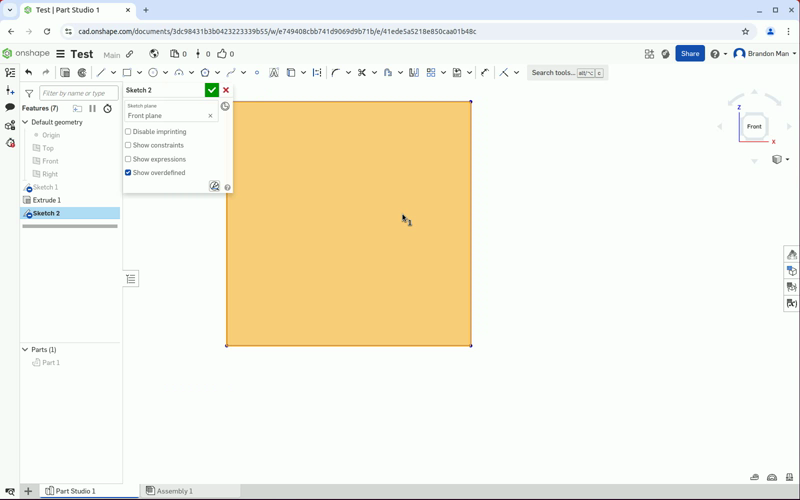
scroll(-6)
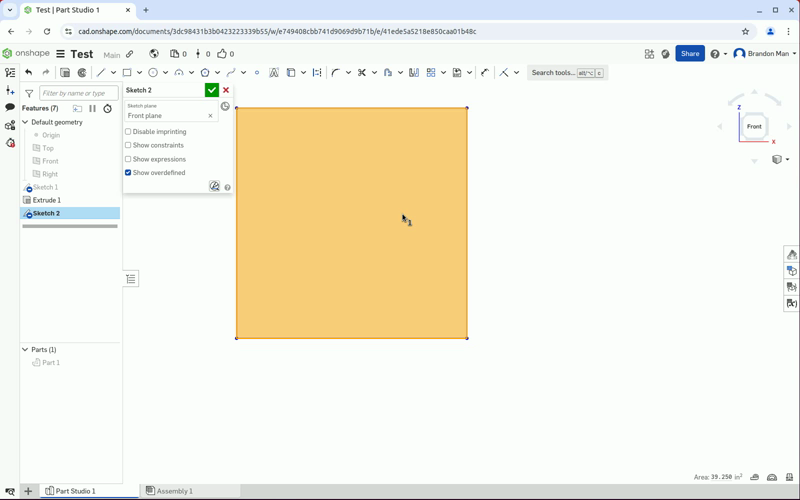
scroll(-6)
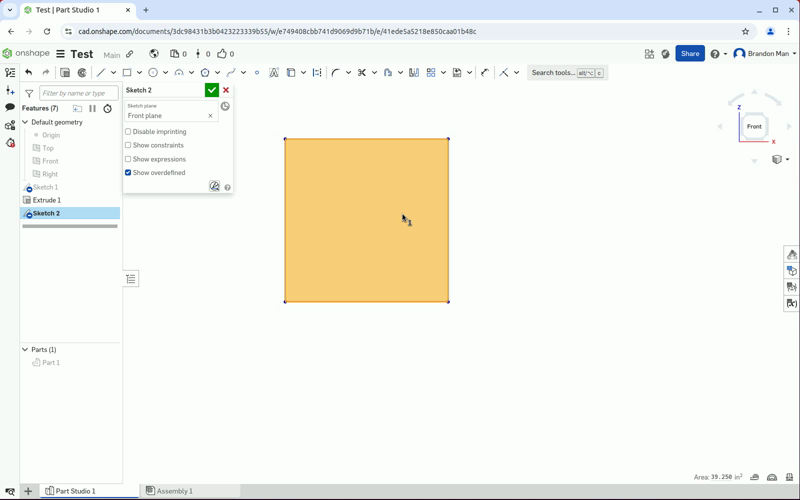
scroll(-6)
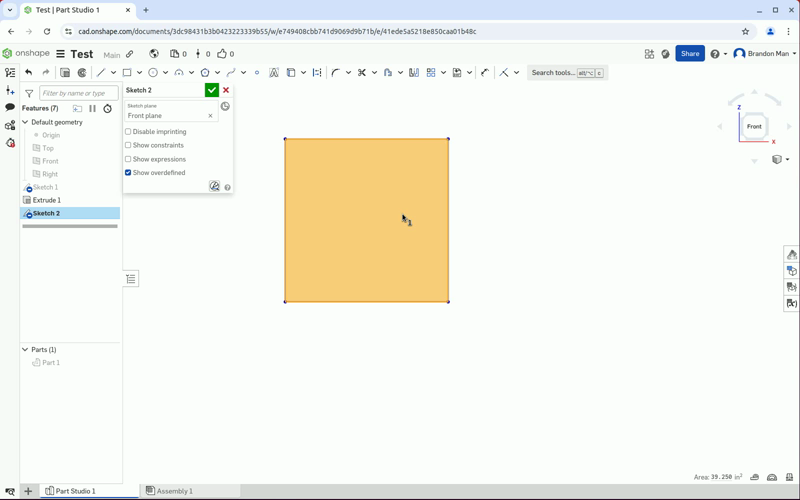
scroll(-6)
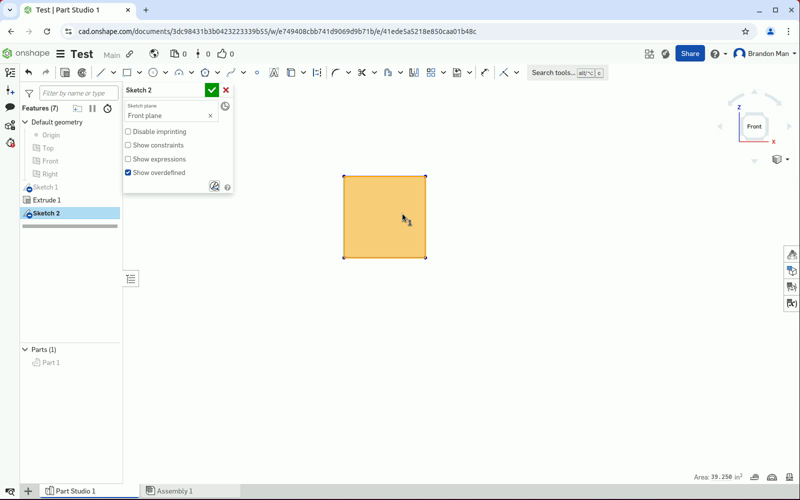
scroll(-6)
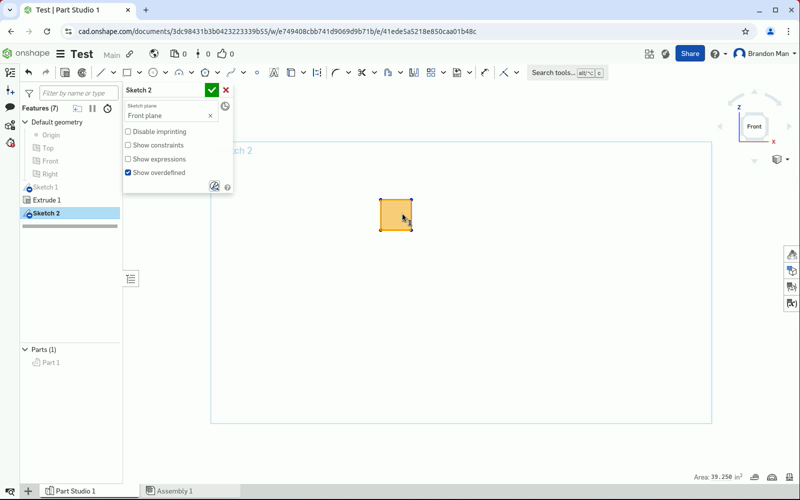
mouse_move(73, 352)
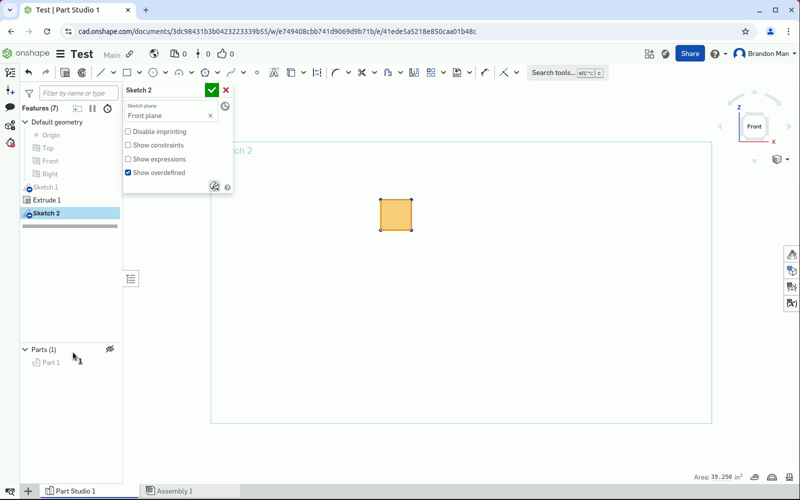
key(shift+y)
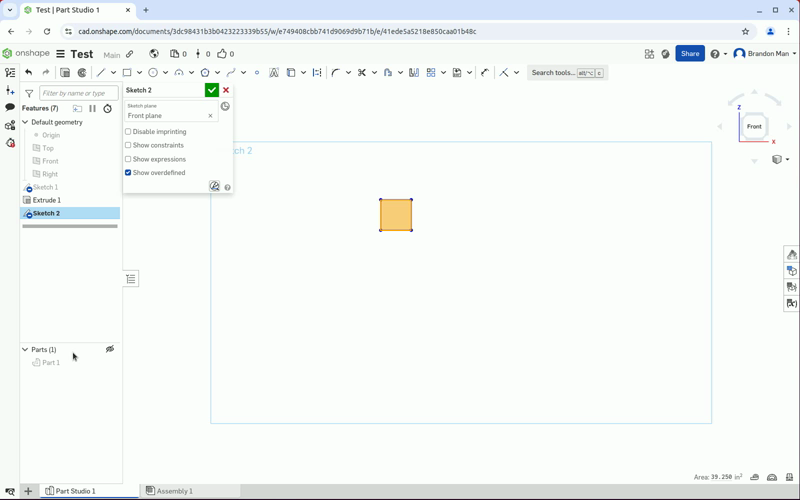
key(shift+e)
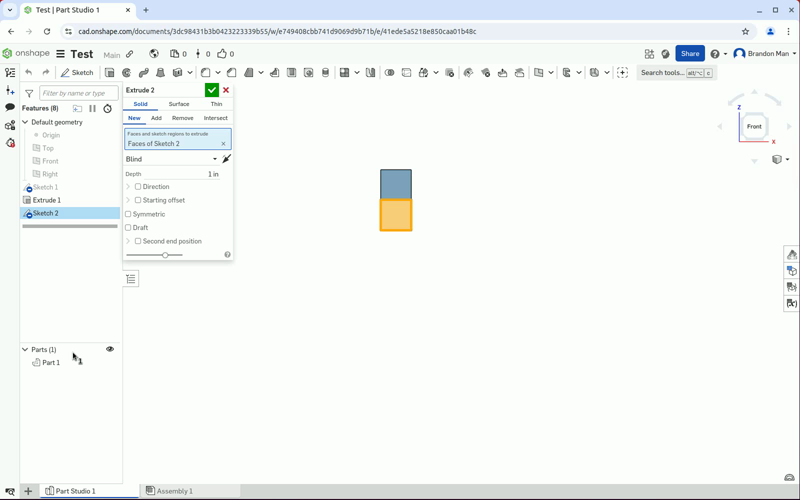
mouse_move(143, 106)
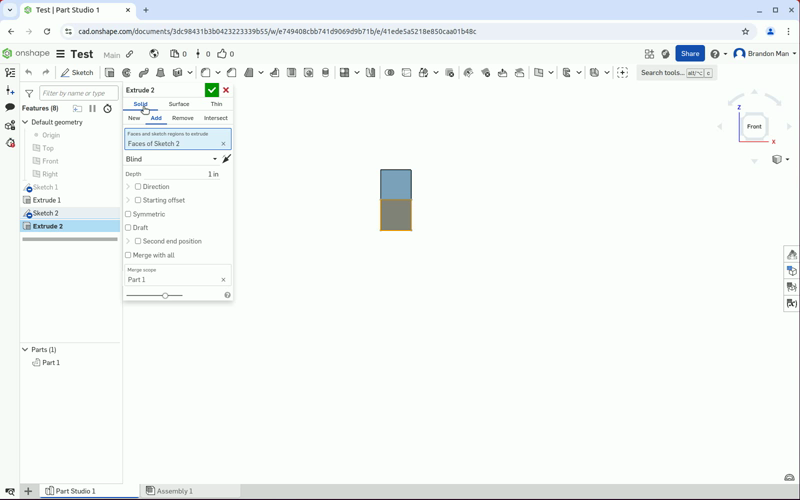
click(143, 106)
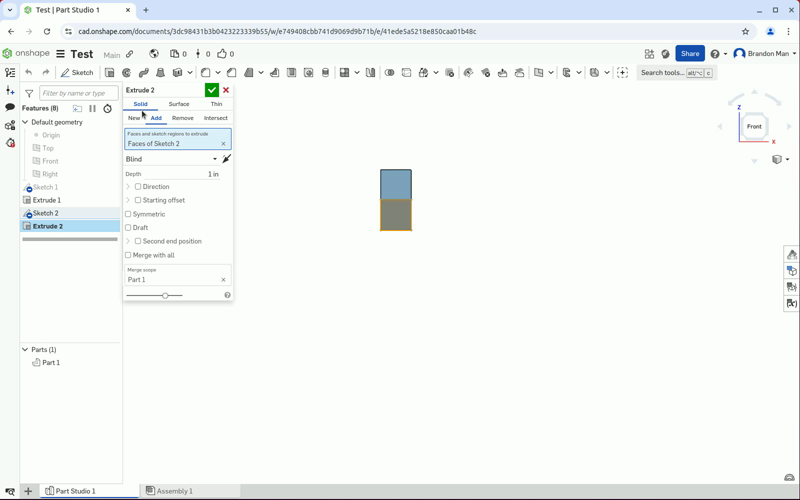
mouse_move(137, 120)
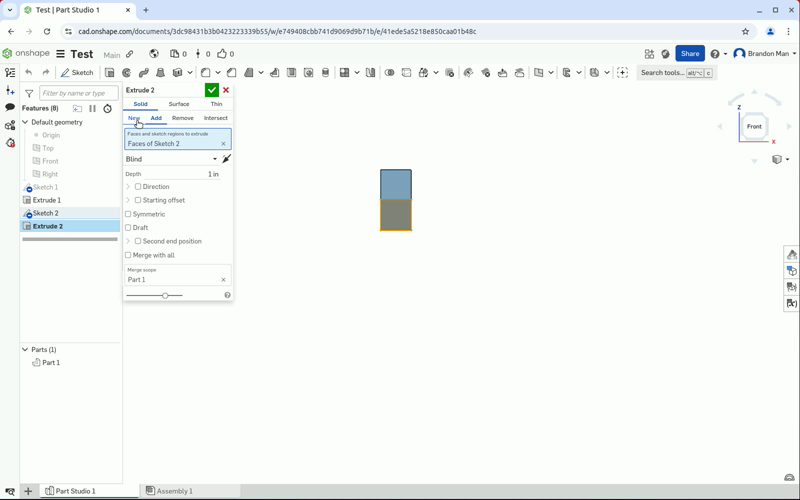
click(137, 120)
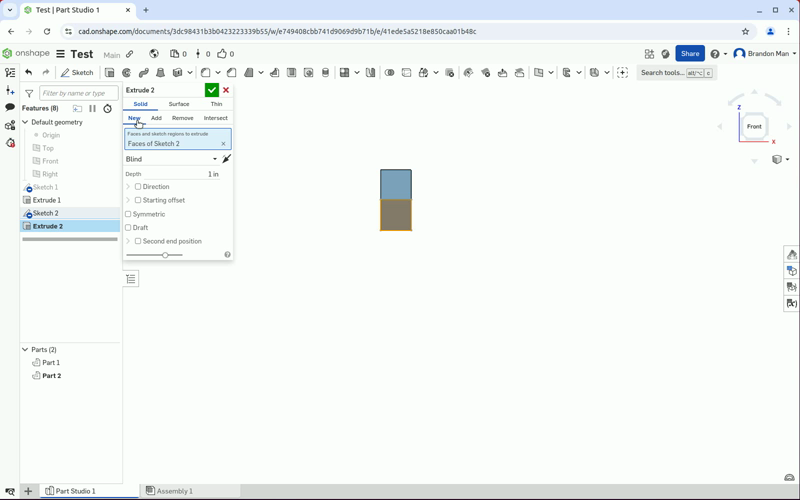
key(tab, 4)
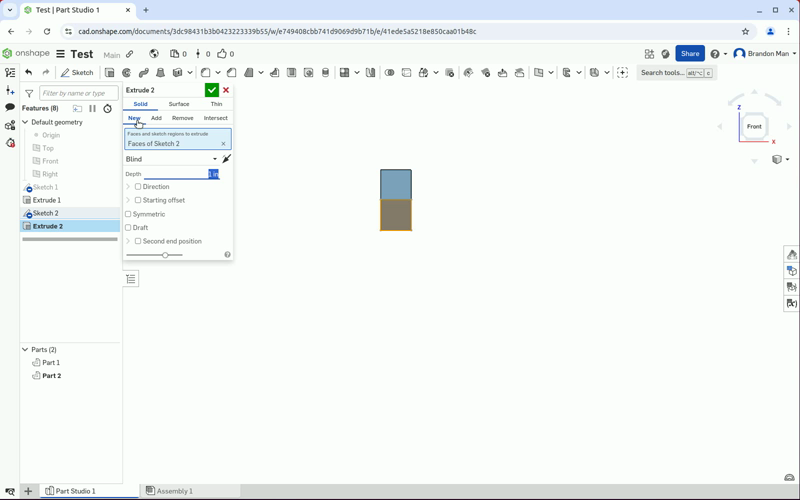
text(6.018)
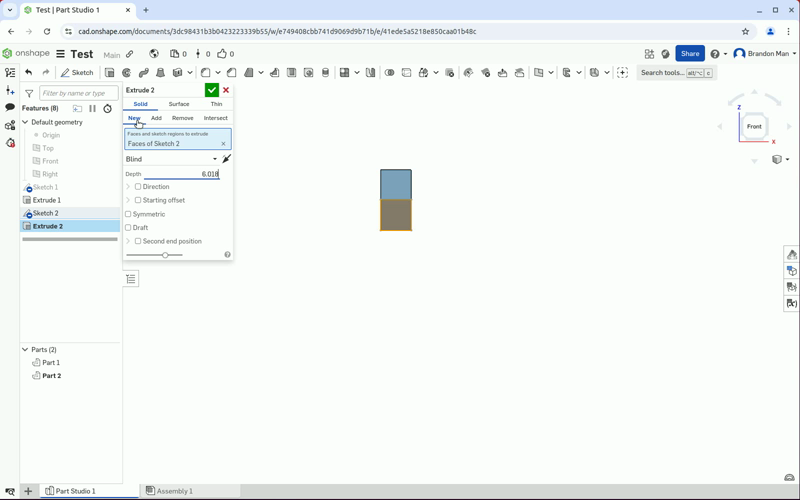
key(enter)
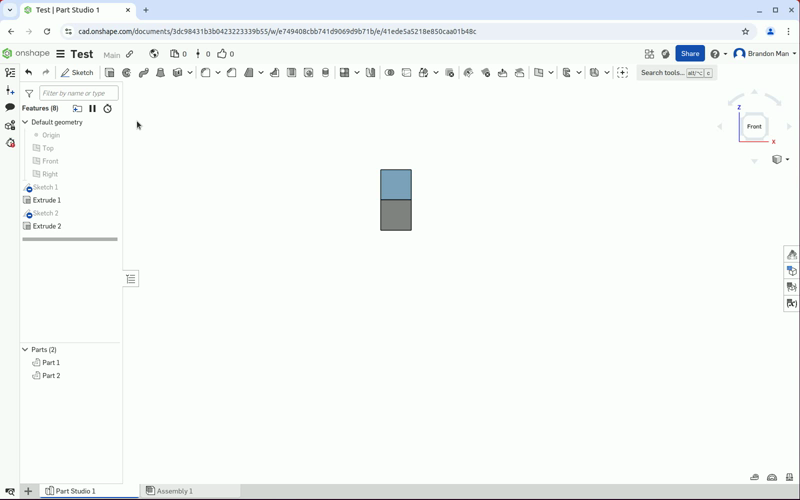
key(shift+h)
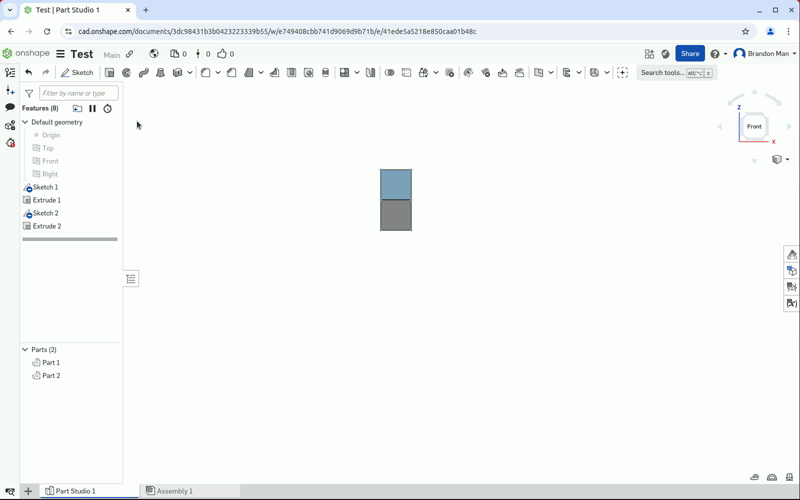
key(shift+h)
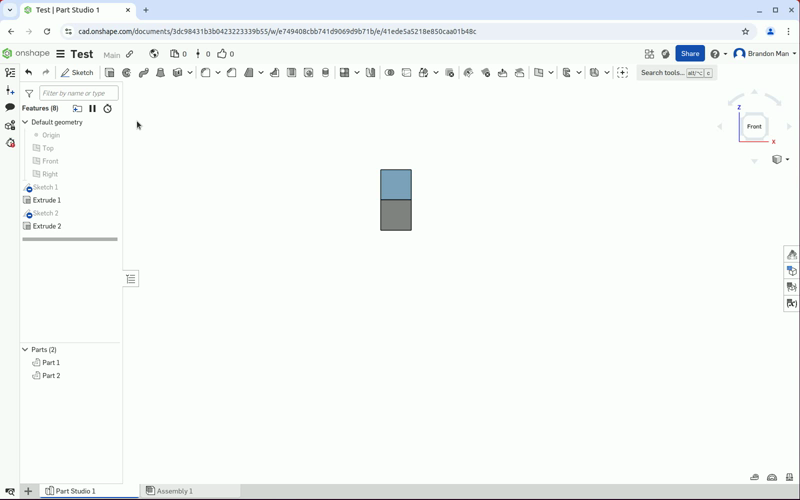
mouse_move(73, 189)
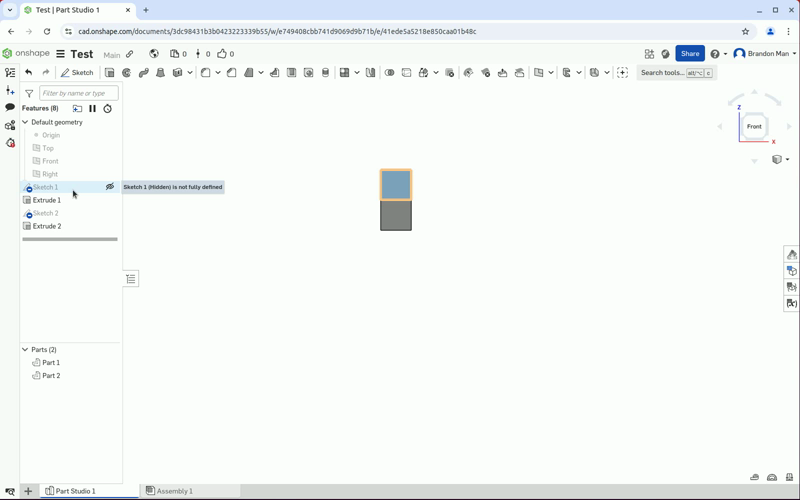
click(73, 189)
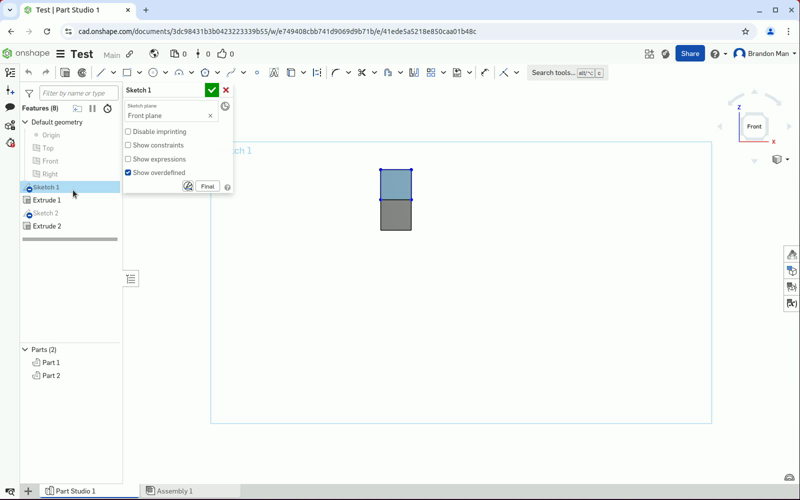
mouse_move(229, 92)
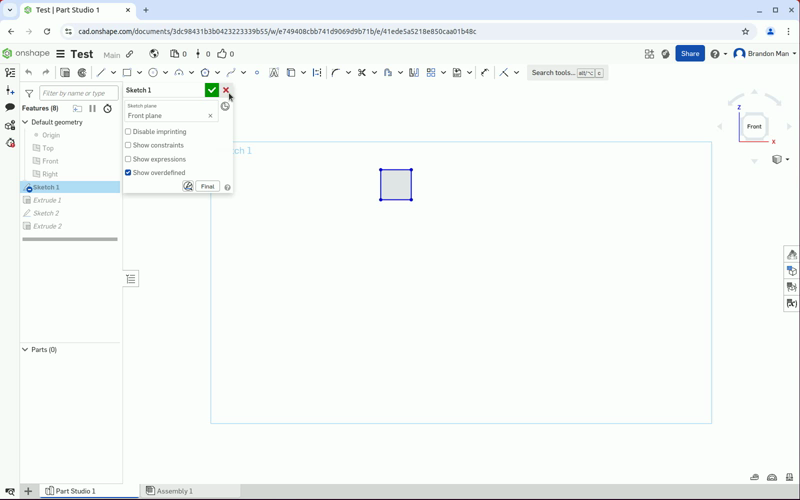
click(229, 92)
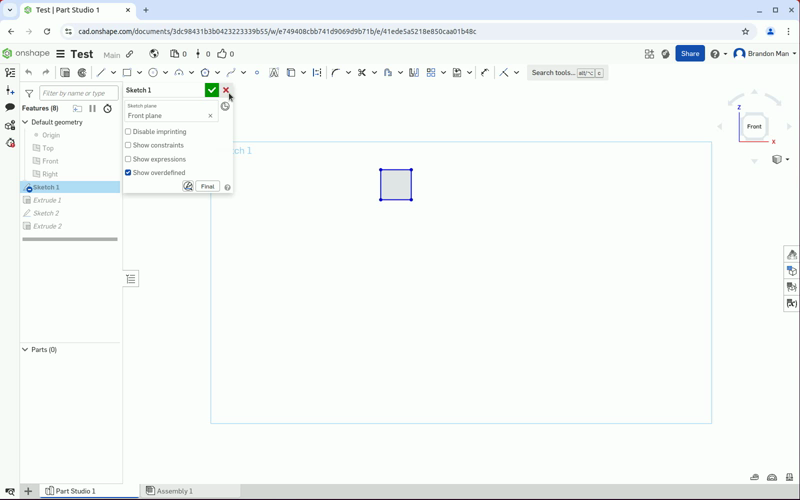
key(shift+s)
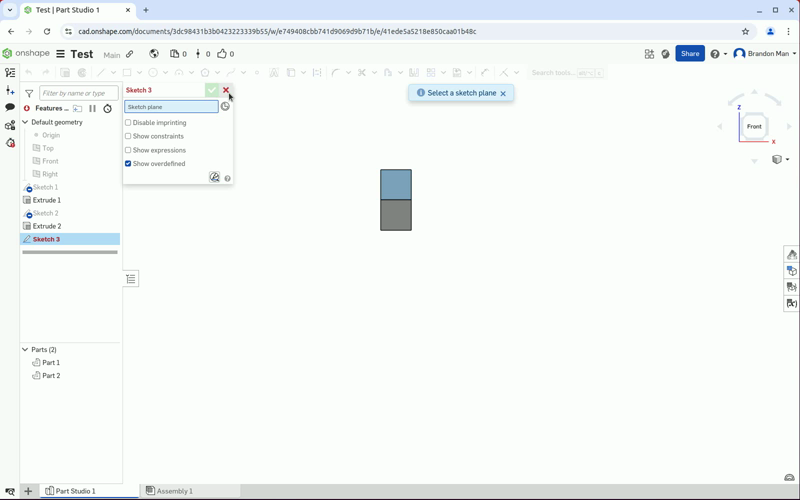
mouse_move(73, 163)
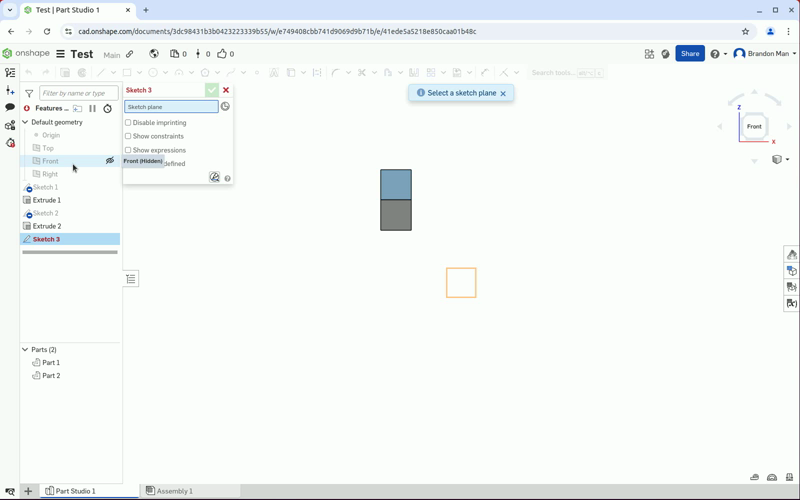
click(73, 163)
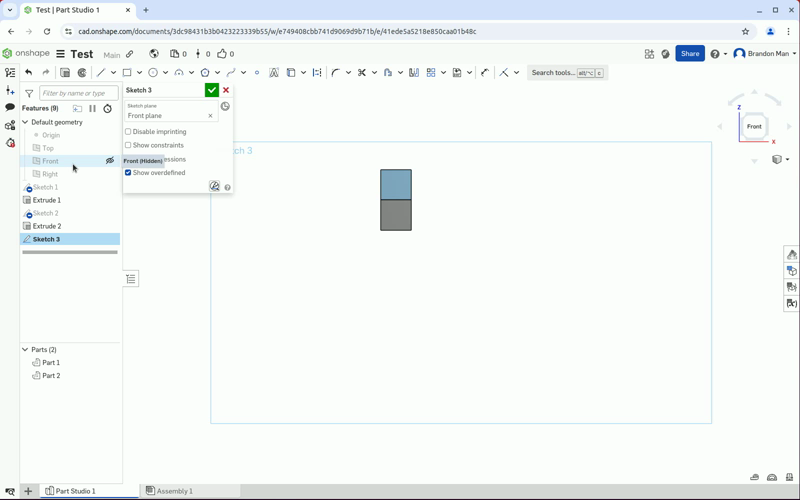
mouse_move(73, 352)
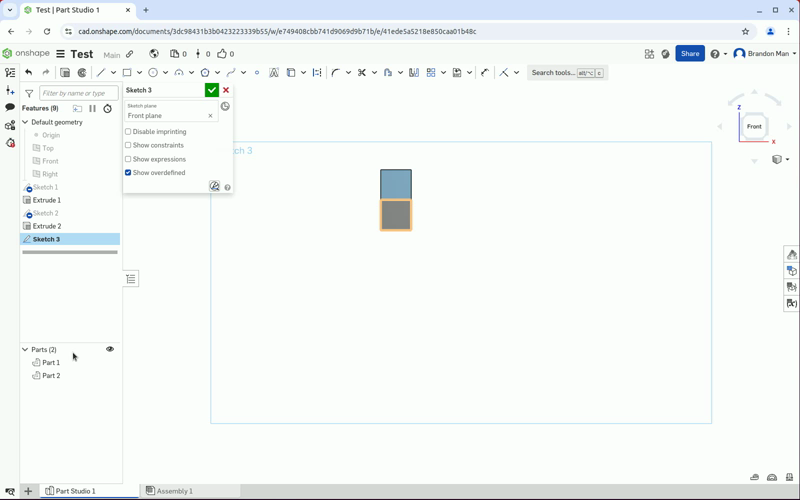
key(y)
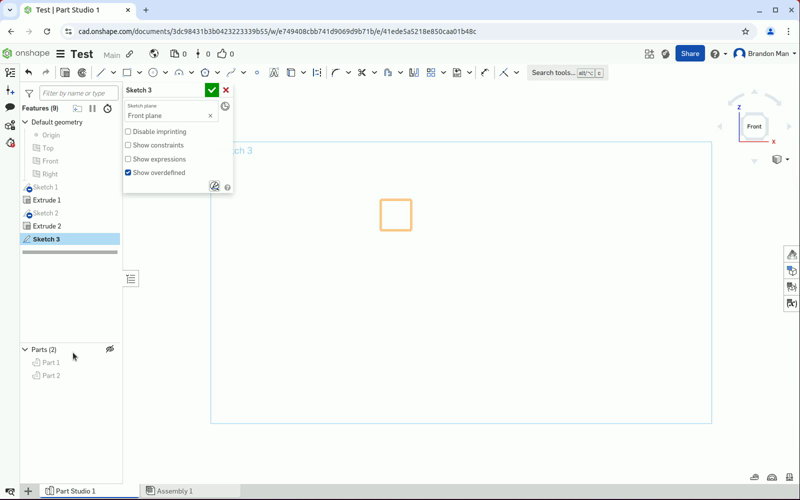
key(l)
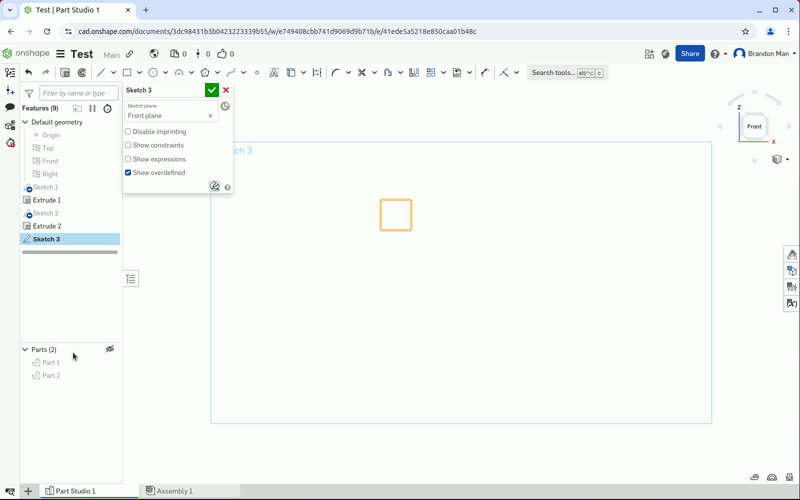
key_down(shift)
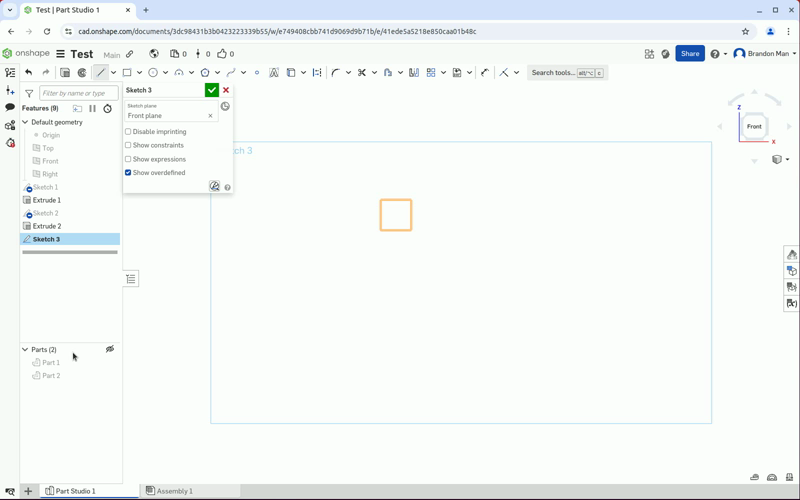
mouse_move(380, 259)
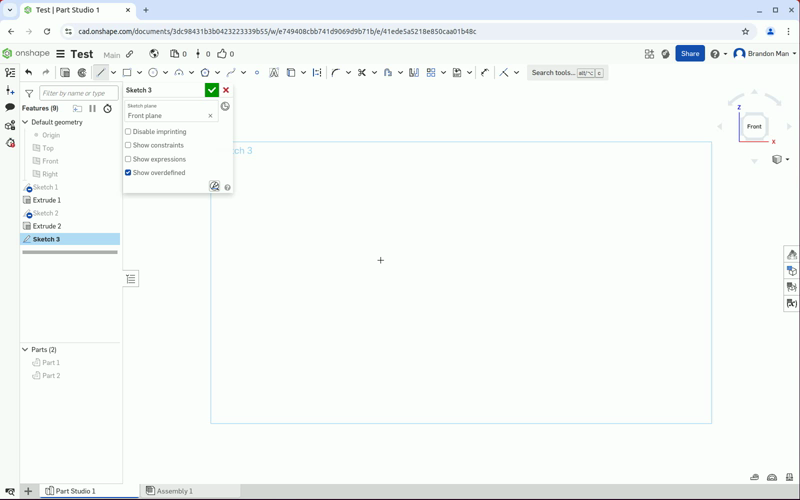
click(380, 259)
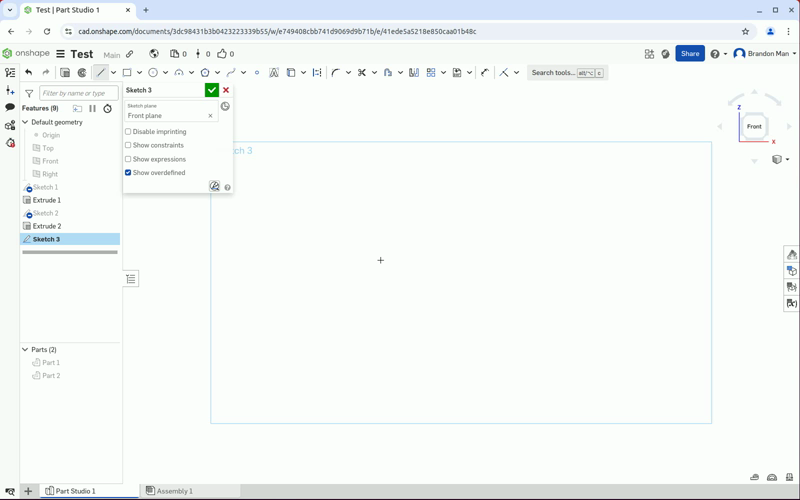
key_up(shift)
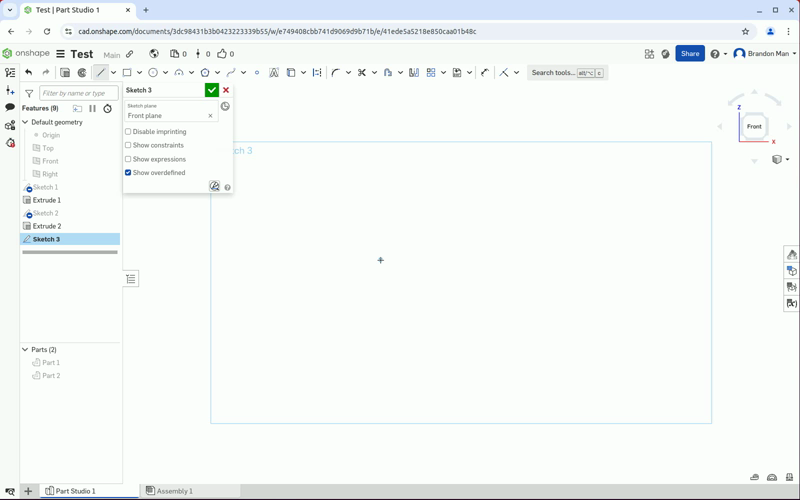
key_down(shift)
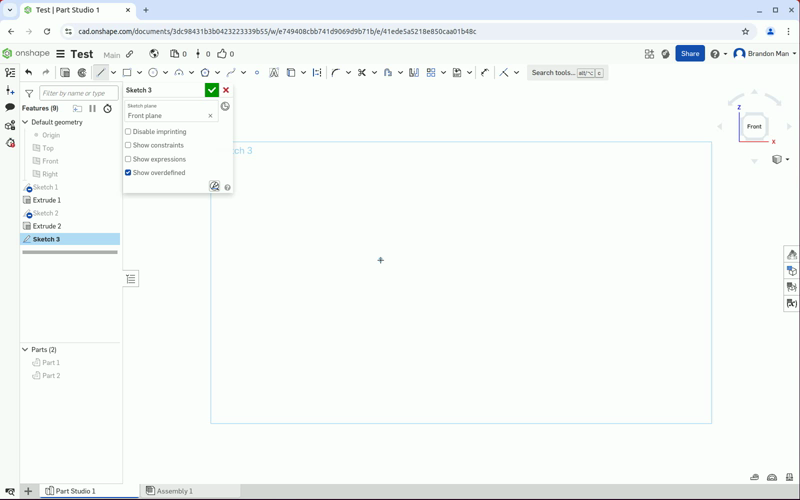
mouse_move(410, 259)
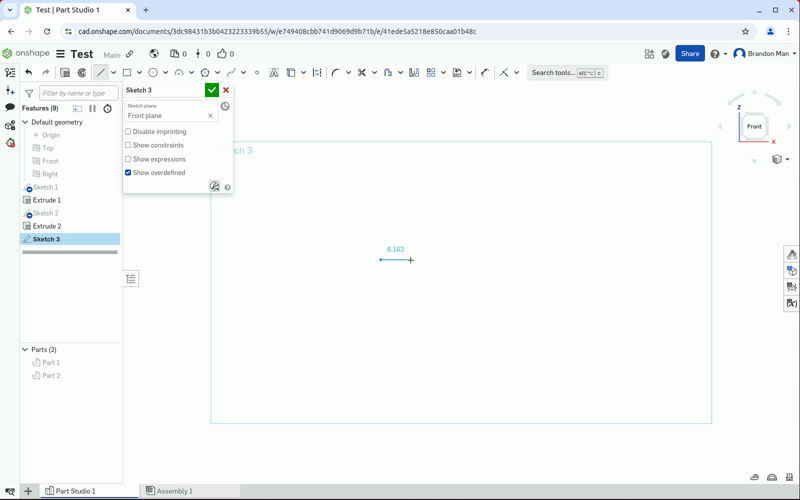
mouse_move(411, 259)
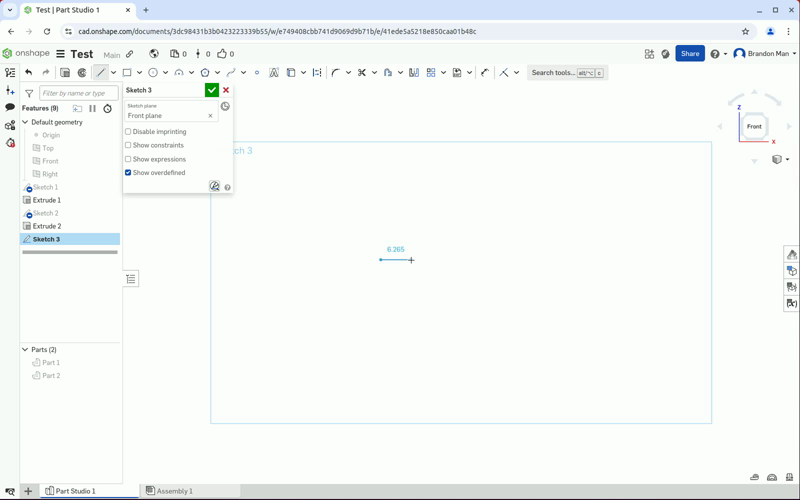
click(411, 259)
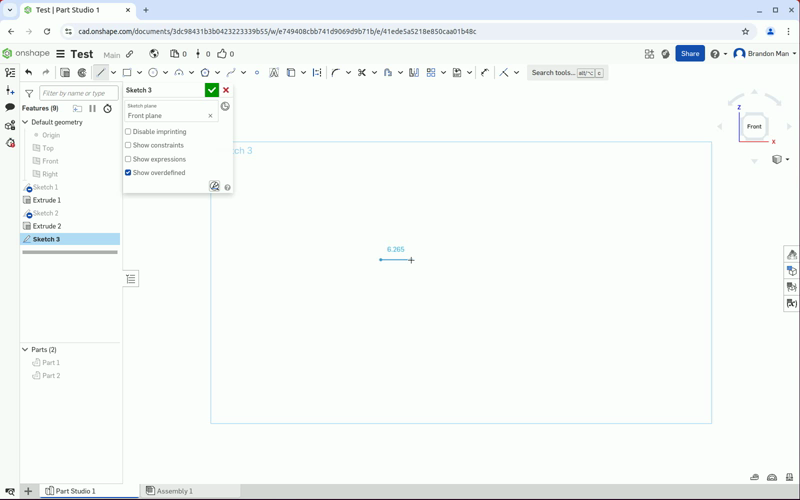
key_up(shift)
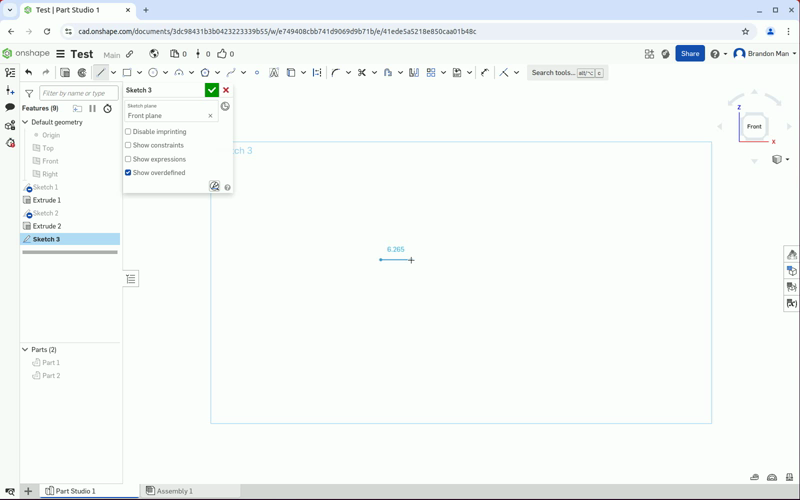
key_down(shift)
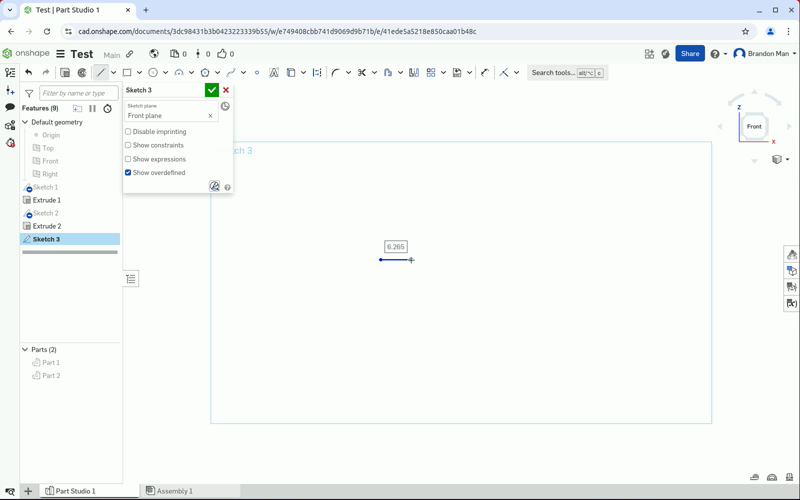
mouse_move(441, 259)
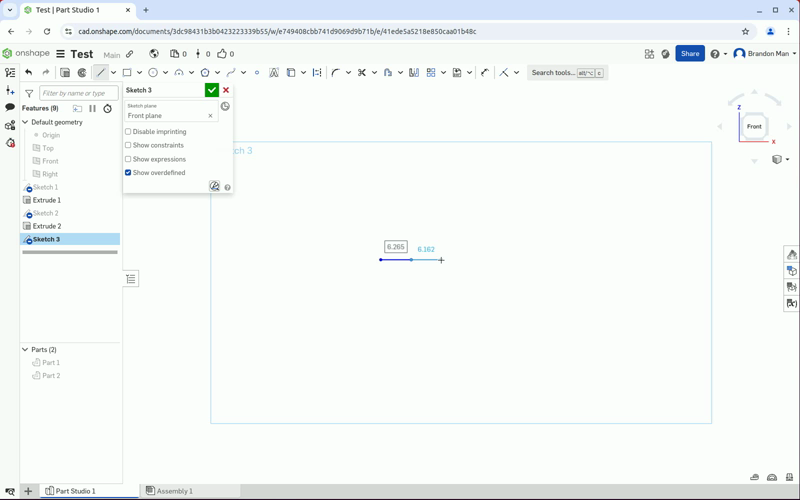
mouse_move(411, 229)
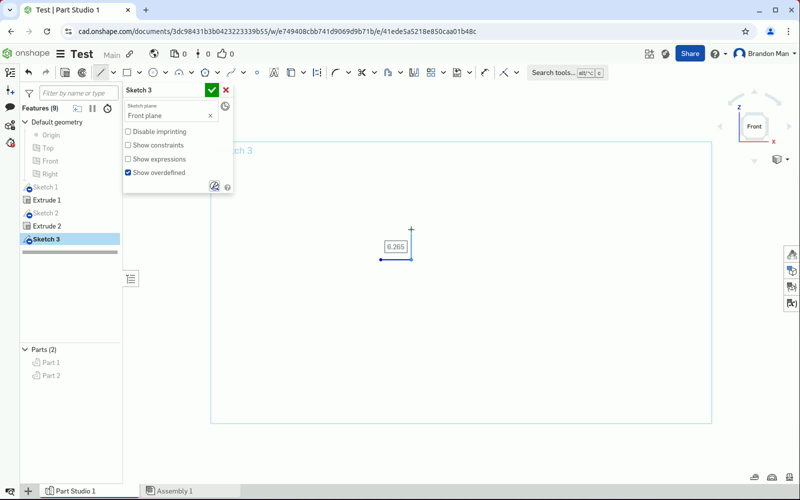
click(411, 229)
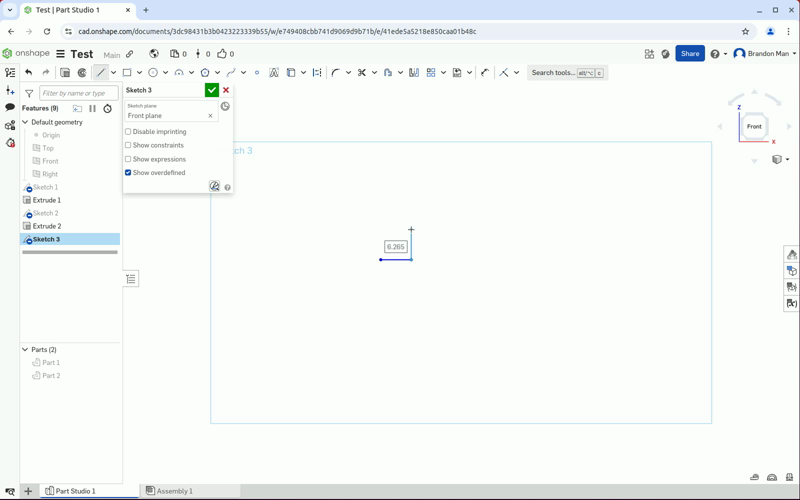
key_up(shift)
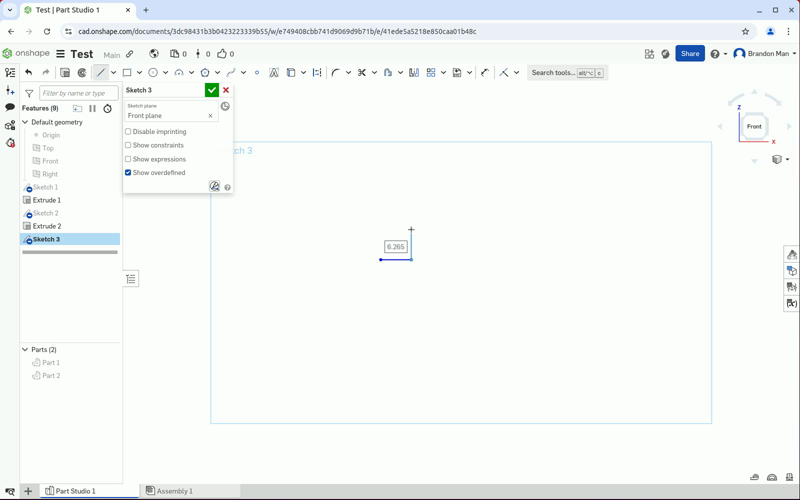
key_down(shift)
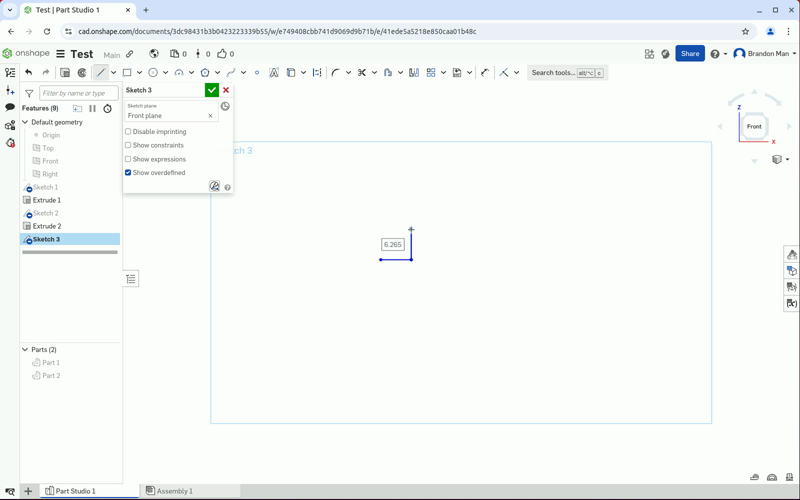
mouse_move(441, 229)
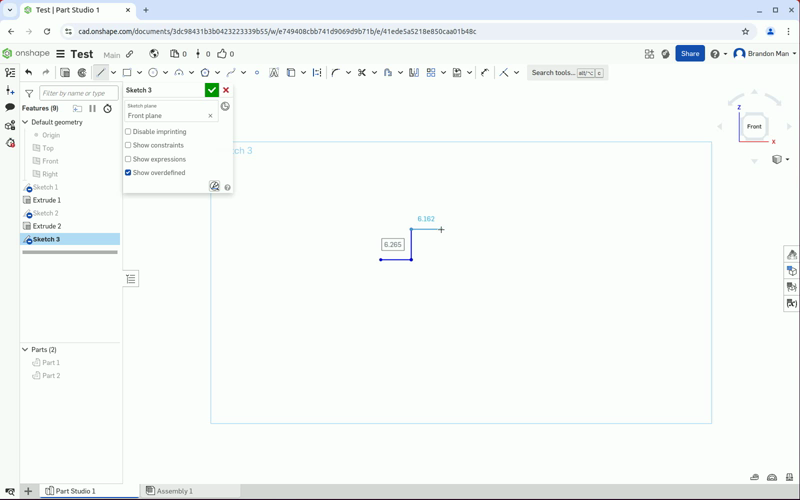
mouse_move(380, 229)
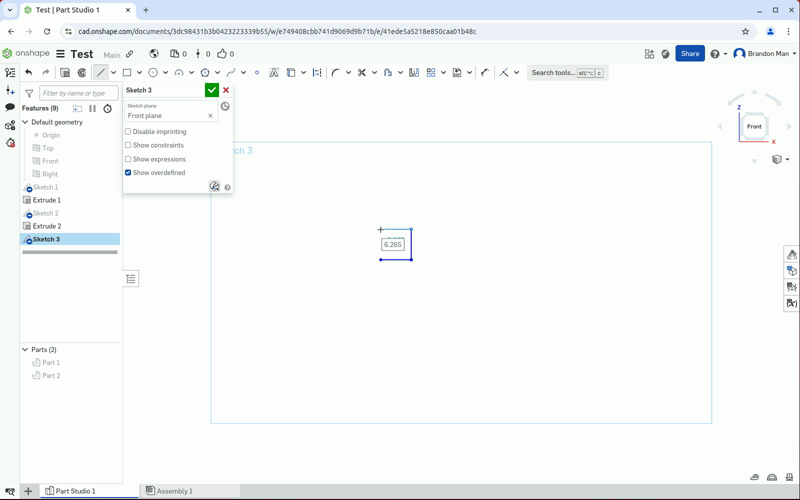
click(380, 229)
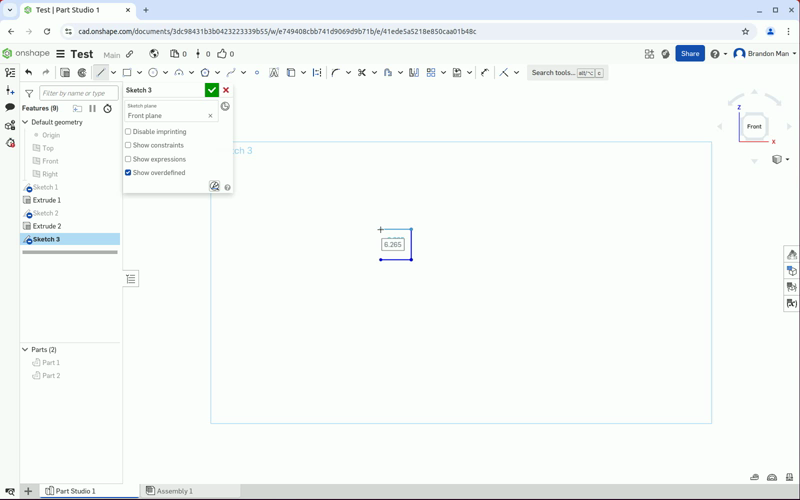
key_up(shift)
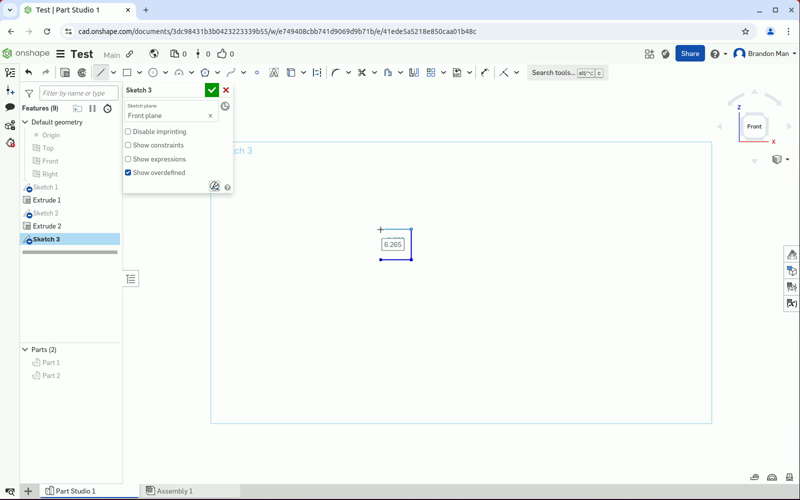
mouse_move(410, 229)
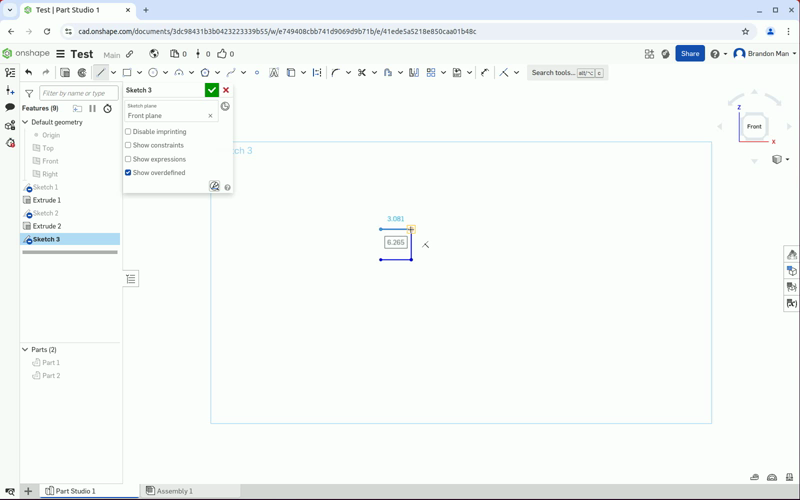
key_down(shift)
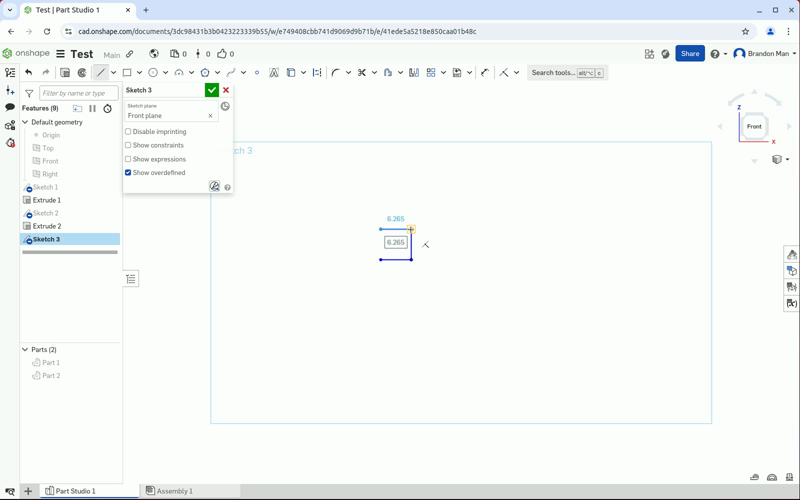
mouse_move(380, 259)
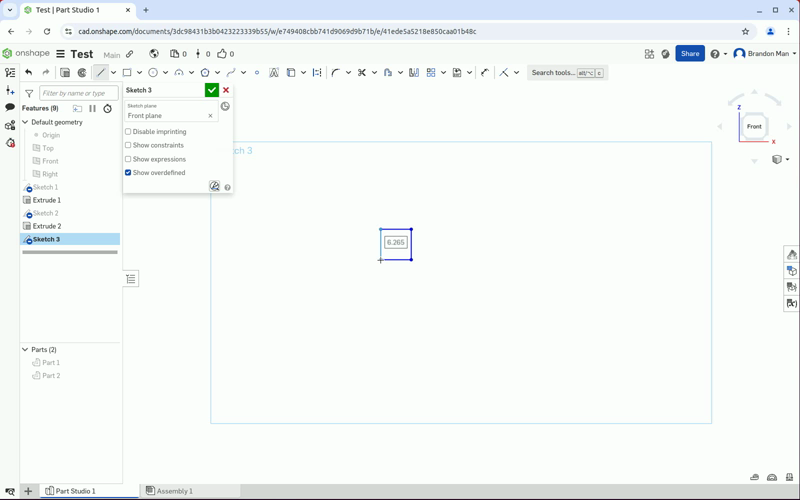
key_up(shift)
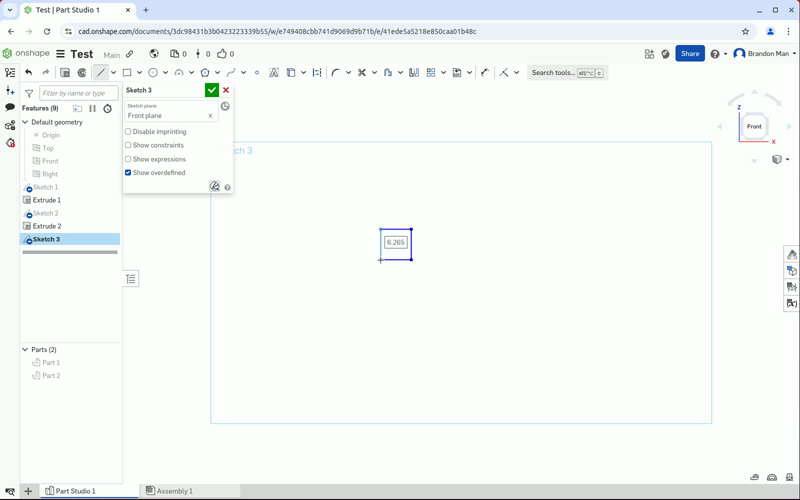
click(380, 259)
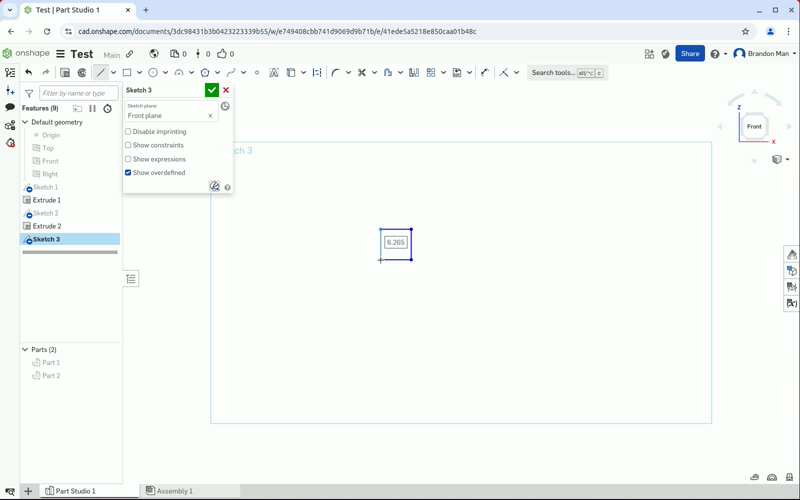
key(esc)
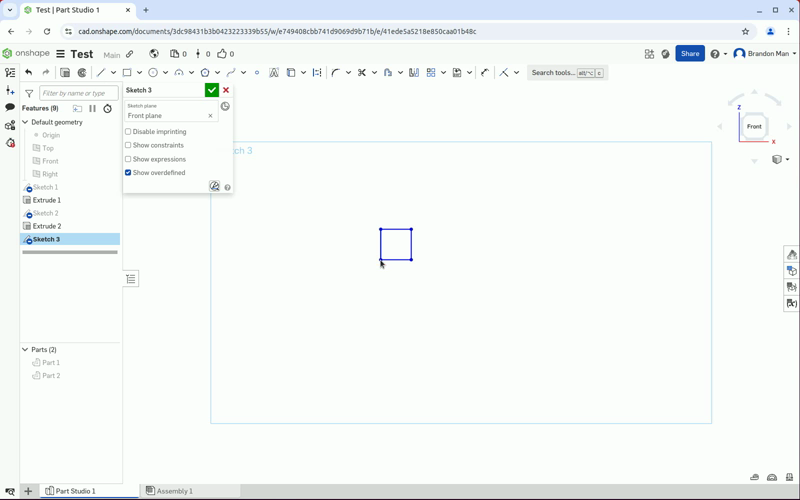
mouse_move(397, 240)
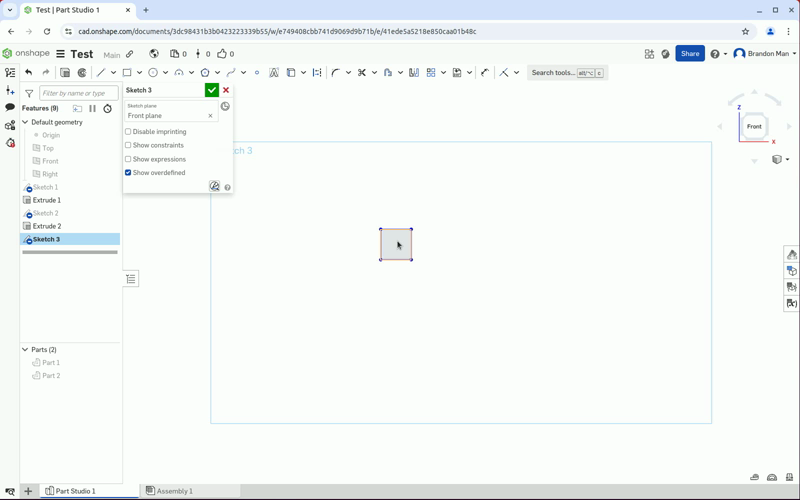
scroll(6)
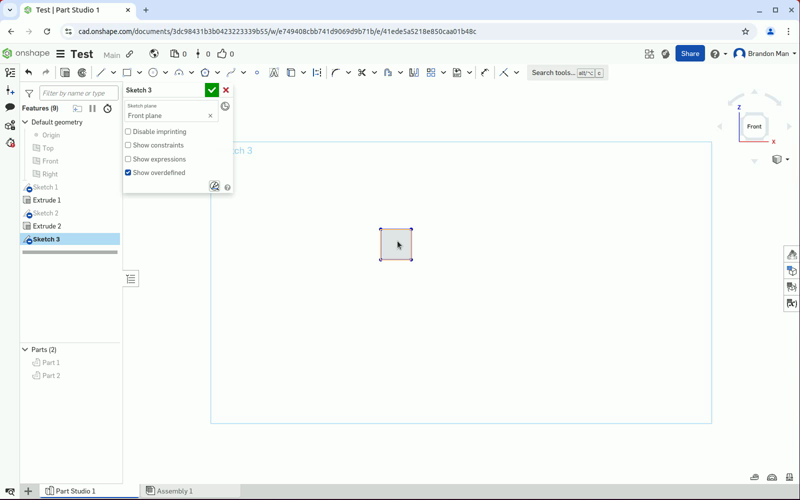
scroll(6)
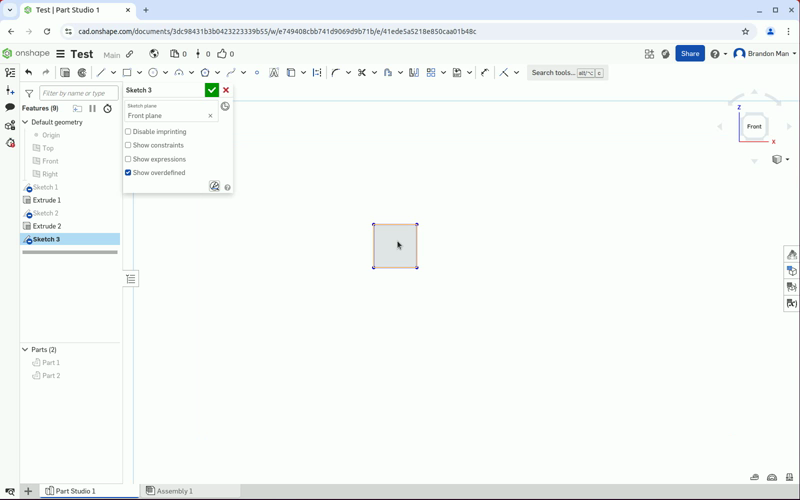
scroll(6)
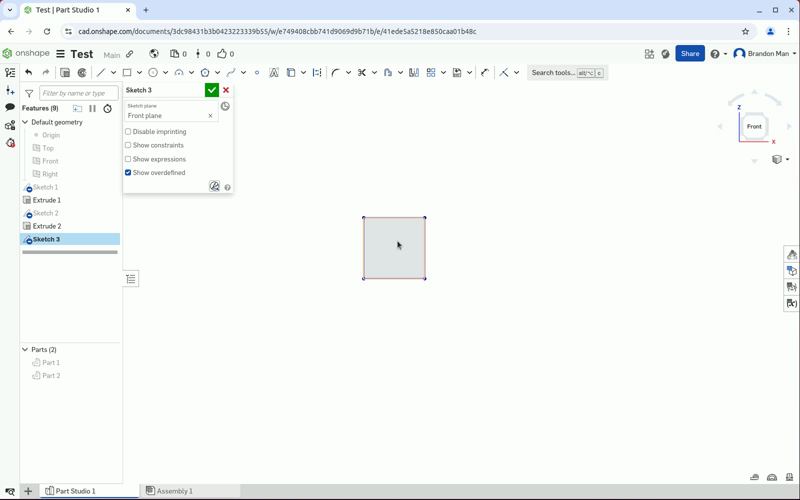
scroll(6)
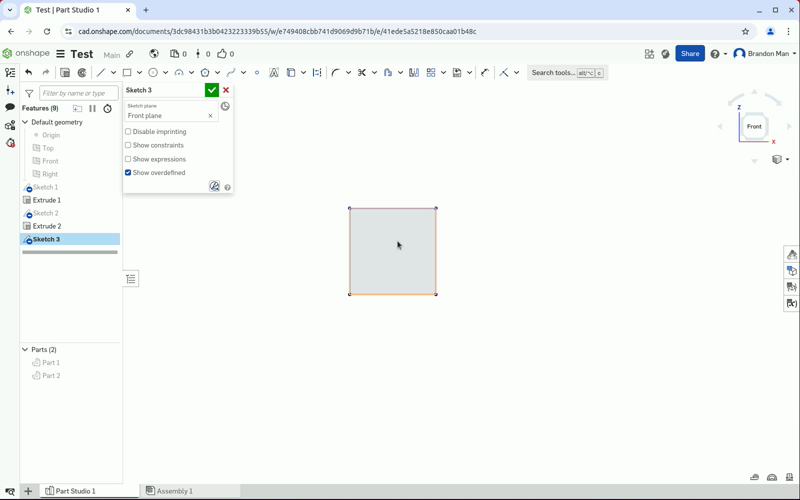
scroll(6)
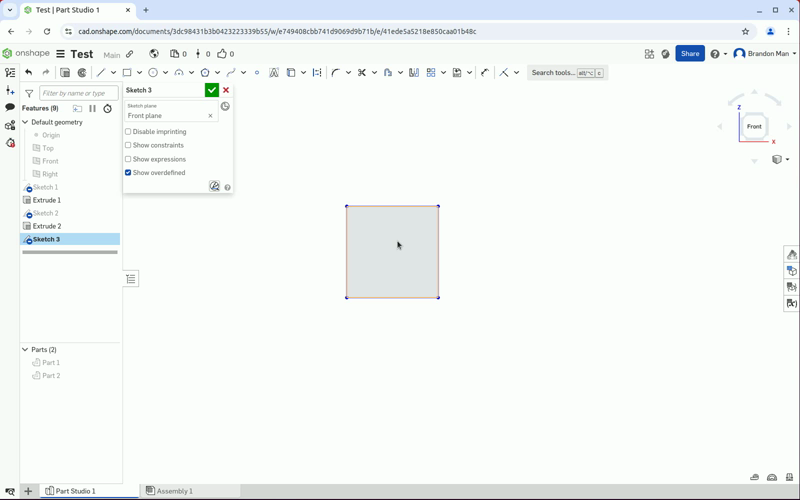
scroll(6)
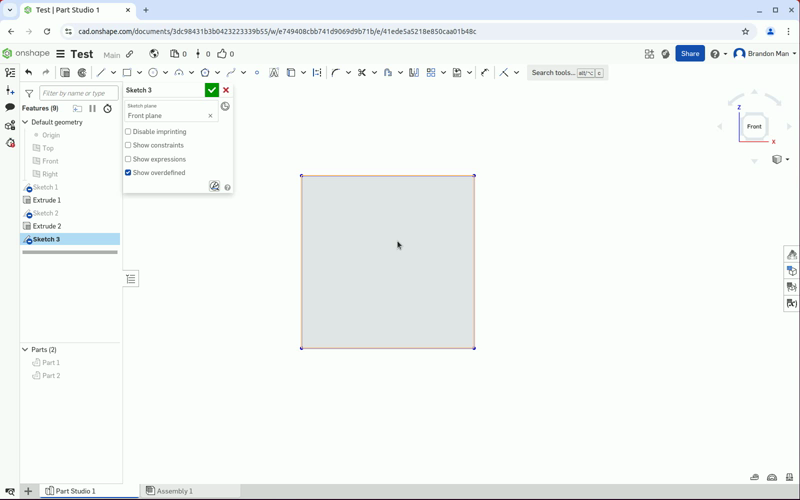
scroll(6)
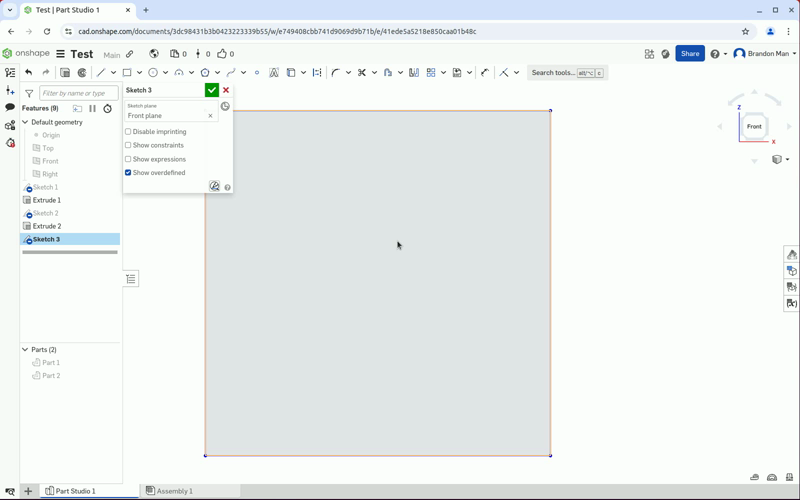
click(397, 240)
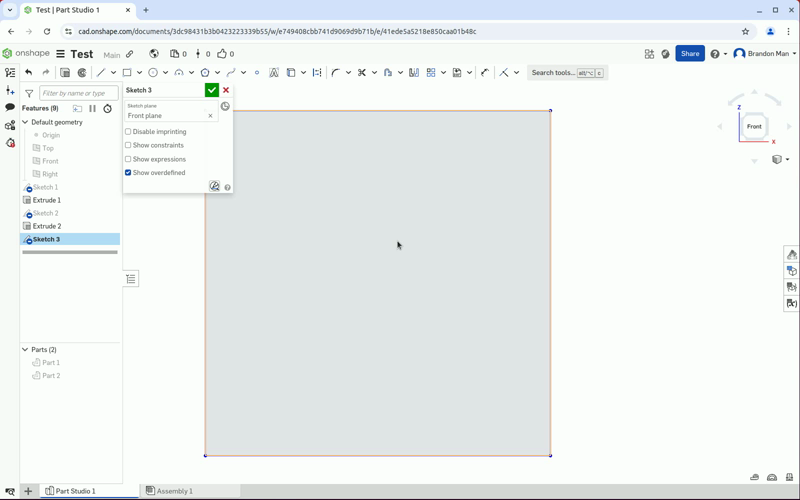
scroll(-6)
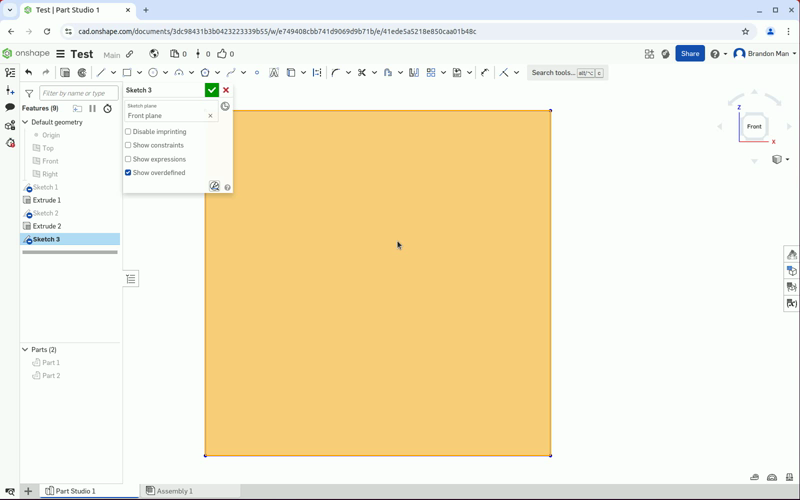
scroll(-6)
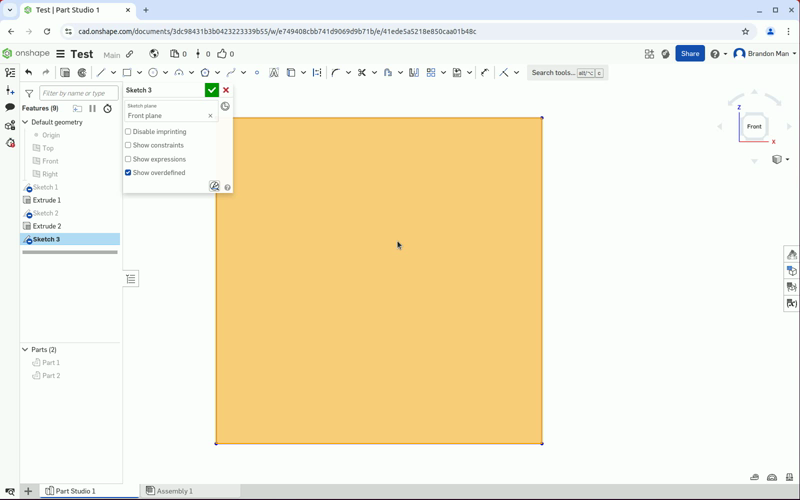
scroll(-6)
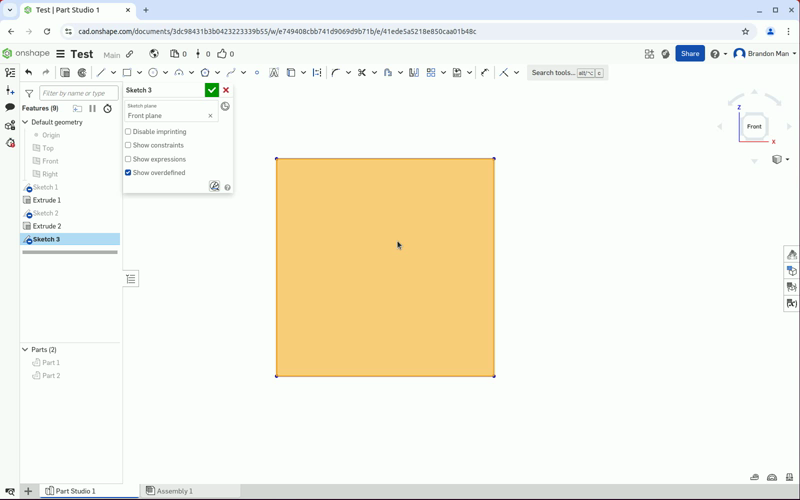
scroll(-6)
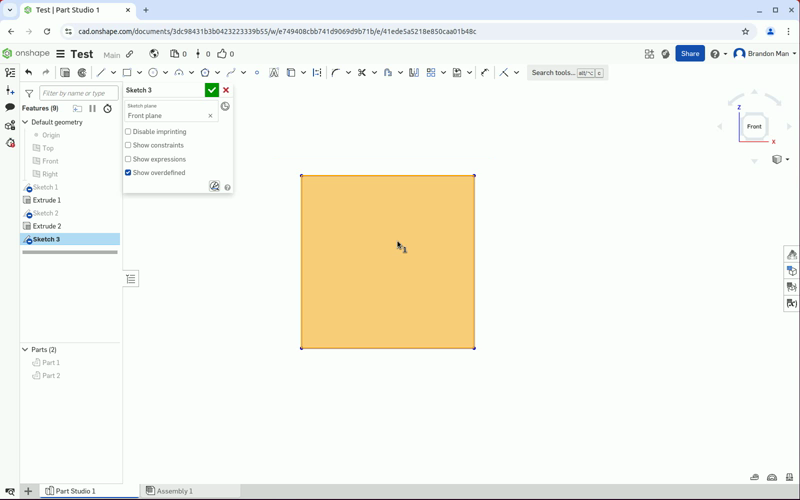
scroll(-6)
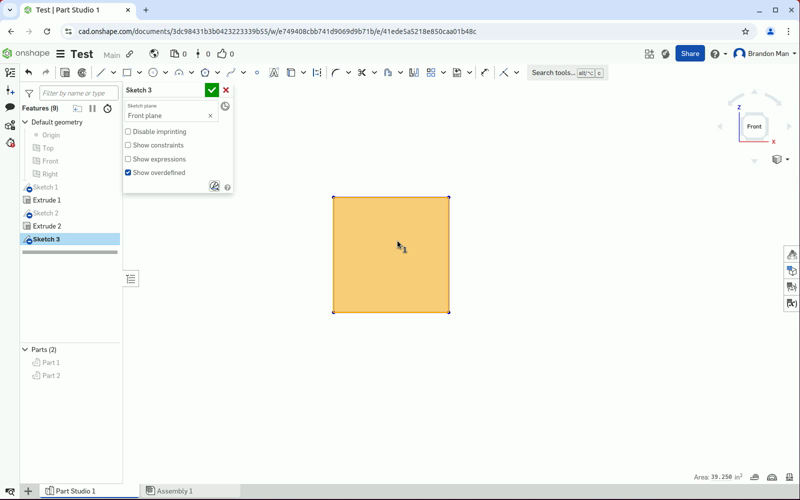
scroll(-6)
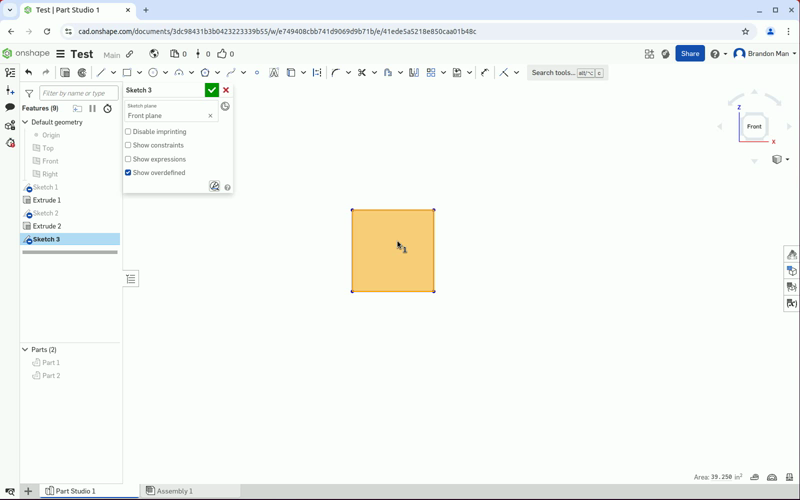
scroll(-6)
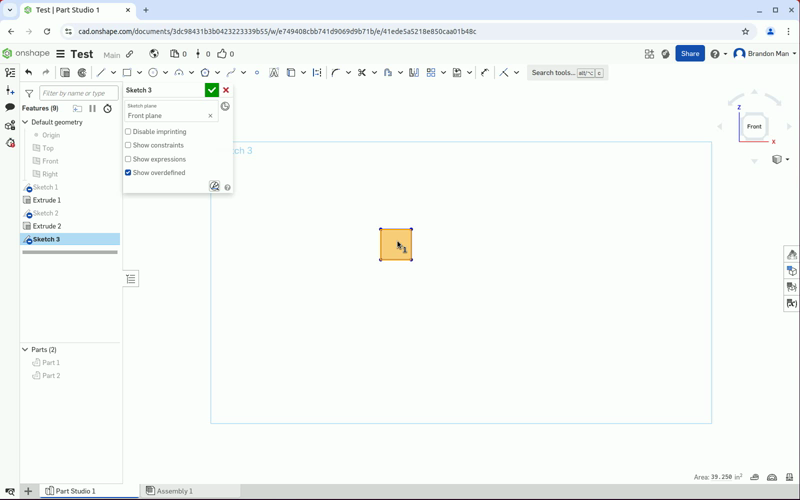
mouse_move(73, 352)
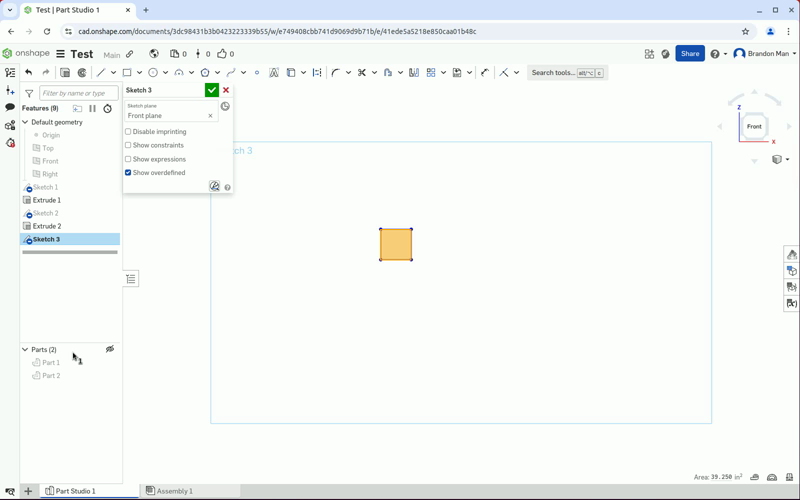
key(shift+y)
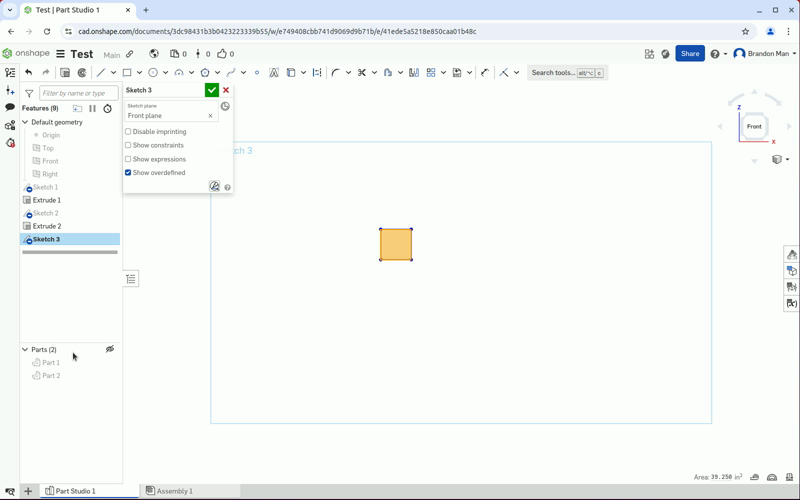
key(shift+e)
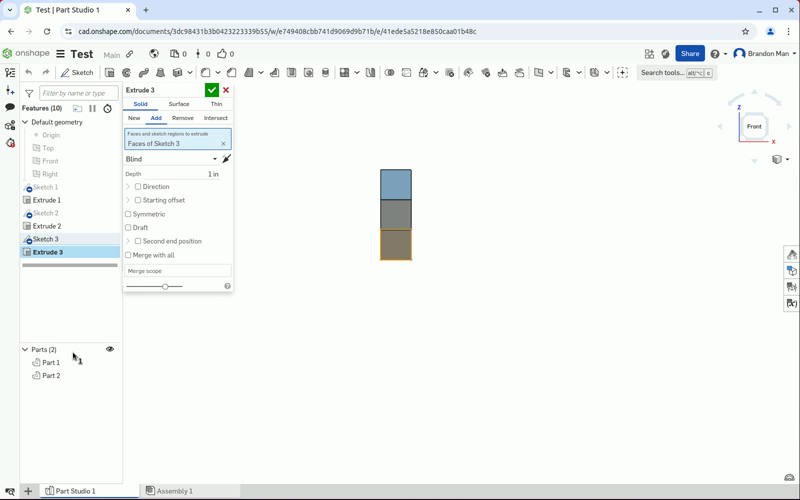
mouse_move(143, 106)
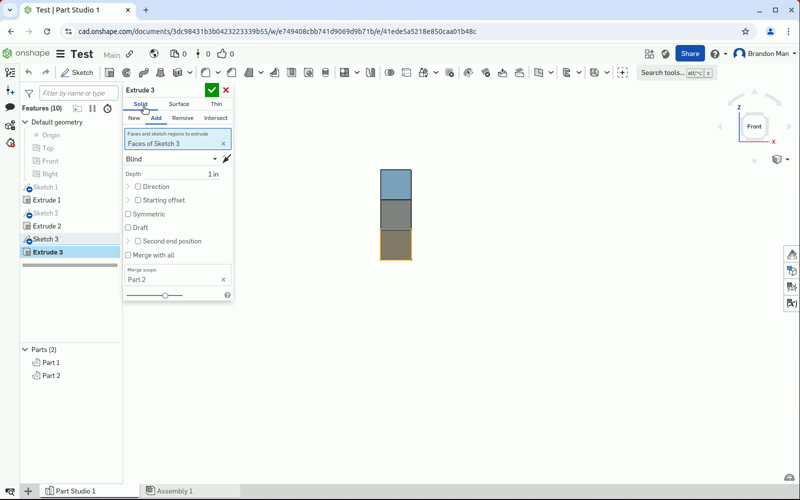
click(143, 106)
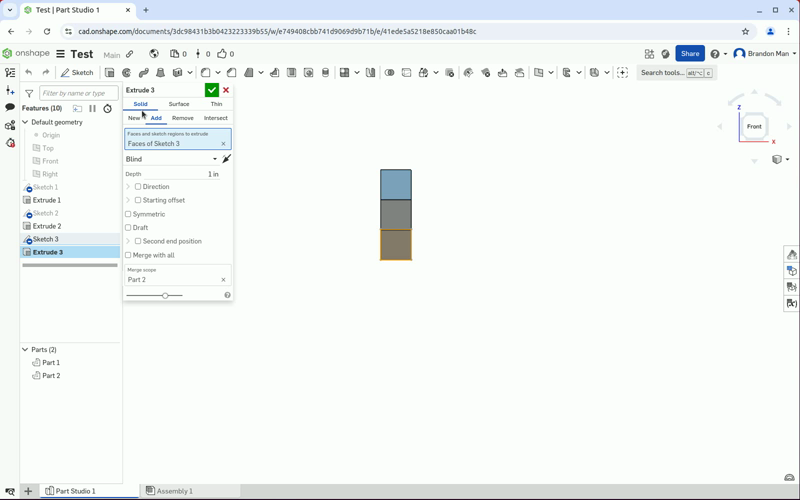
mouse_move(137, 120)
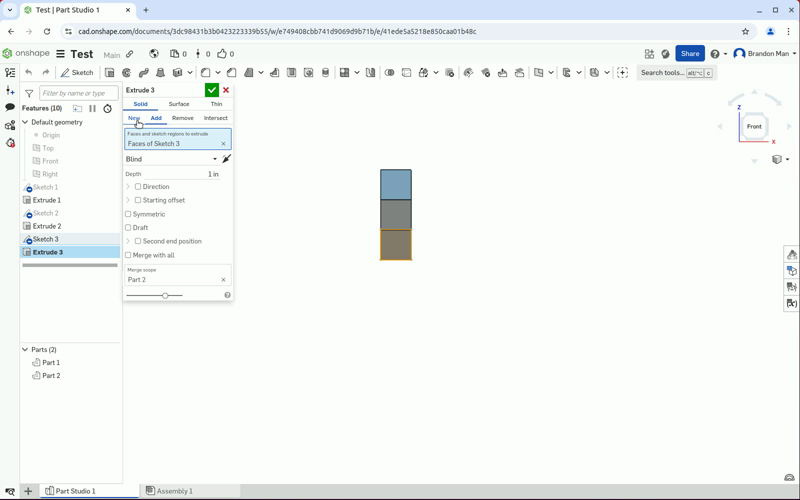
click(137, 120)
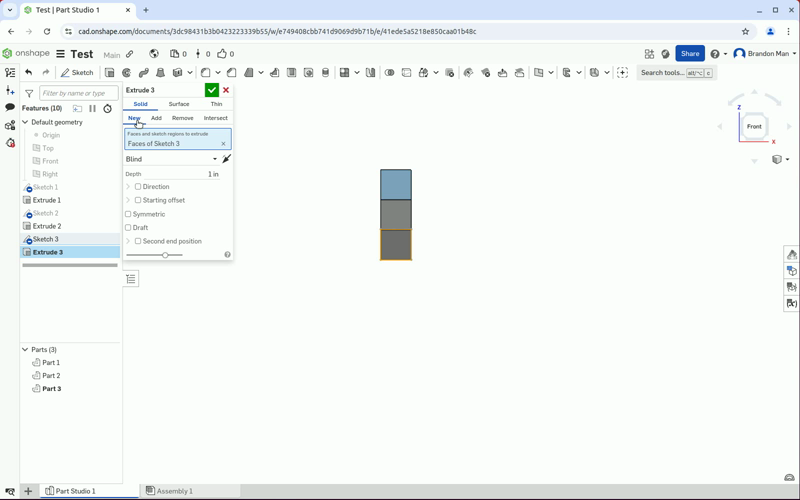
key(tab, 4)
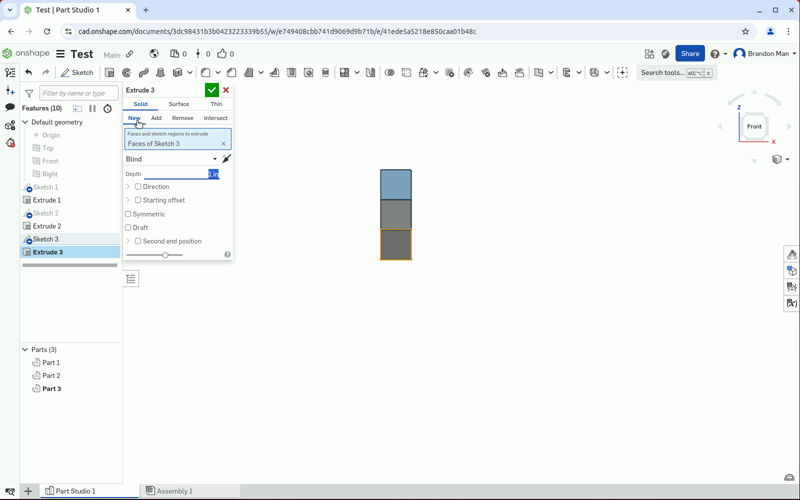
text(6.018)
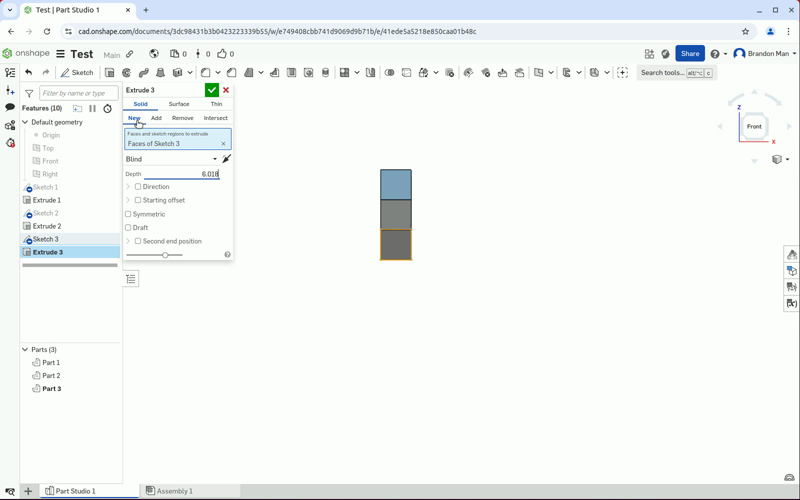
key(enter)
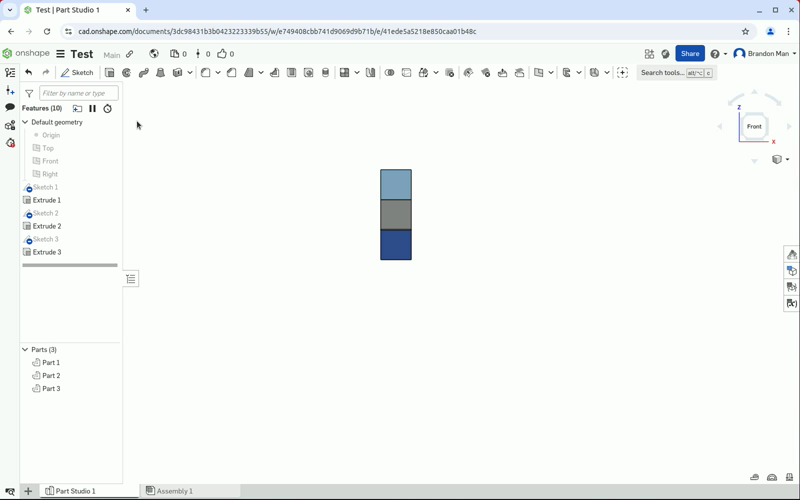
key(shift+h)
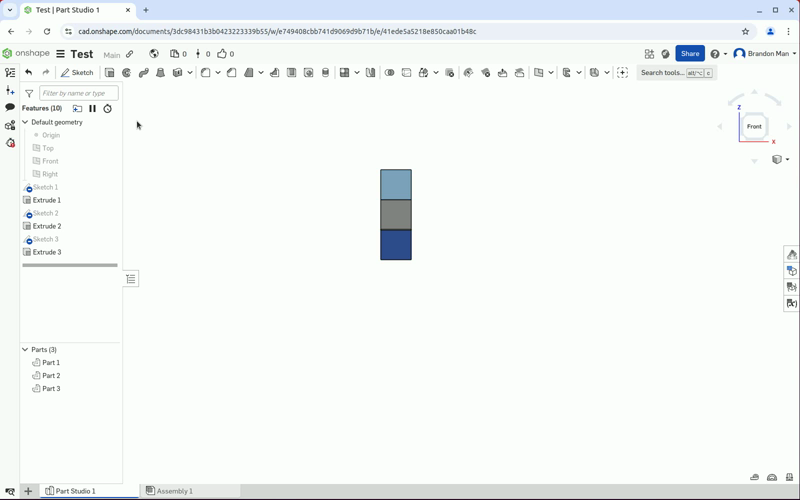
key(shift+h)
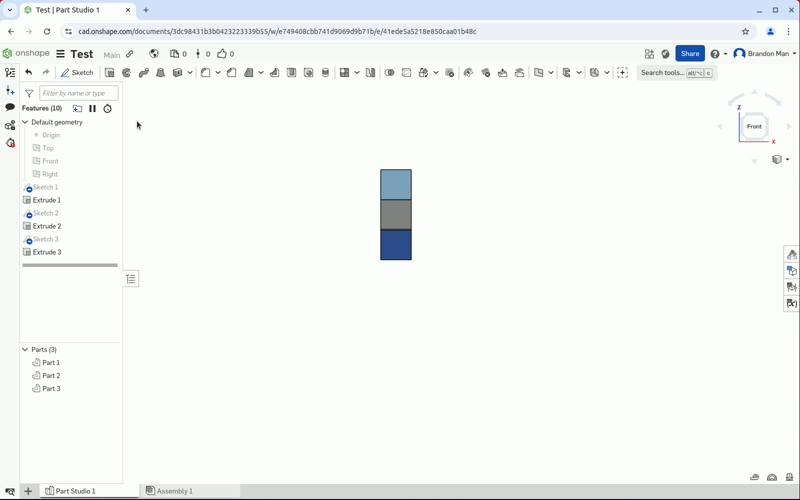
mouse_move(73, 189)
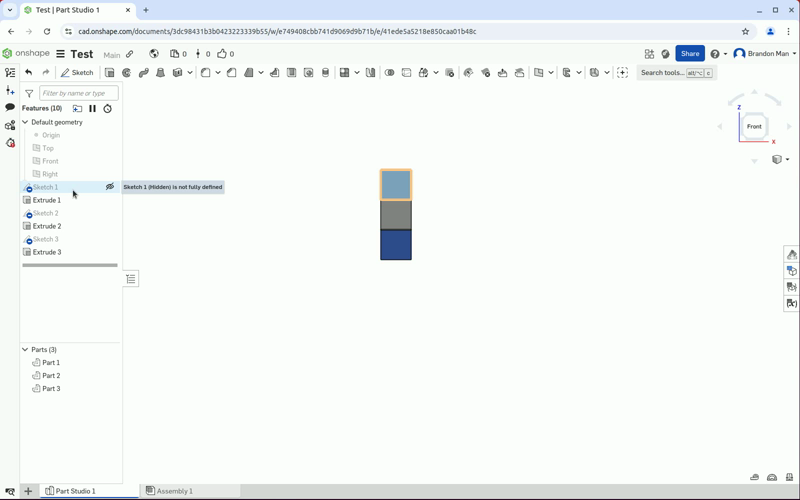
click(73, 189)
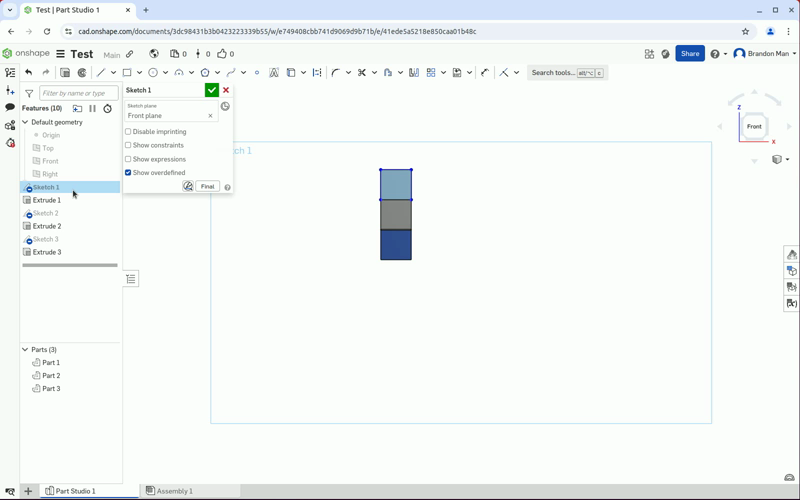
mouse_move(229, 92)
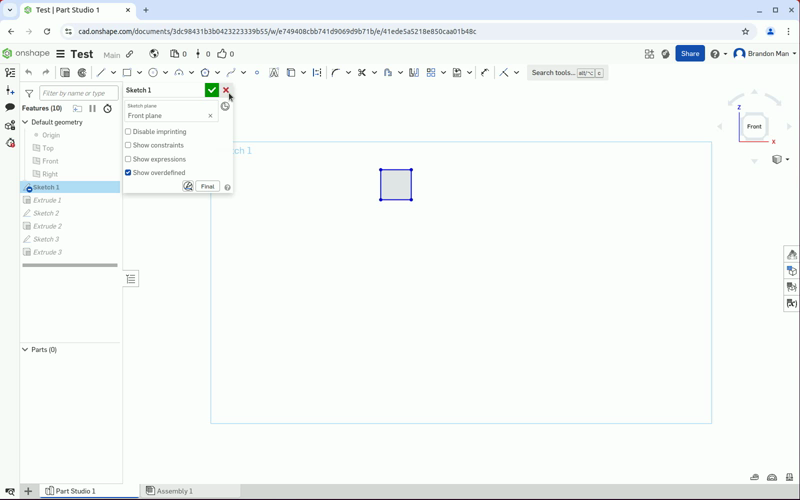
click(229, 92)
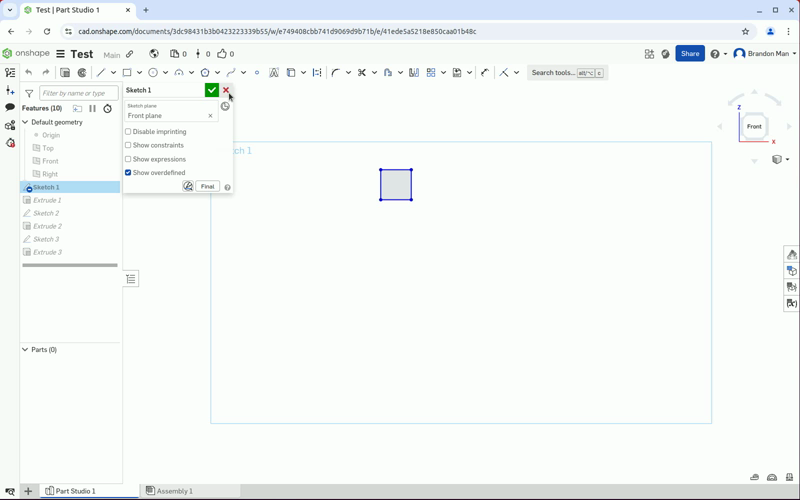
key(shift+s)
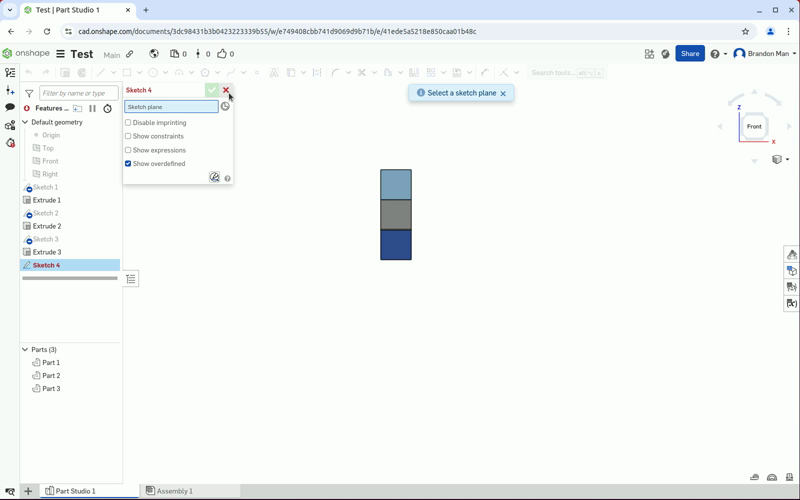
mouse_move(73, 163)
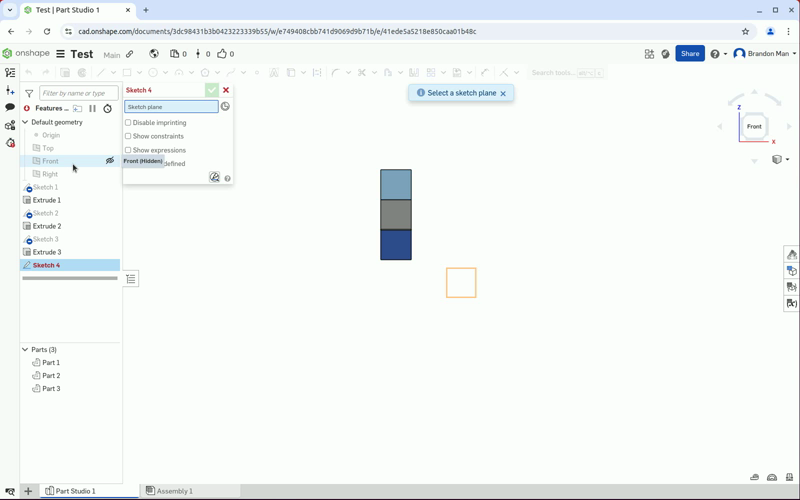
click(73, 163)
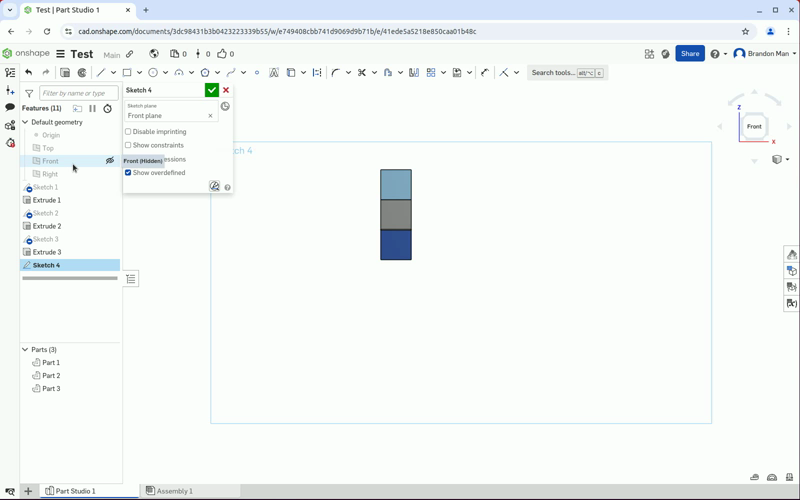
mouse_move(73, 352)
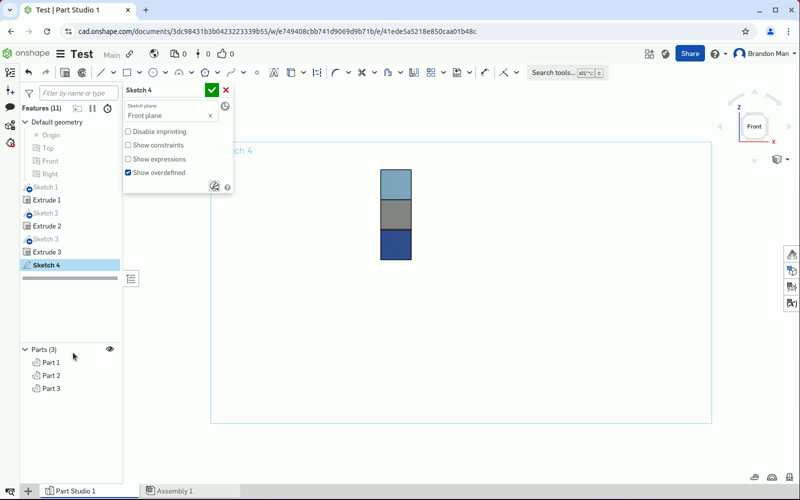
key(y)
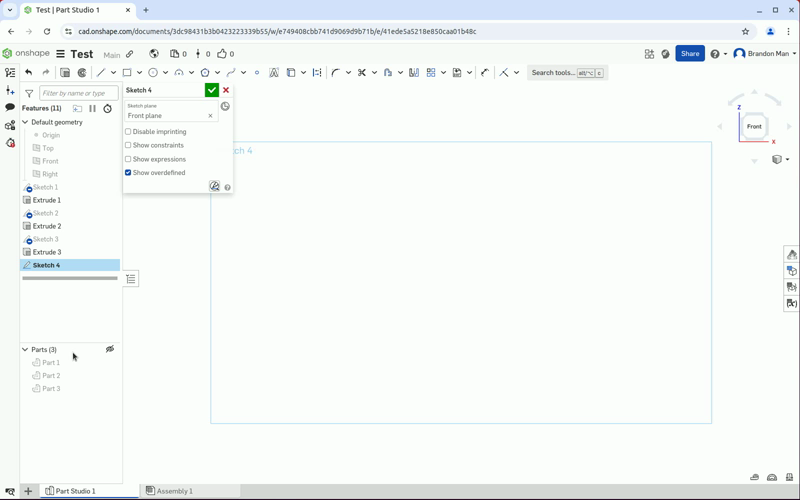
key(l)
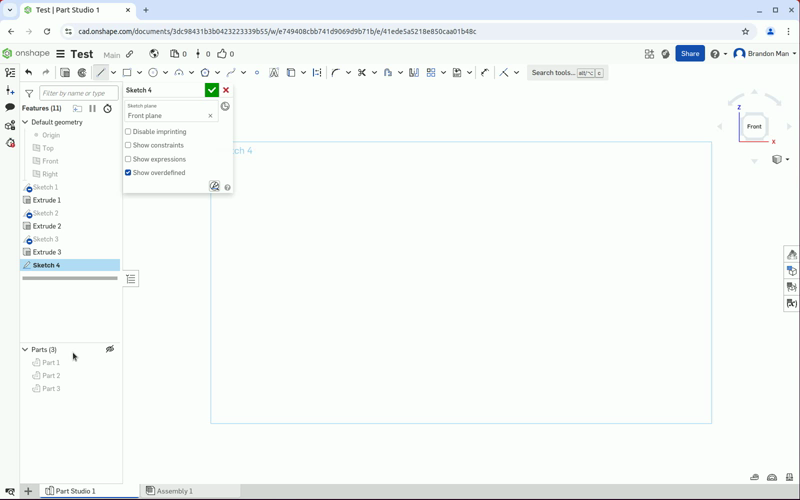
key_down(shift)
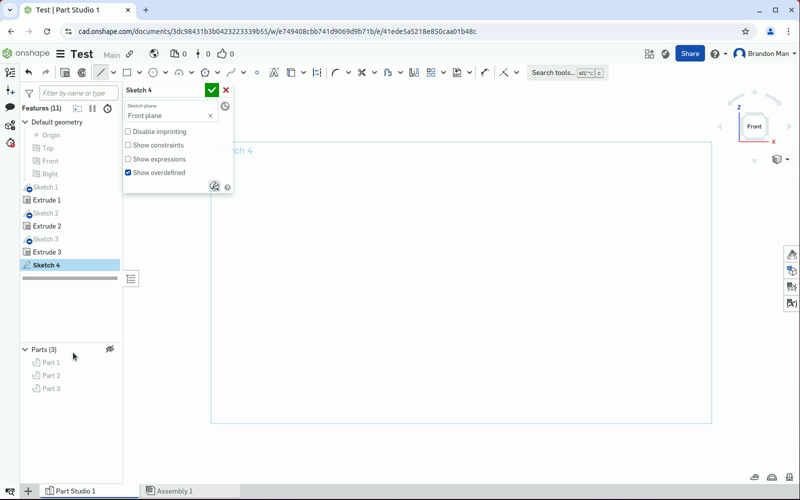
mouse_move(411, 259)
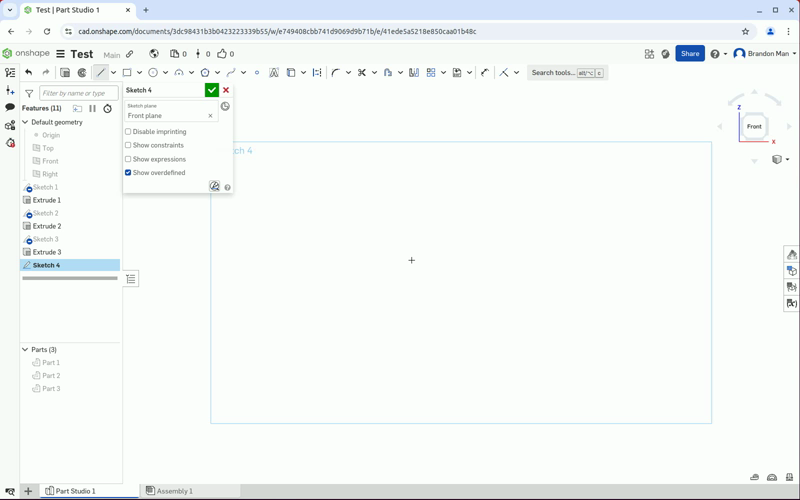
click(411, 259)
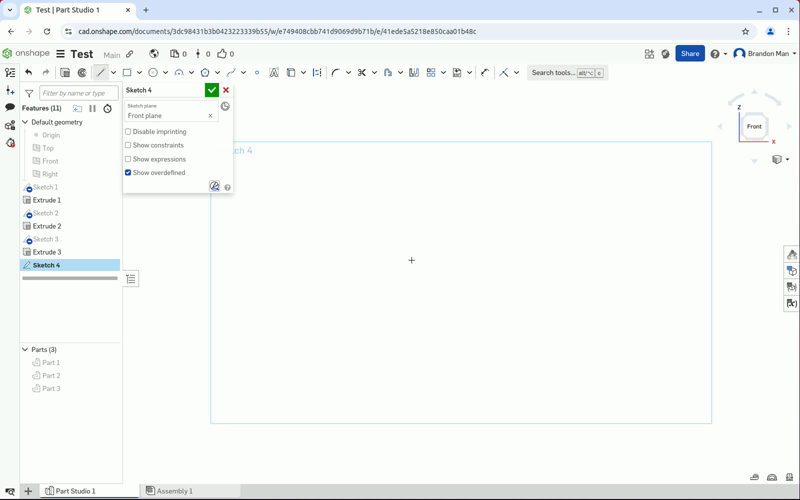
key_up(shift)
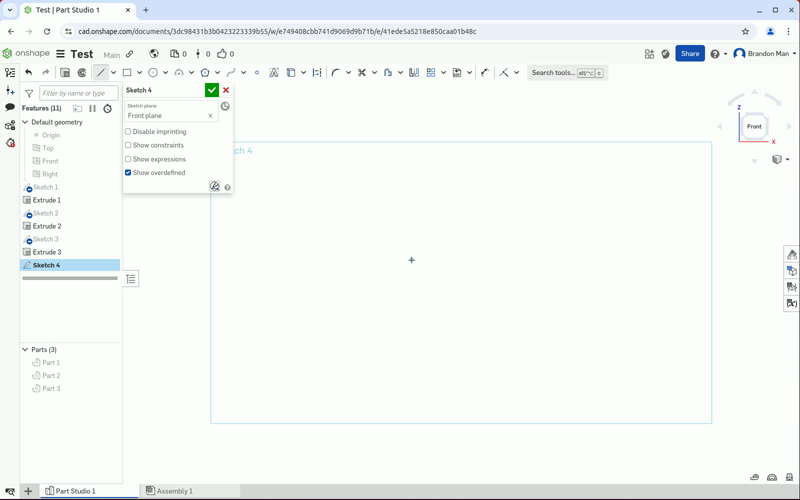
key_down(shift)
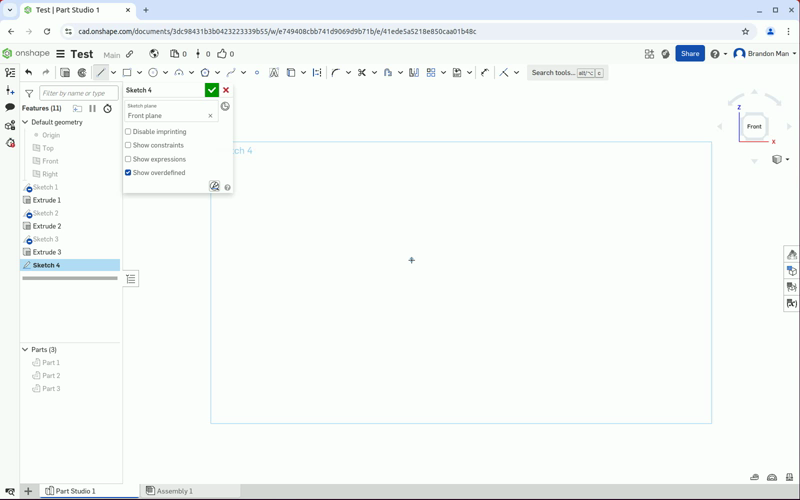
mouse_move(441, 259)
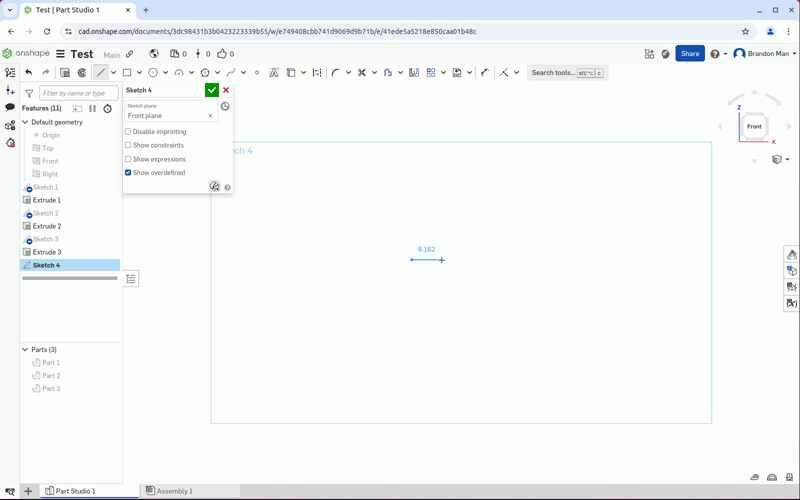
mouse_move(441, 259)
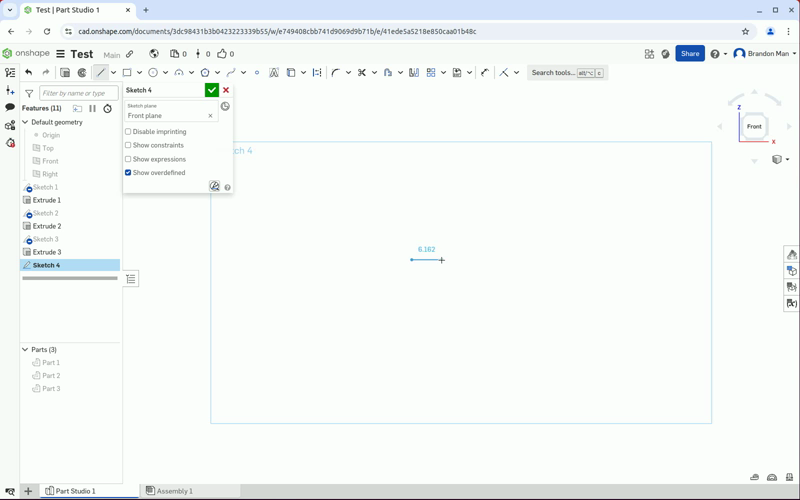
click(441, 259)
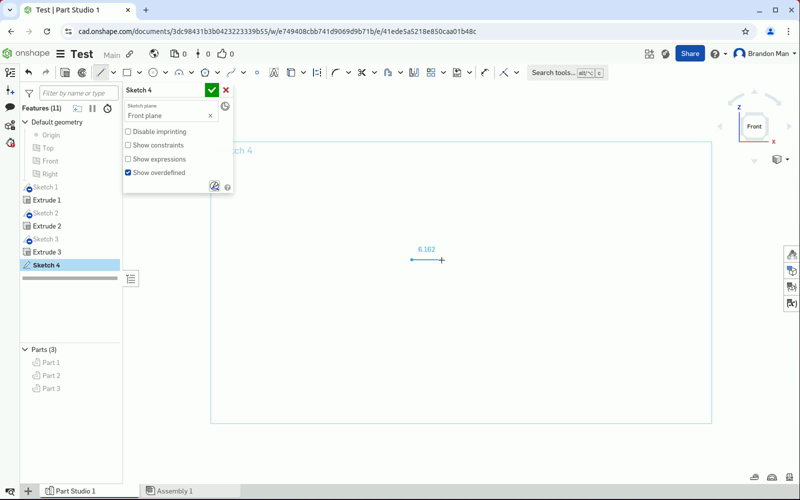
key_up(shift)
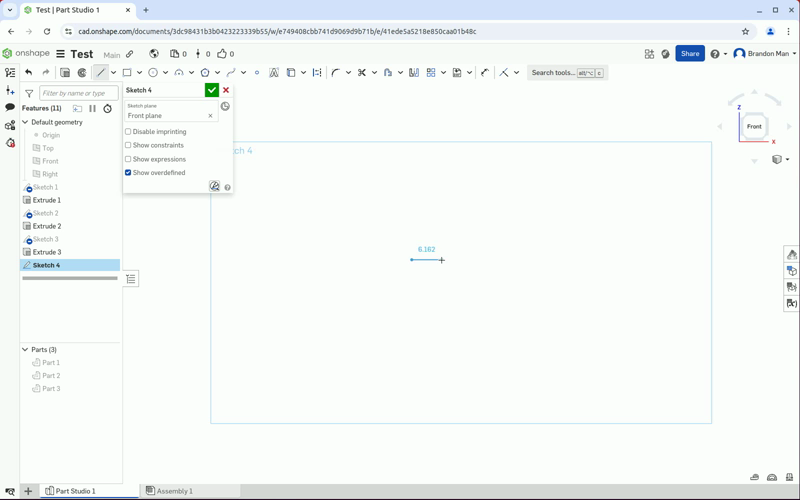
key_down(shift)
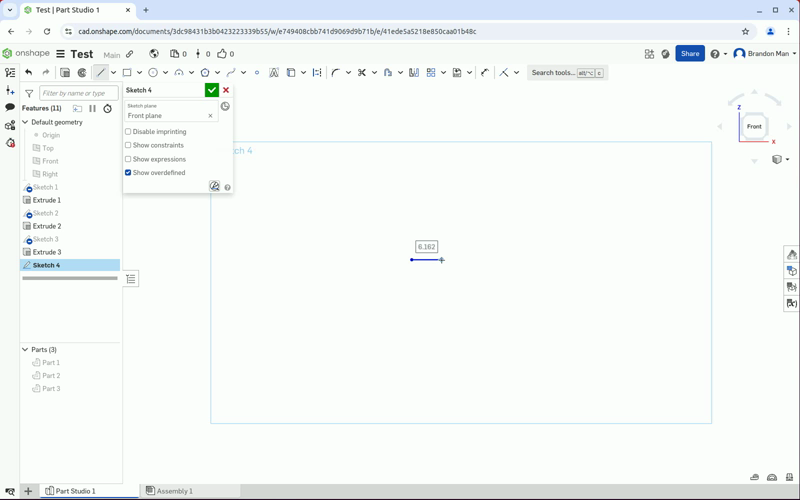
mouse_move(471, 259)
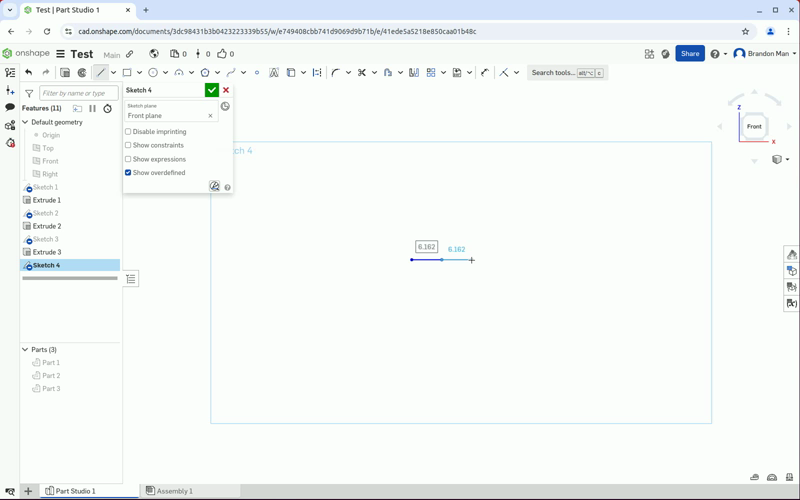
mouse_move(441, 229)
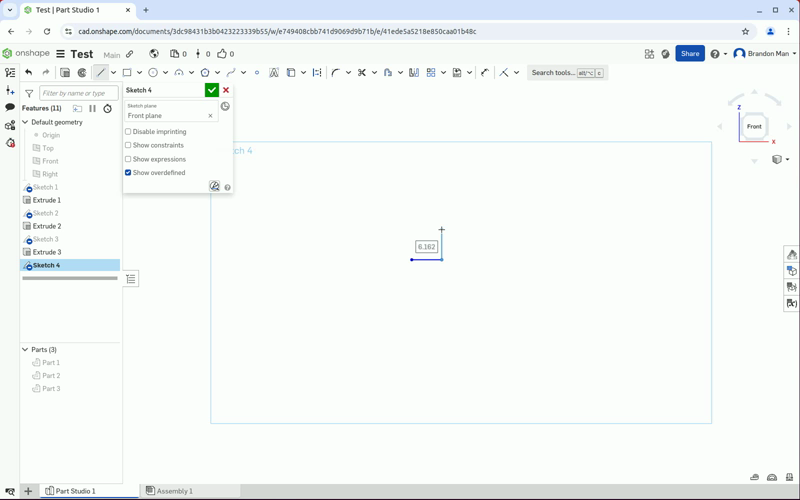
click(441, 229)
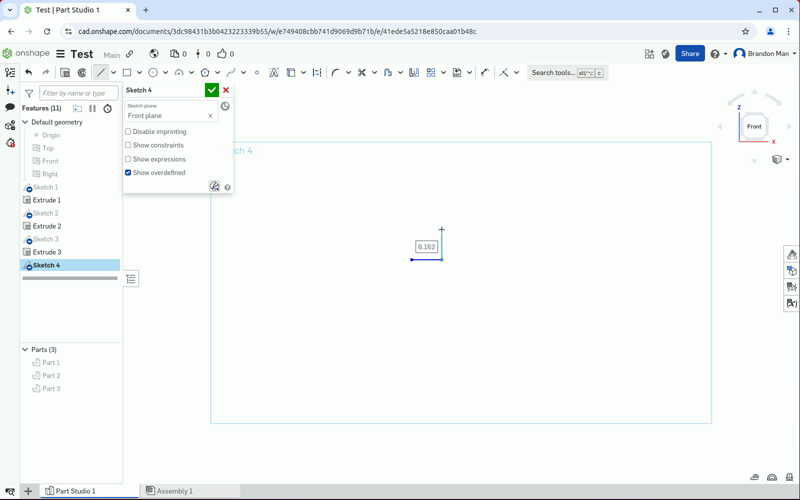
key_up(shift)
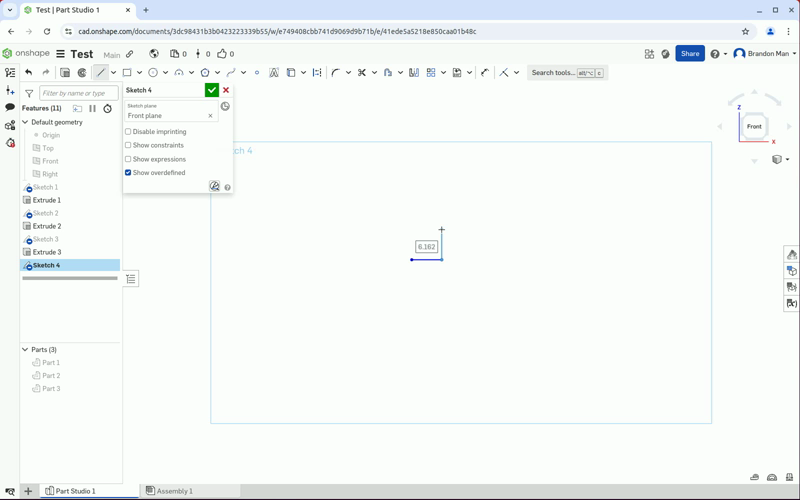
key_down(shift)
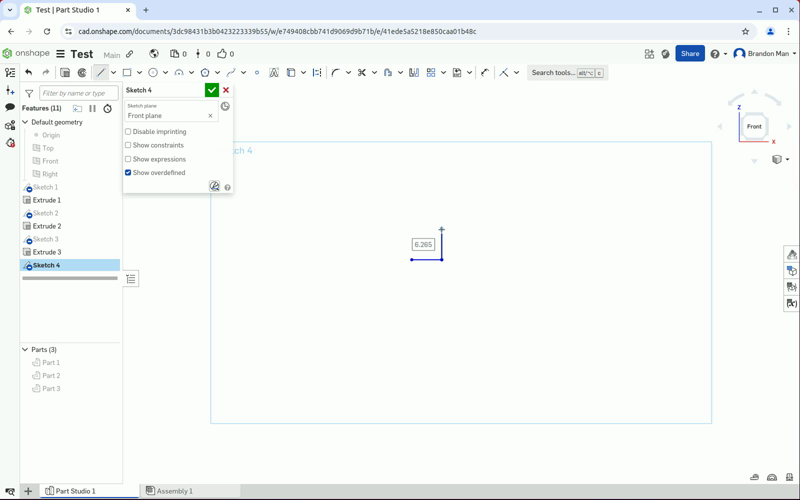
mouse_move(471, 229)
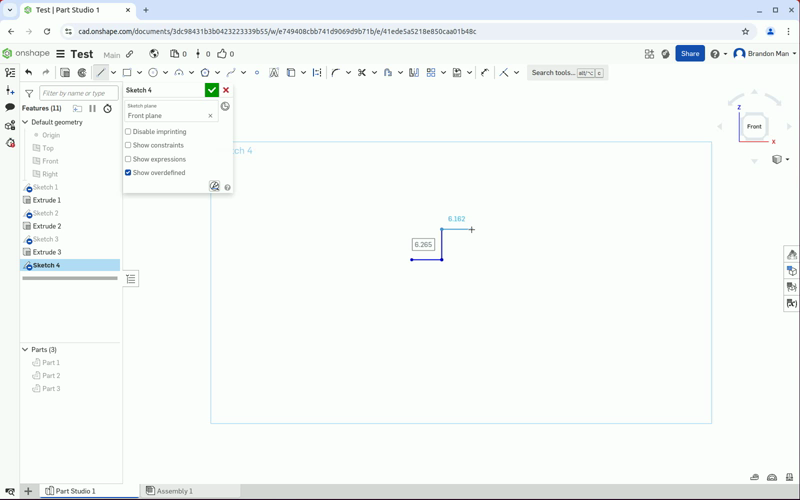
mouse_move(411, 229)
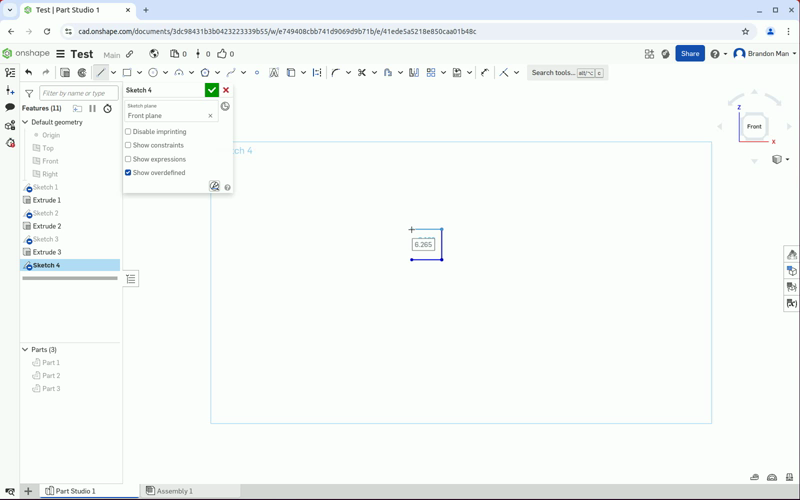
click(411, 229)
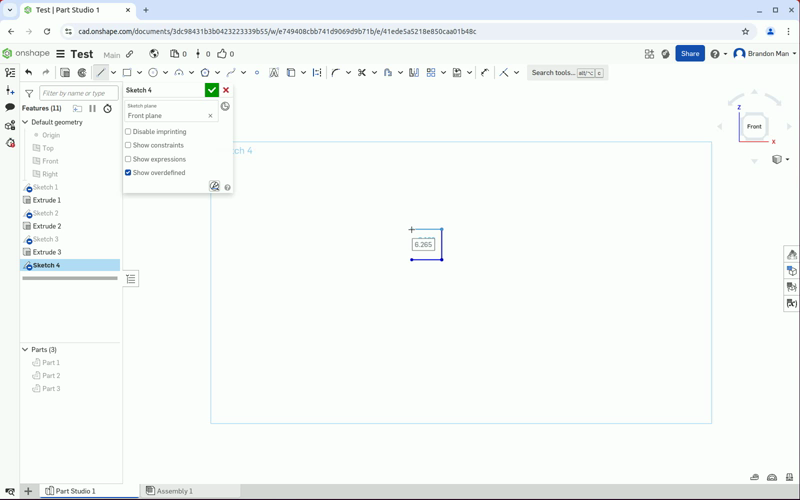
key_up(shift)
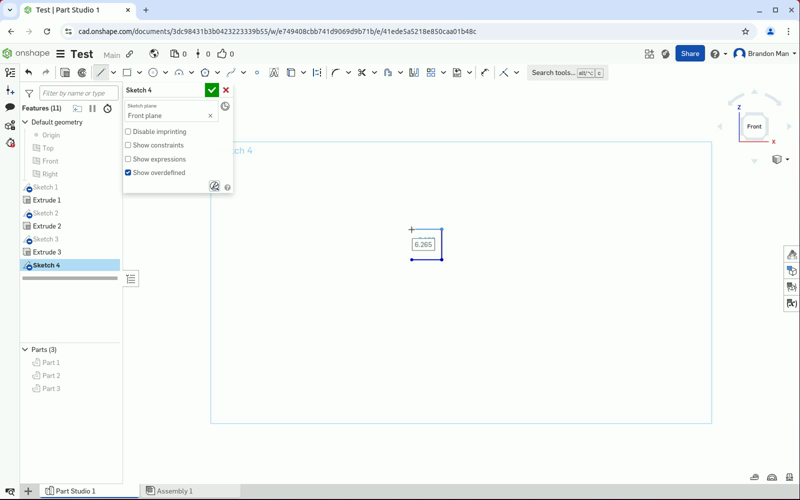
mouse_move(441, 229)
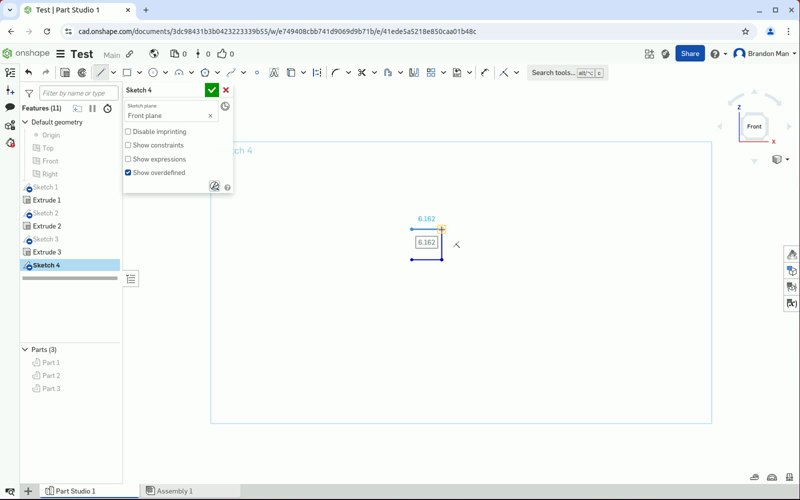
key_down(shift)
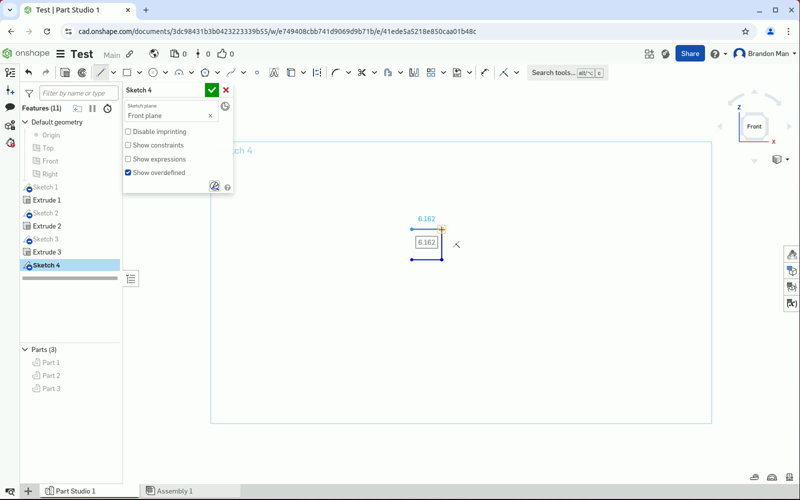
mouse_move(411, 259)
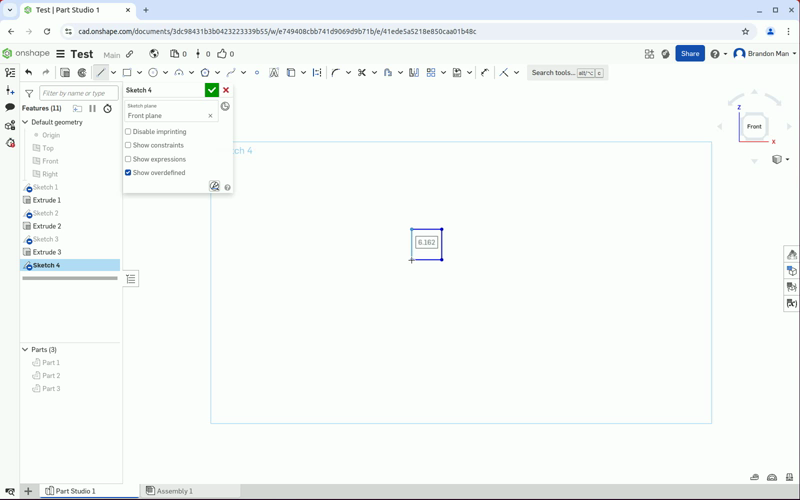
key_up(shift)
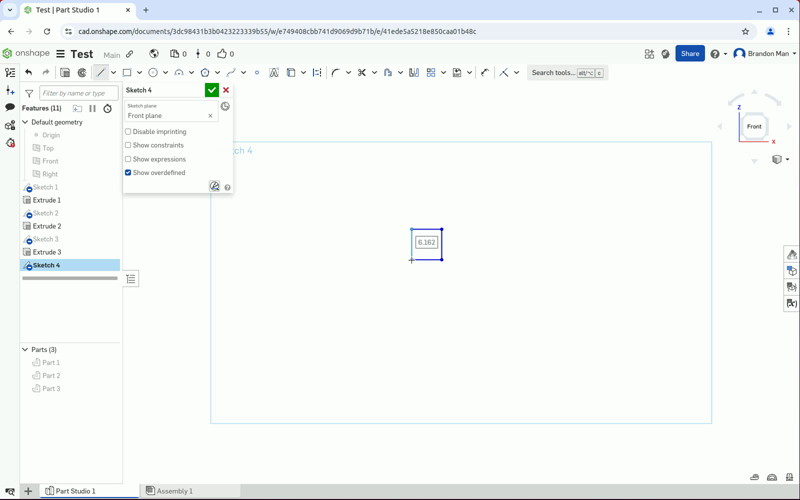
click(411, 259)
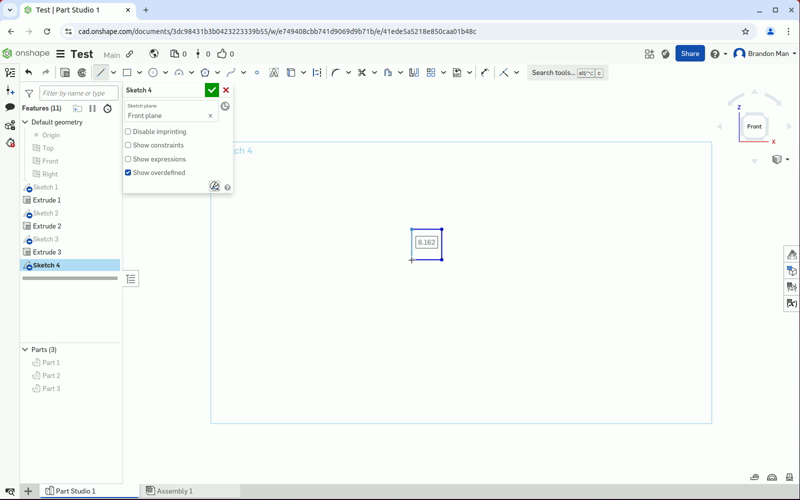
key(esc)
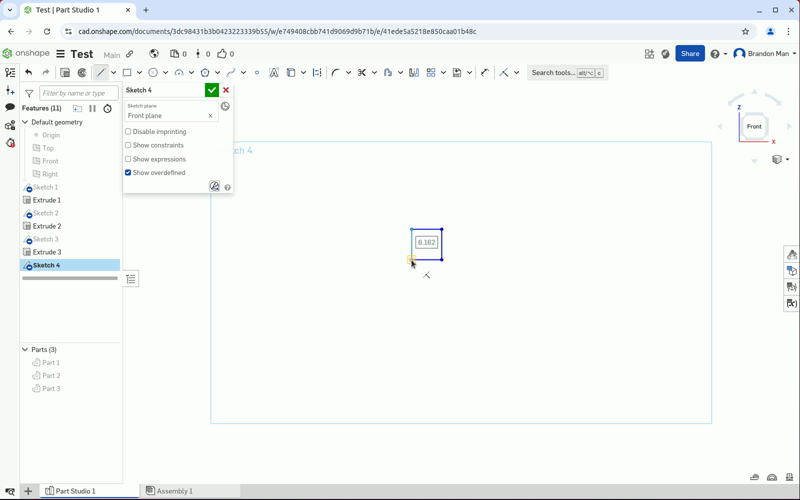
mouse_move(418, 233)
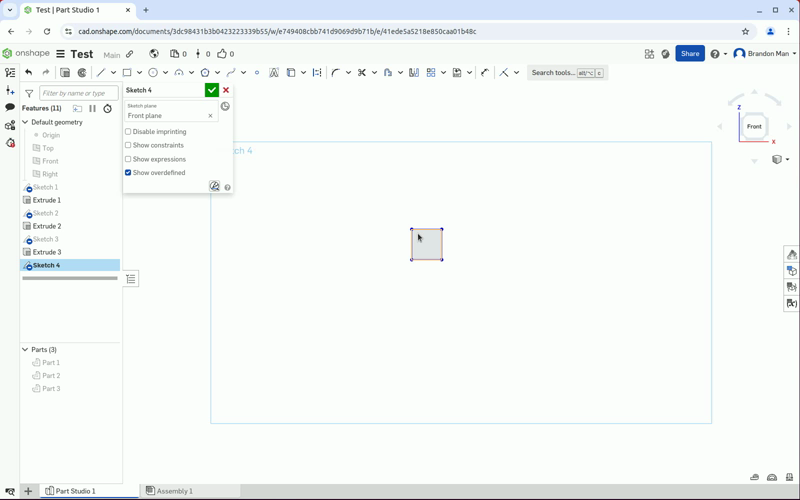
scroll(6)
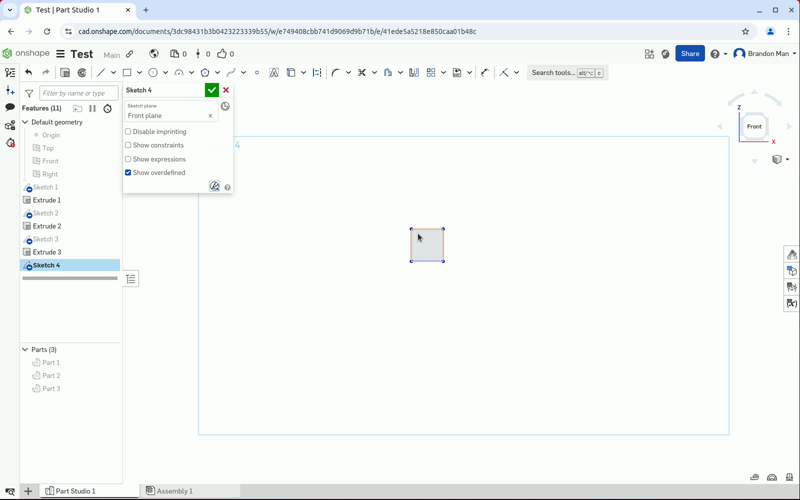
scroll(6)
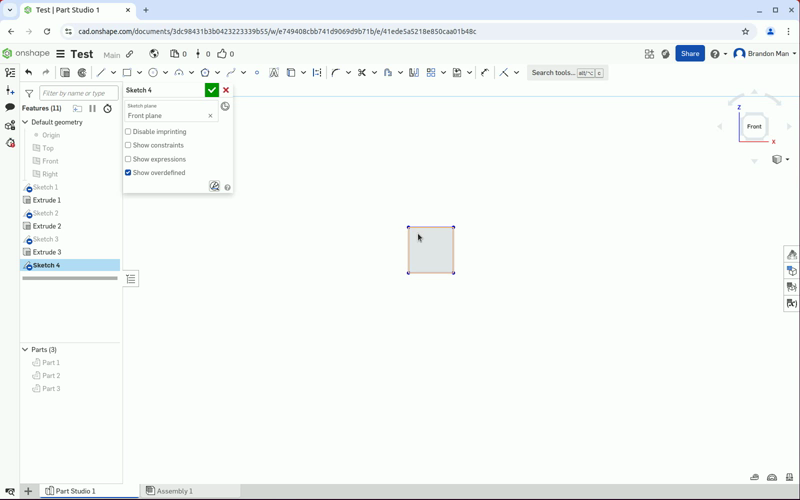
scroll(6)
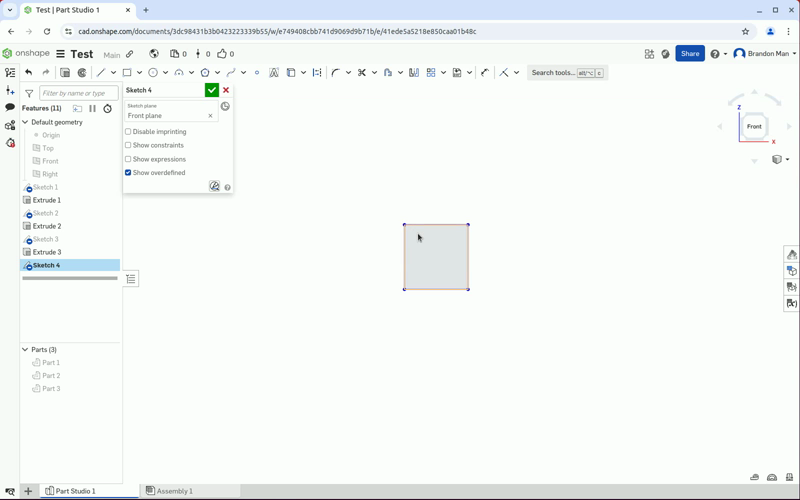
scroll(6)
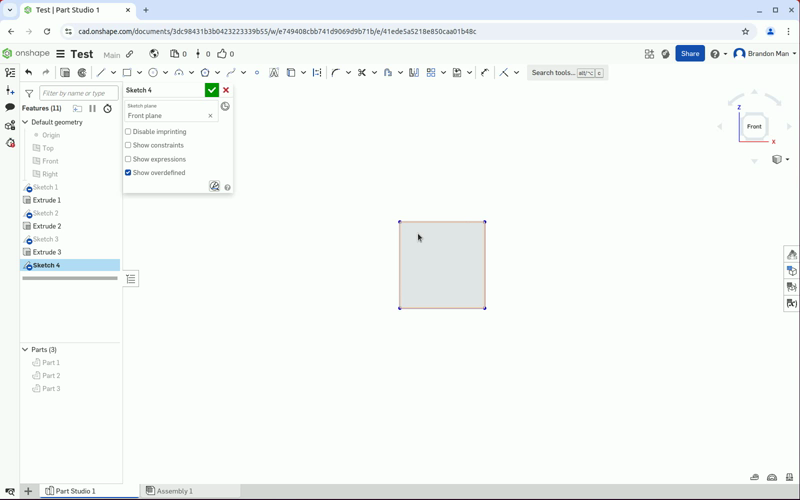
scroll(6)
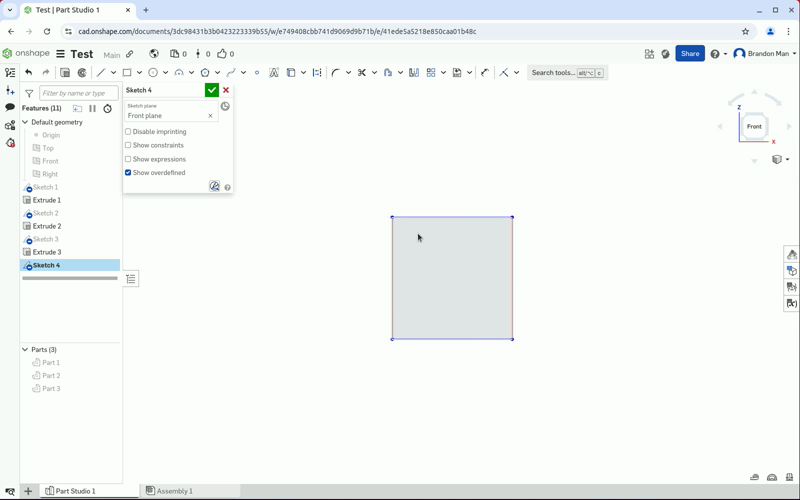
scroll(6)
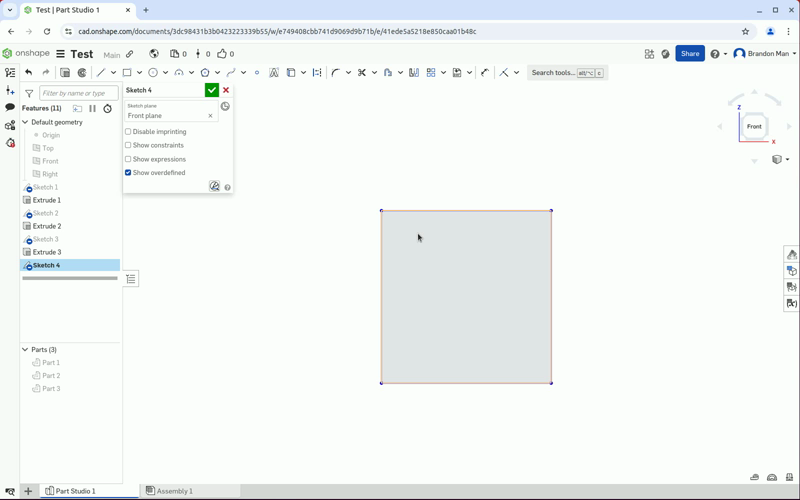
scroll(6)
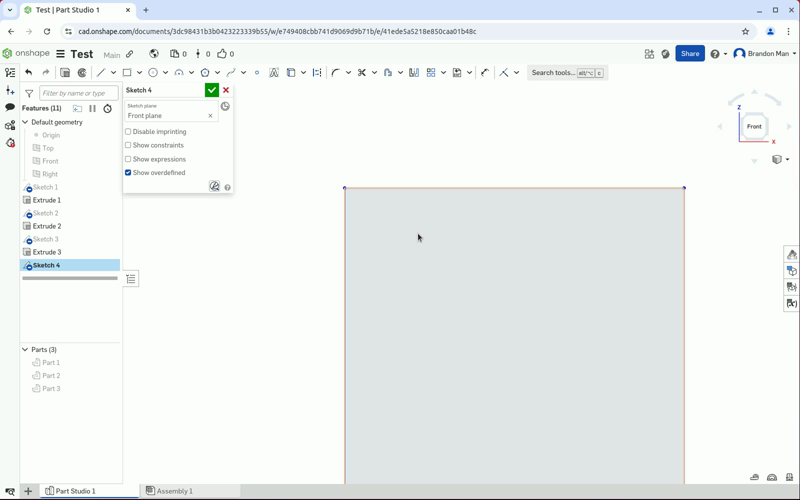
click(418, 233)
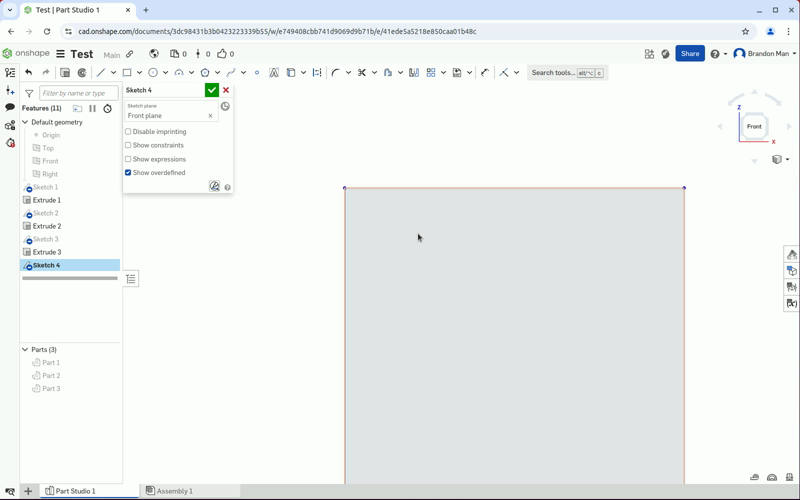
scroll(-6)
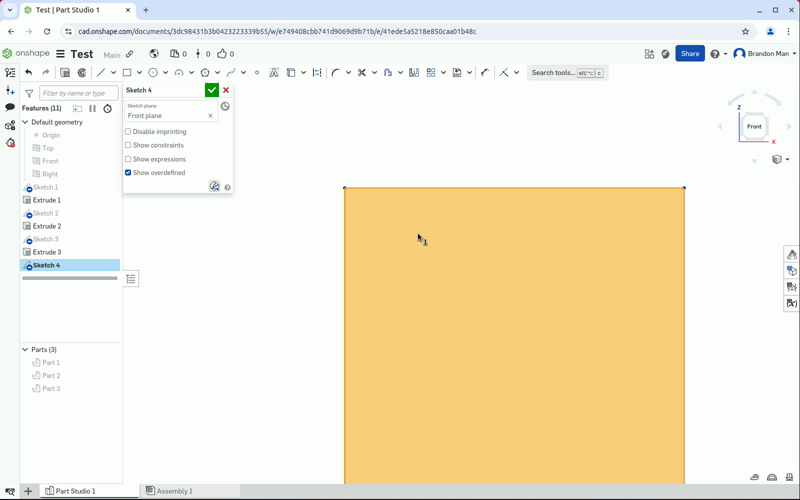
scroll(-6)
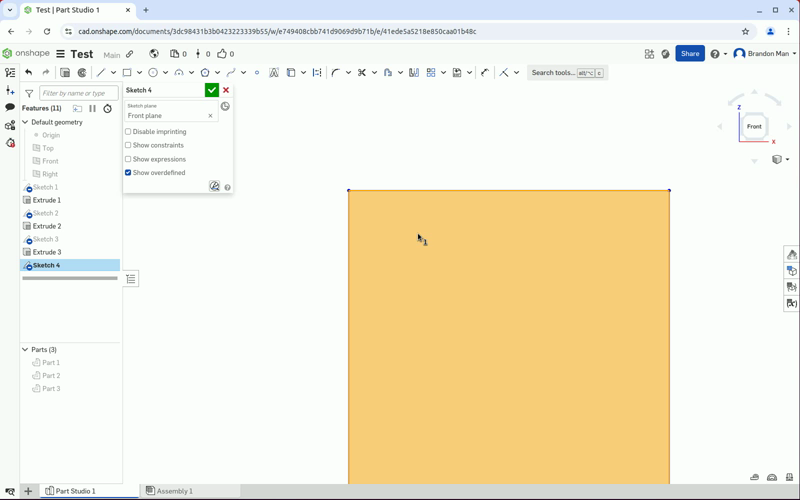
scroll(-6)
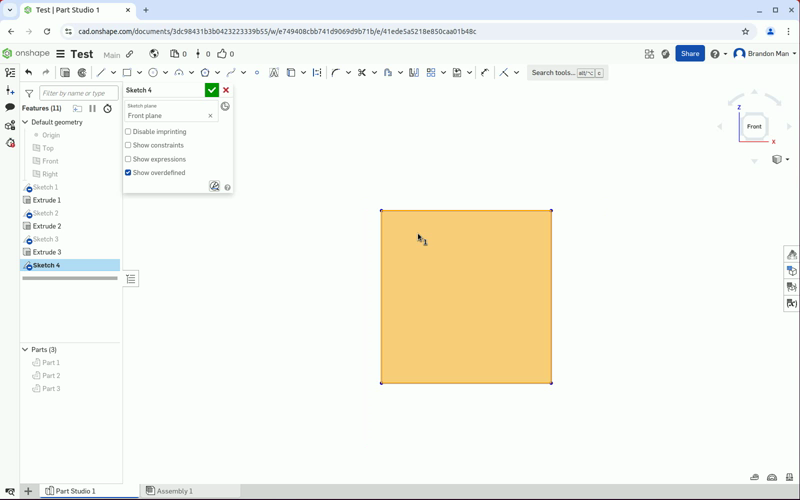
scroll(-6)
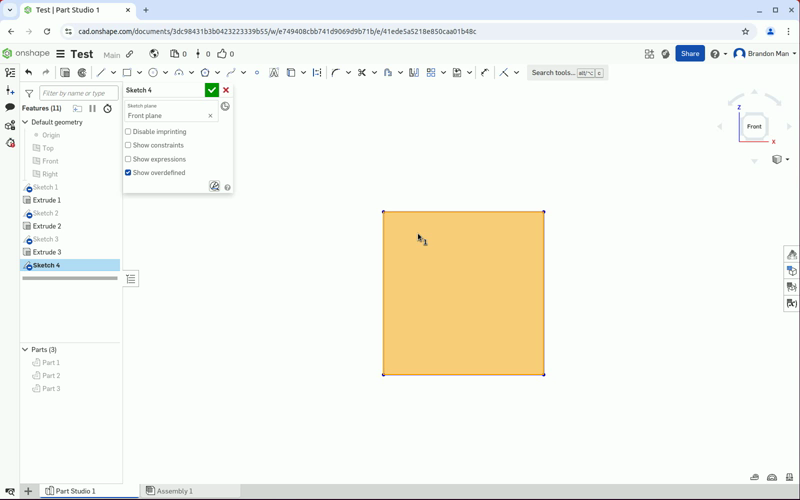
scroll(-6)
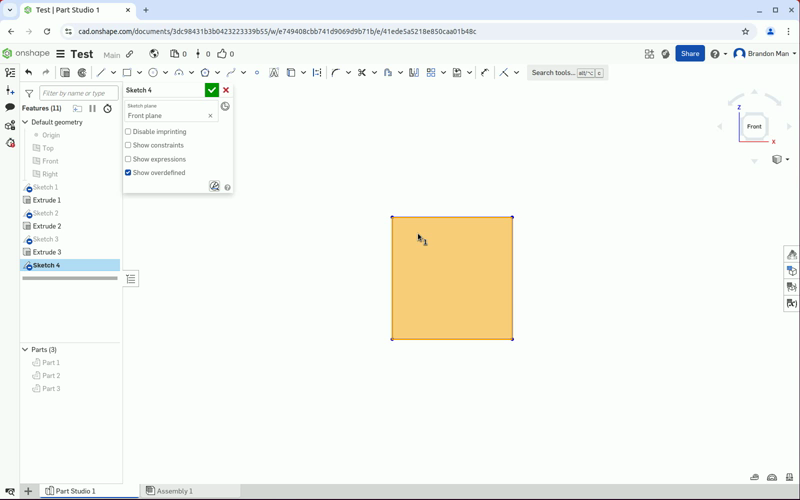
scroll(-6)
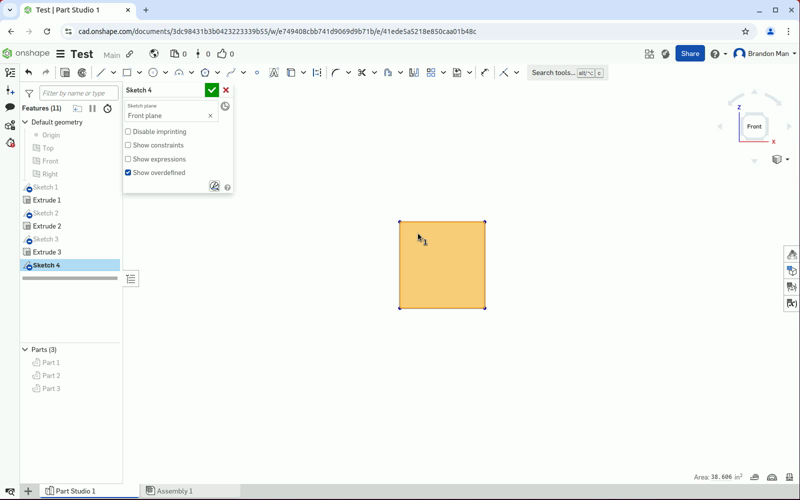
scroll(-6)
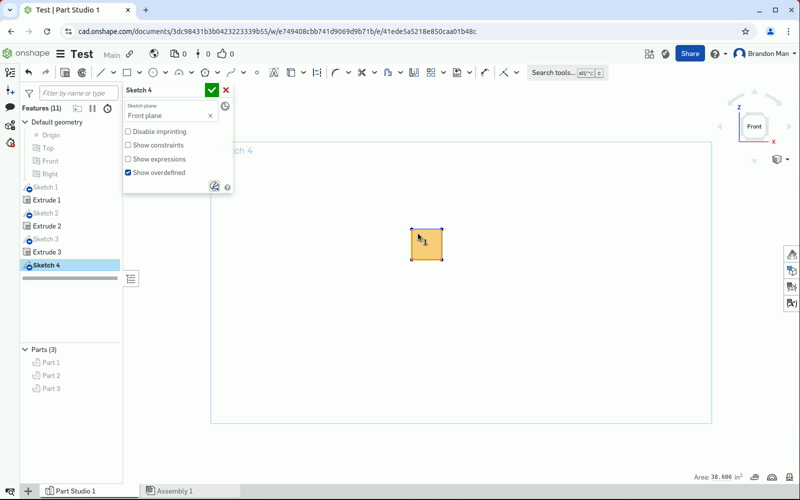
mouse_move(73, 352)
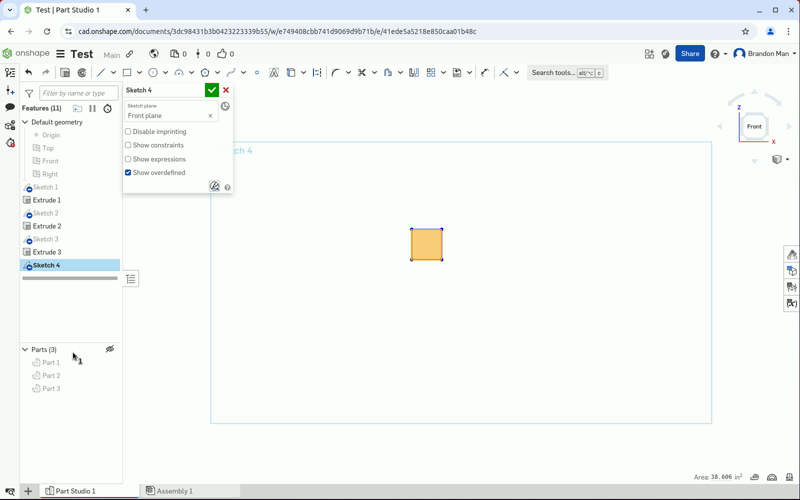
key(shift+y)
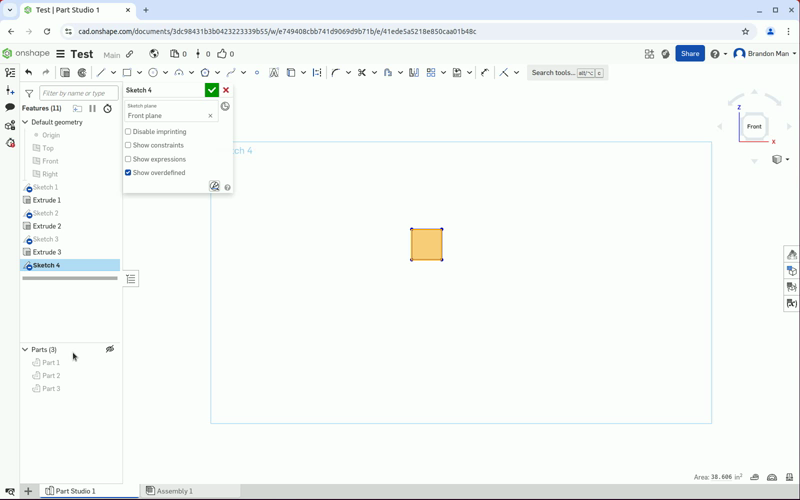
key(shift+e)
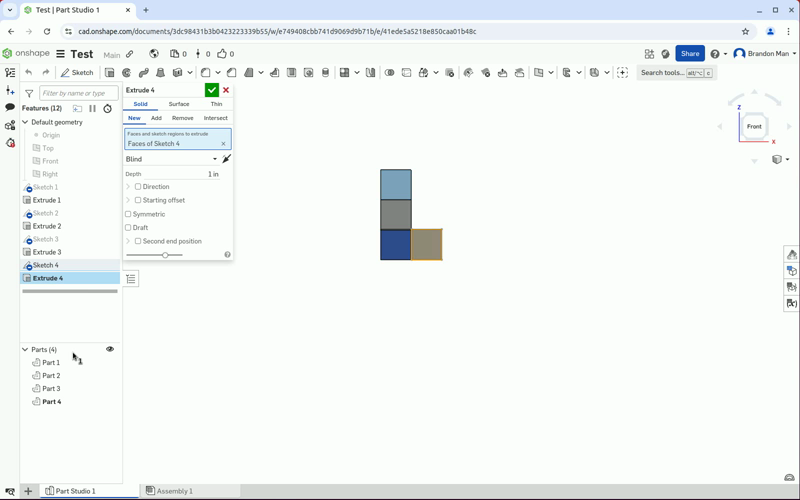
mouse_move(143, 106)
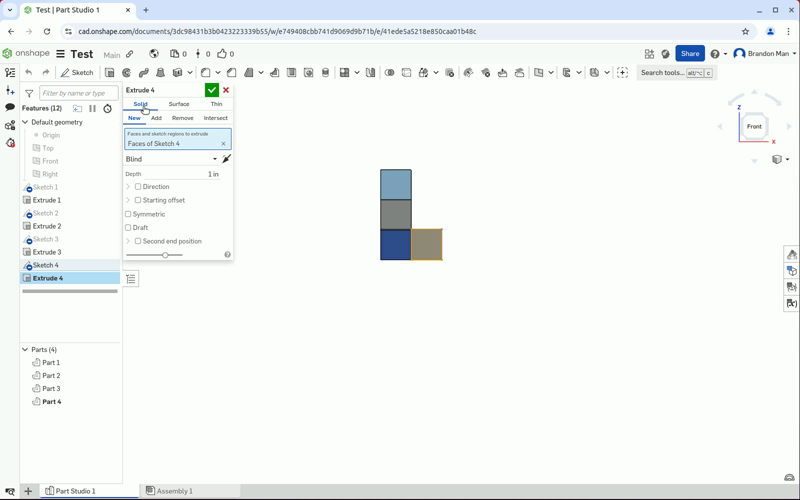
click(143, 106)
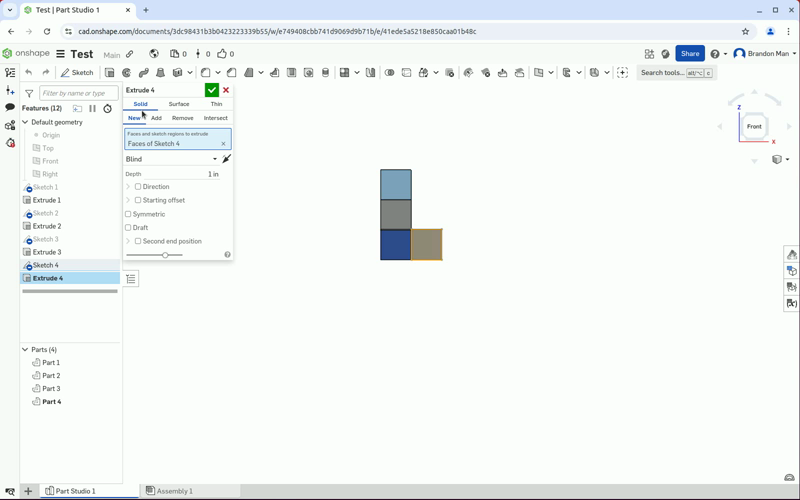
mouse_move(137, 120)
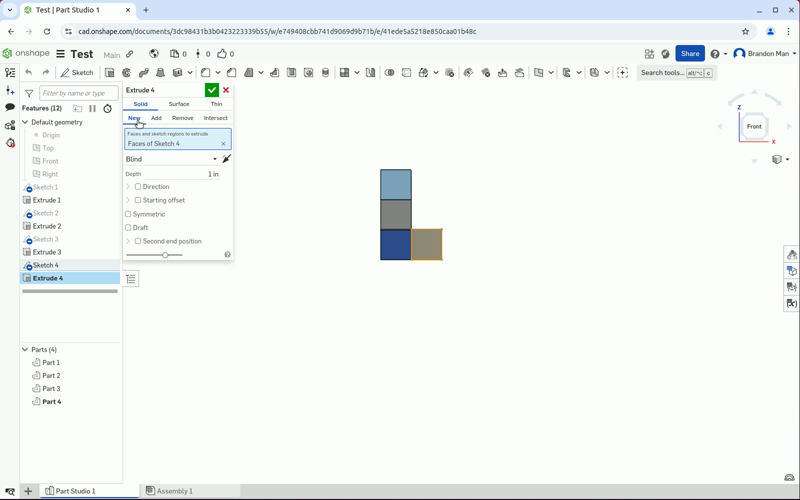
click(137, 120)
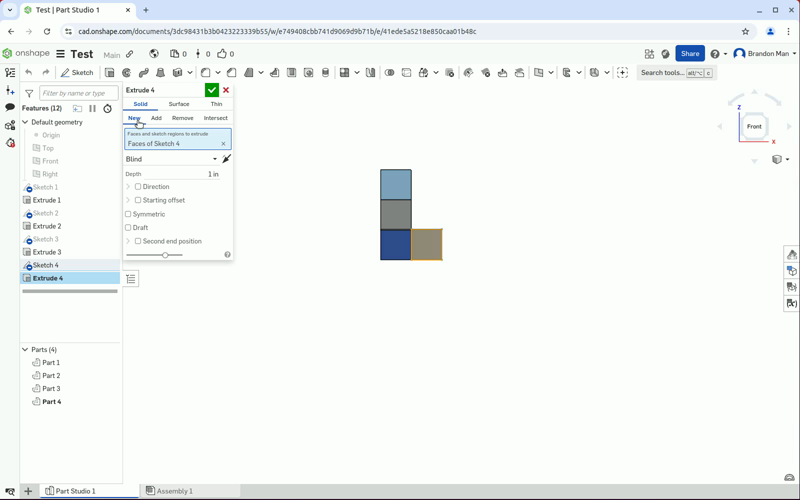
key(tab, 4)
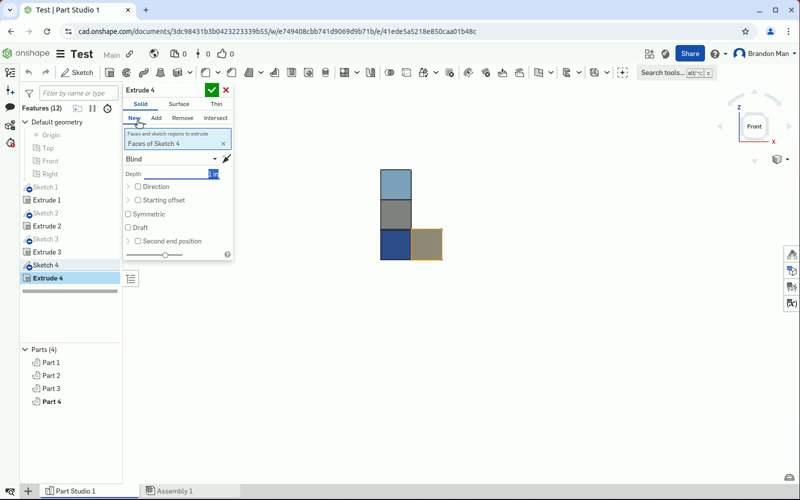
text(6.018)
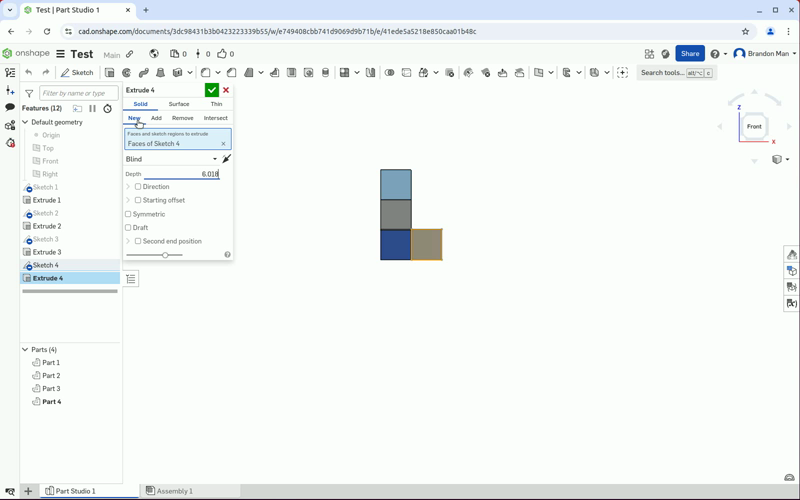
key(enter)
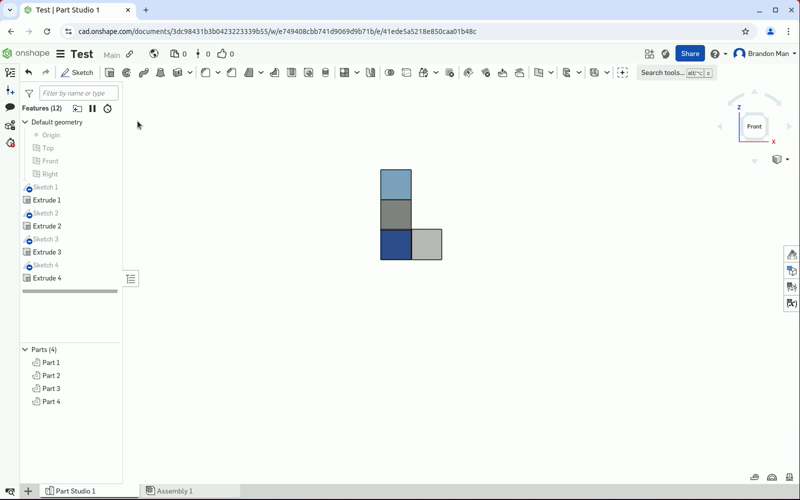
key(shift+h)
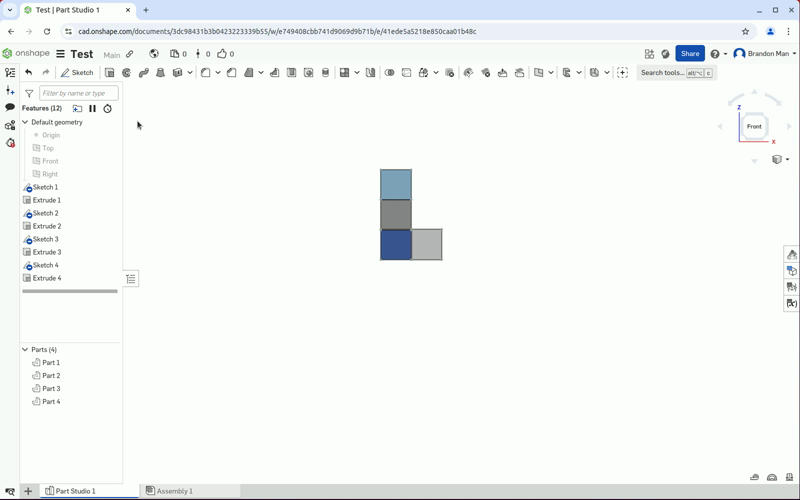
key(shift+h)
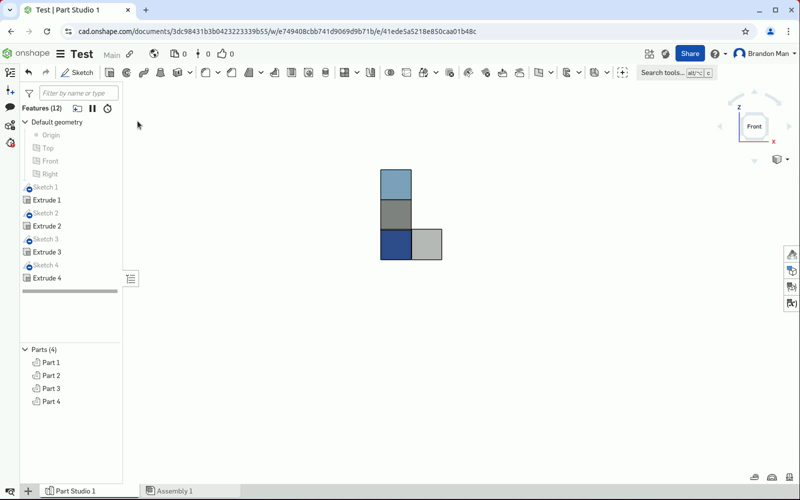
mouse_move(73, 189)
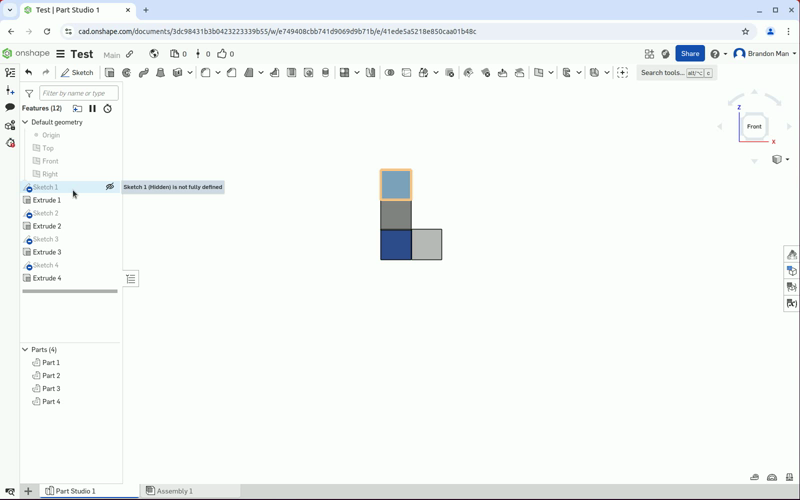
click(73, 189)
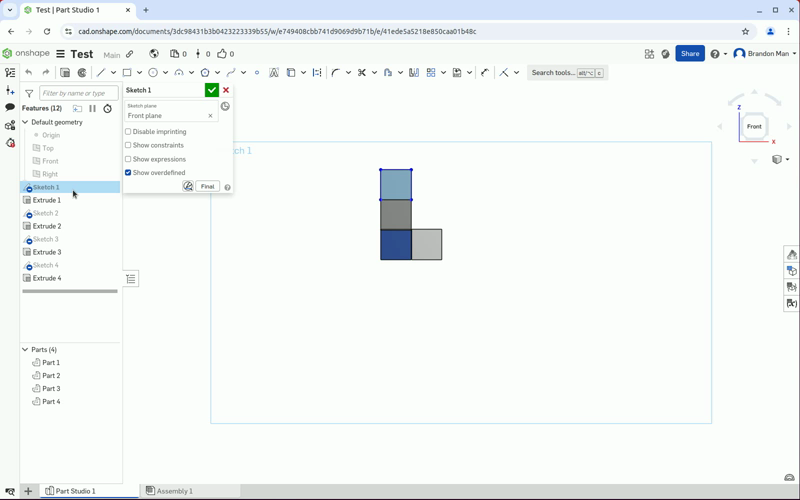
mouse_move(229, 92)
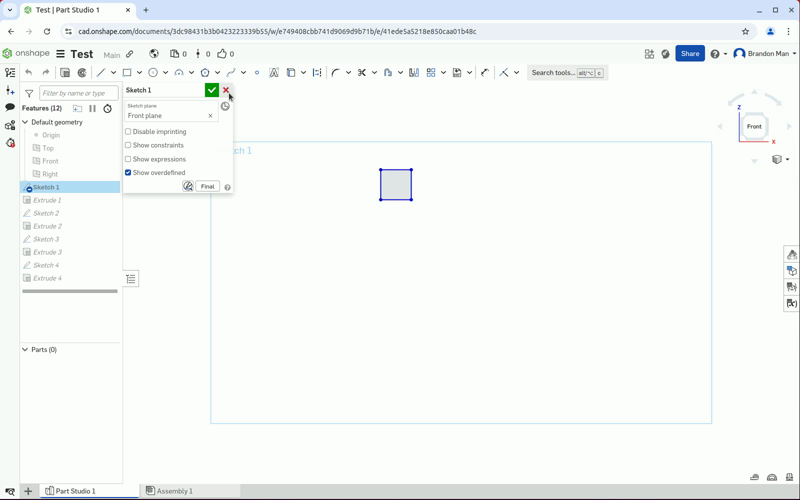
click(229, 92)
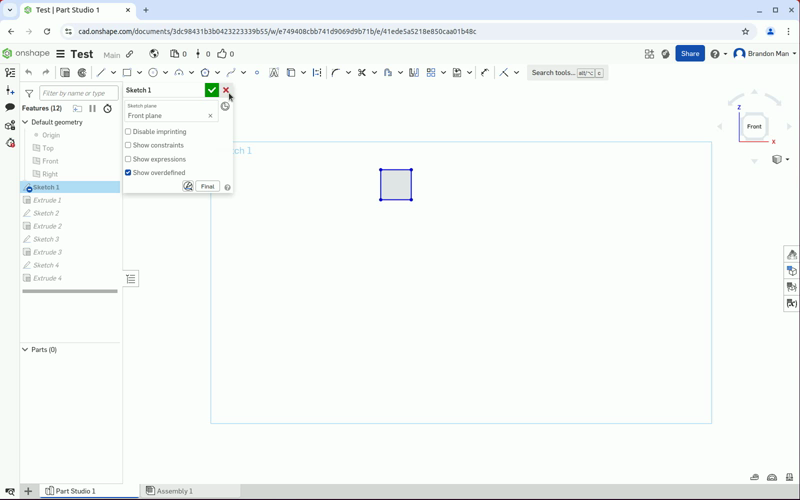
key(shift+s)
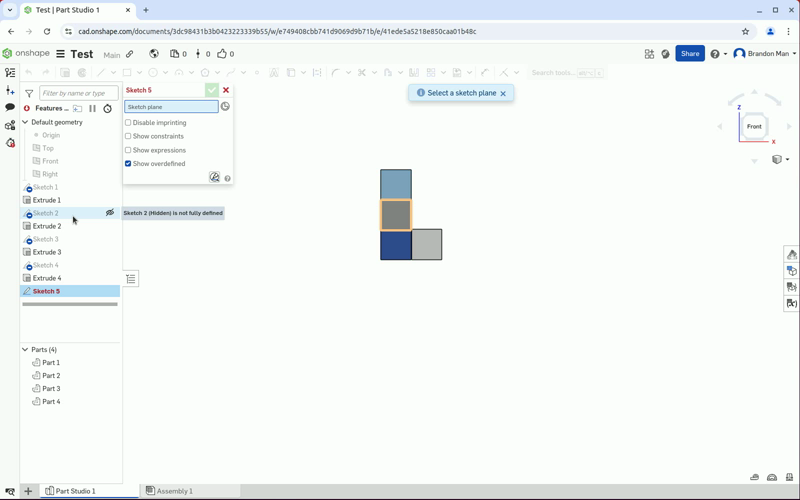
scroll(3)
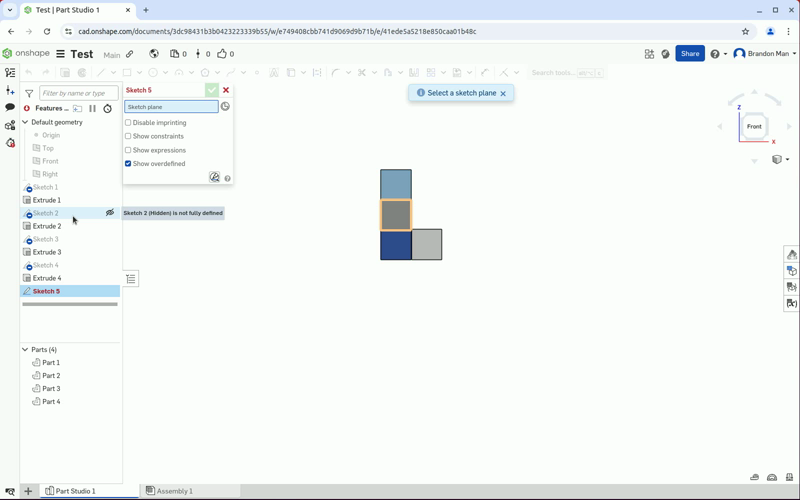
mouse_move(73, 163)
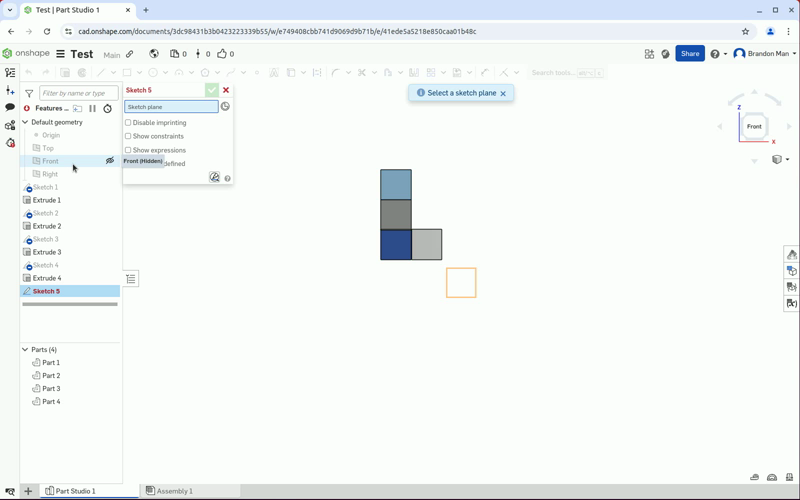
click(73, 163)
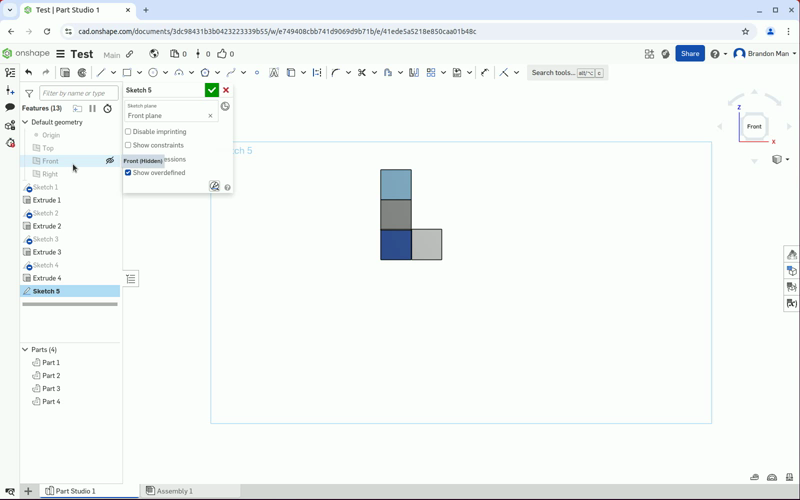
mouse_move(73, 352)
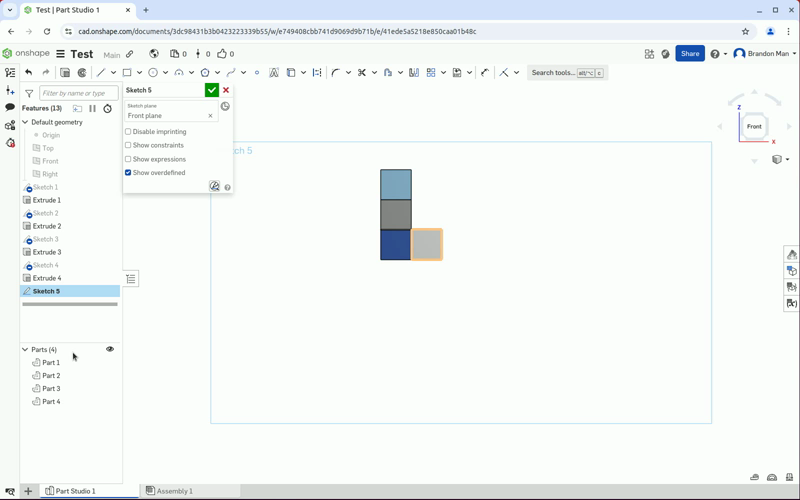
key(y)
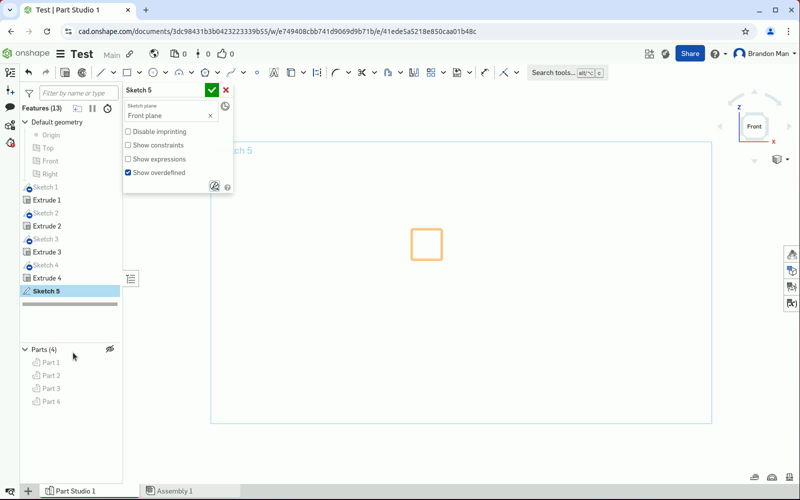
key(l)
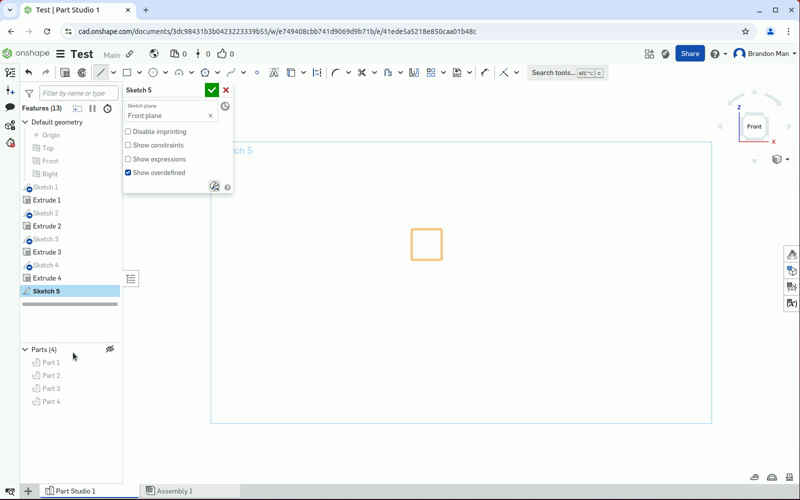
key_down(shift)
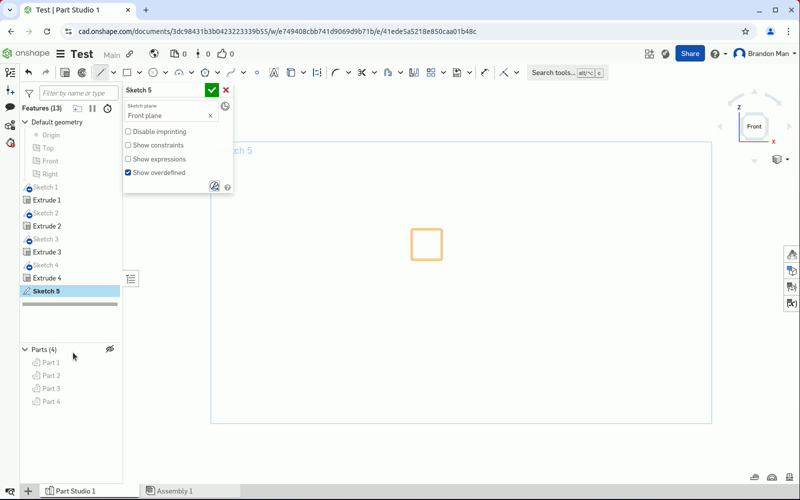
mouse_move(440, 259)
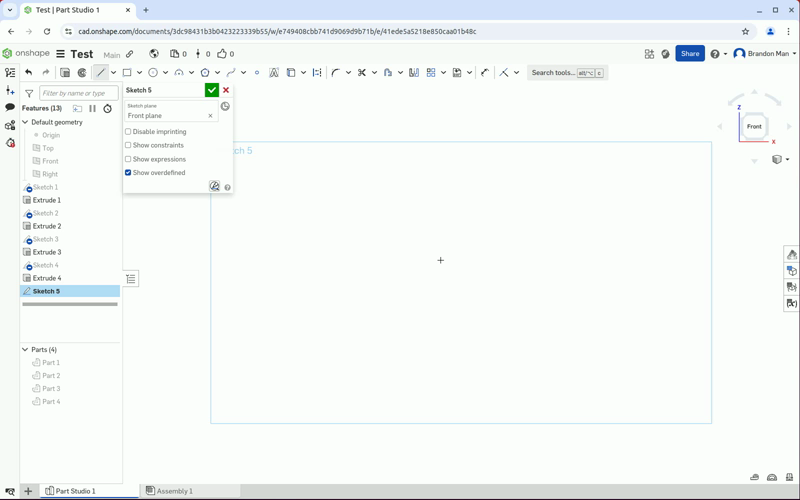
click(440, 259)
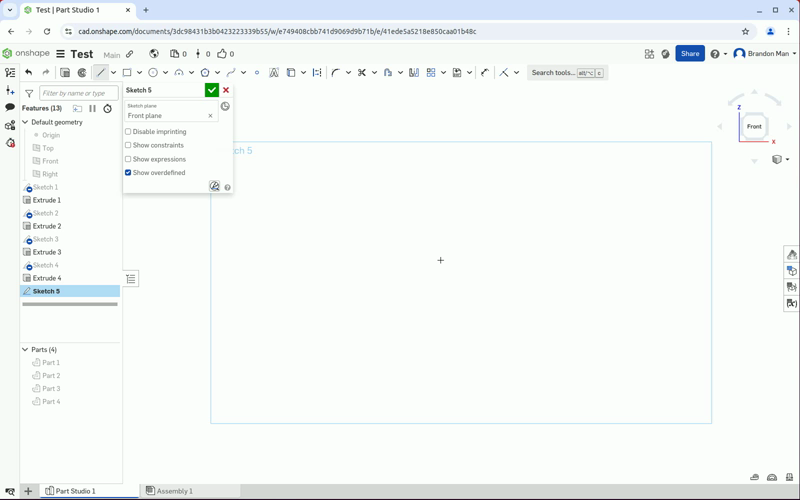
key_up(shift)
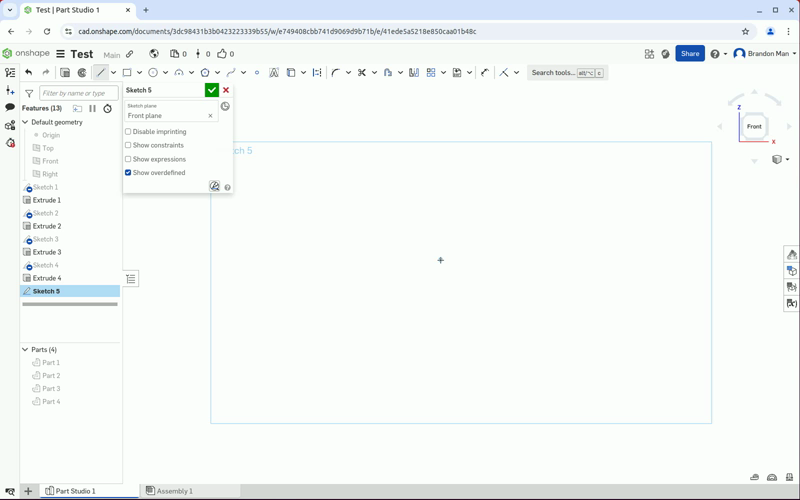
key_down(shift)
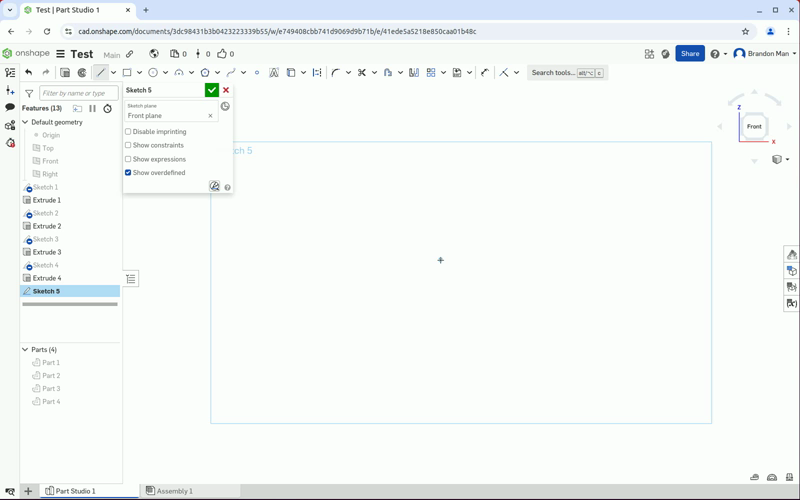
mouse_move(470, 259)
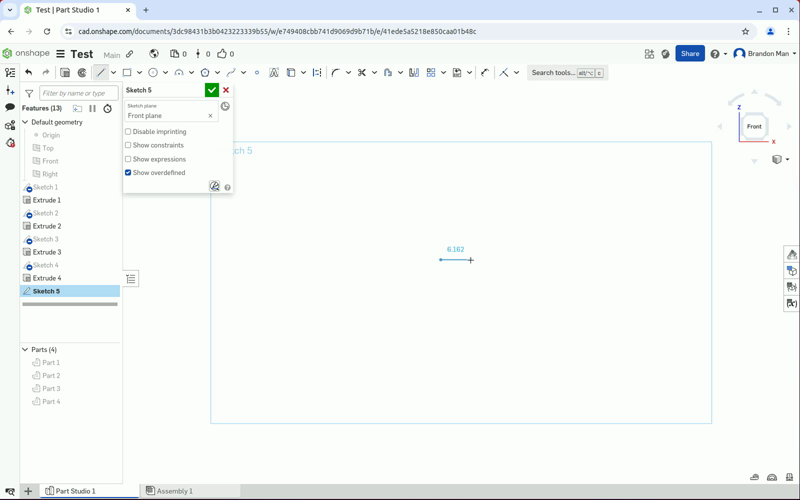
mouse_move(470, 259)
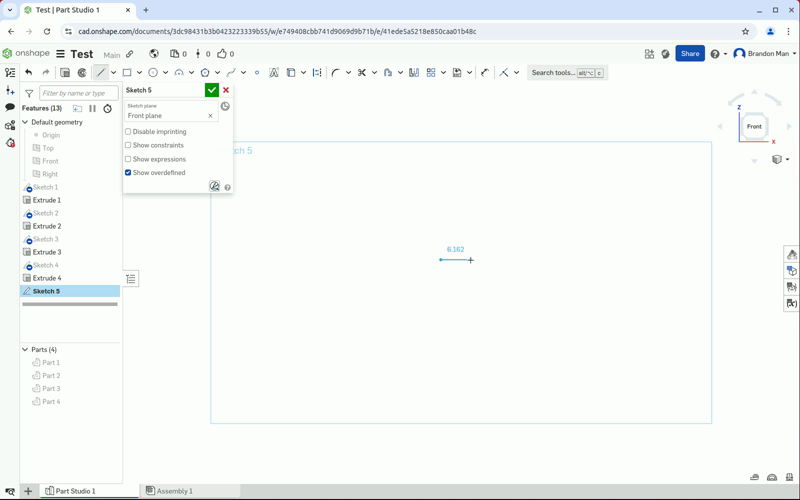
click(470, 259)
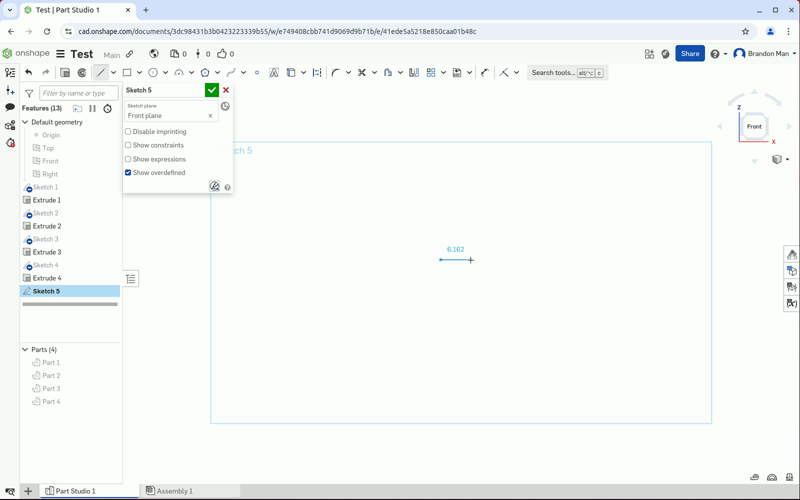
key_up(shift)
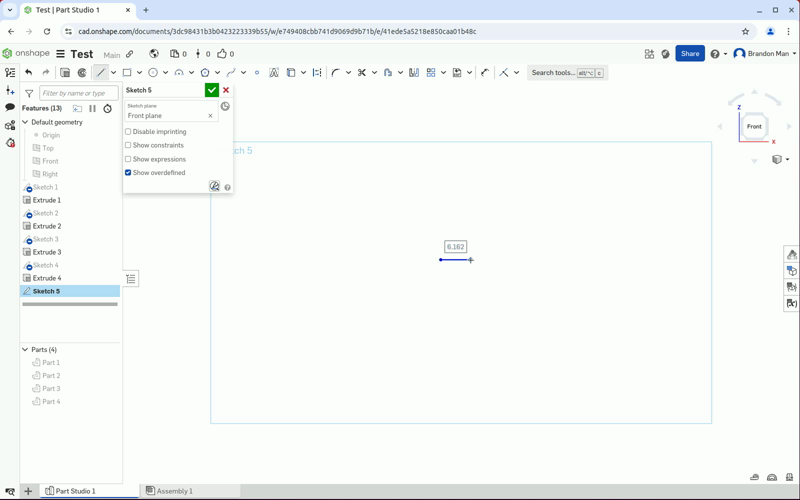
key_down(shift)
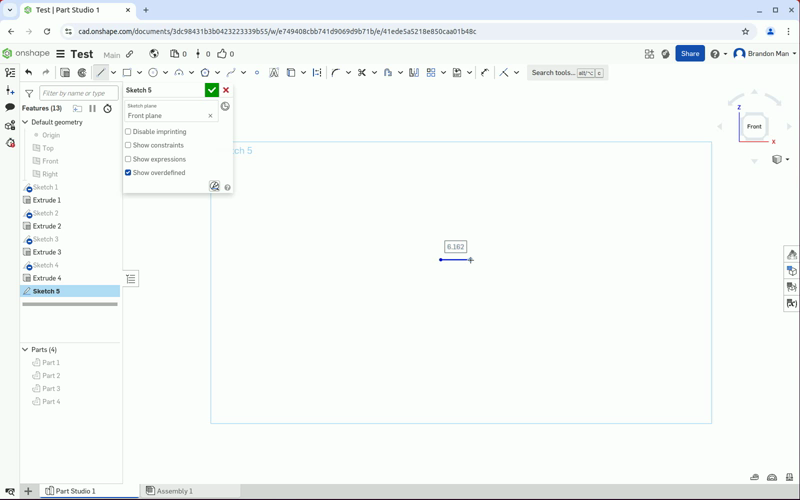
mouse_move(501, 259)
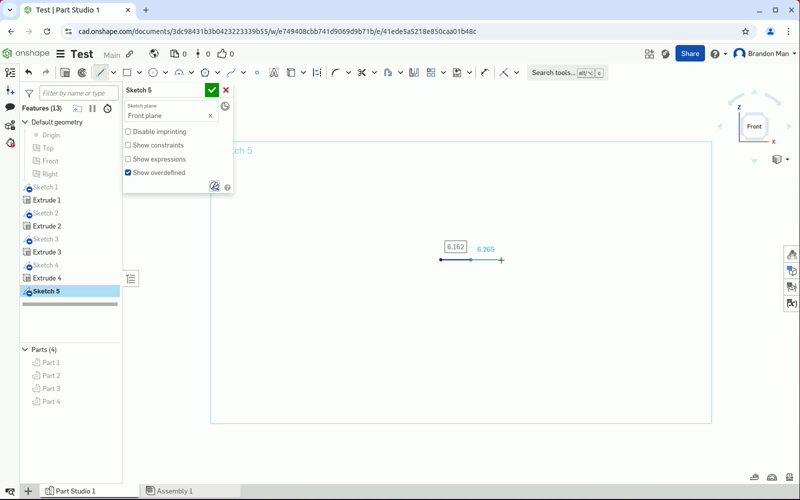
mouse_move(470, 229)
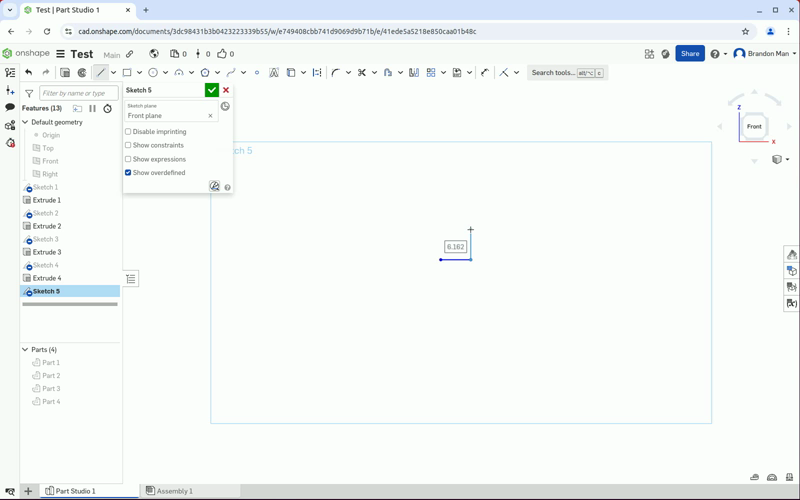
click(470, 229)
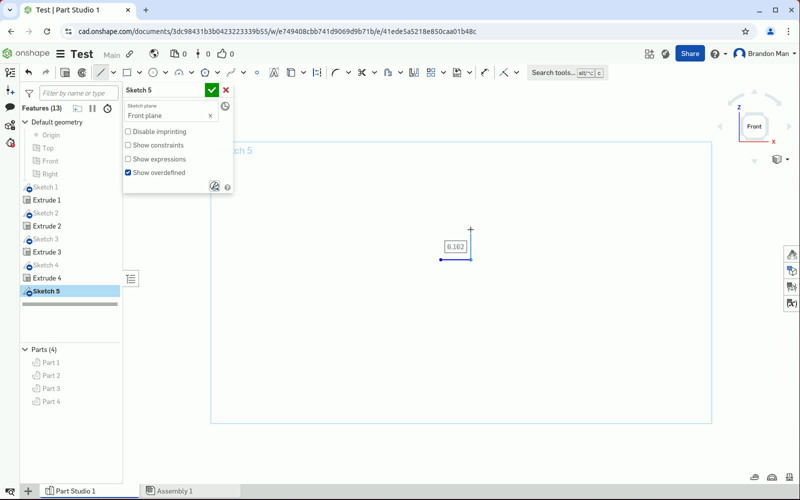
key_up(shift)
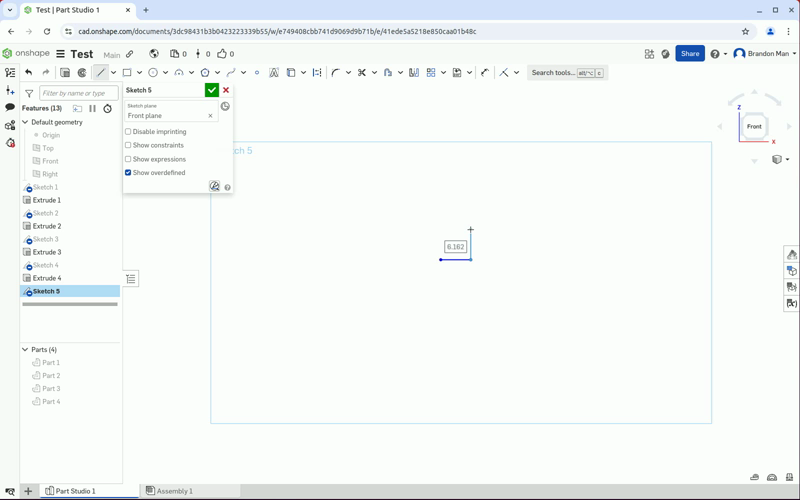
key_down(shift)
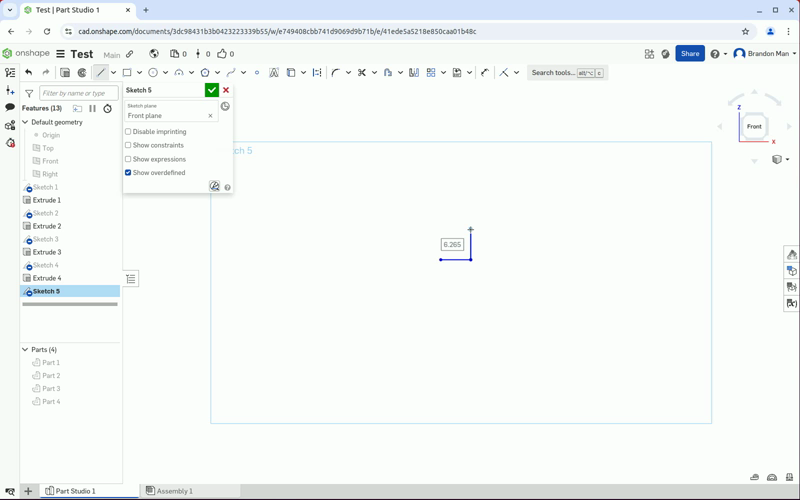
mouse_move(501, 229)
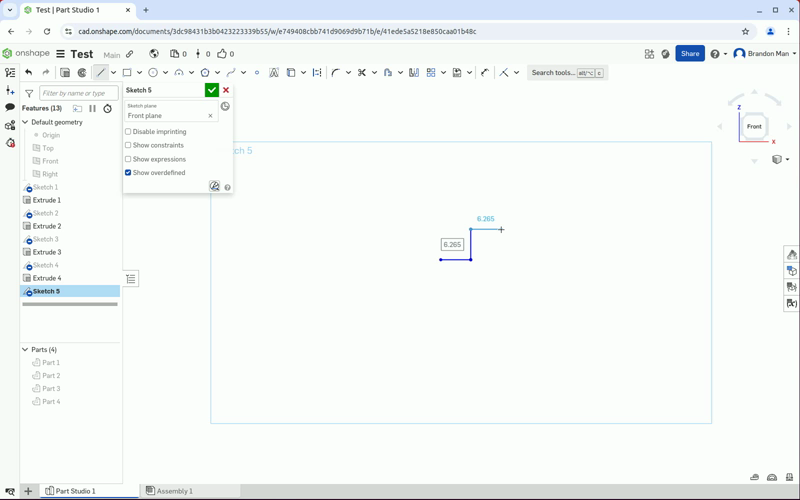
mouse_move(440, 229)
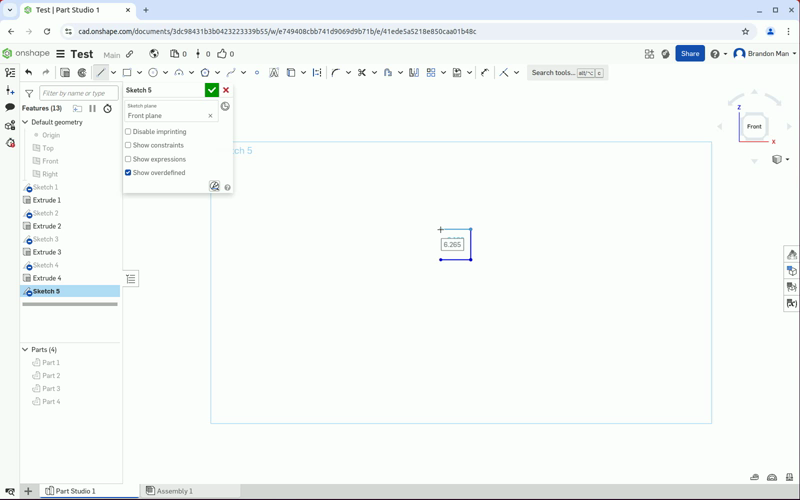
click(440, 229)
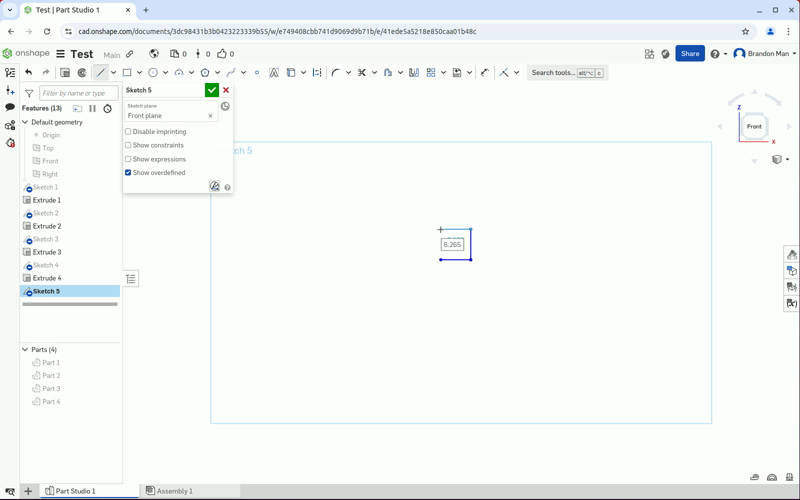
key_up(shift)
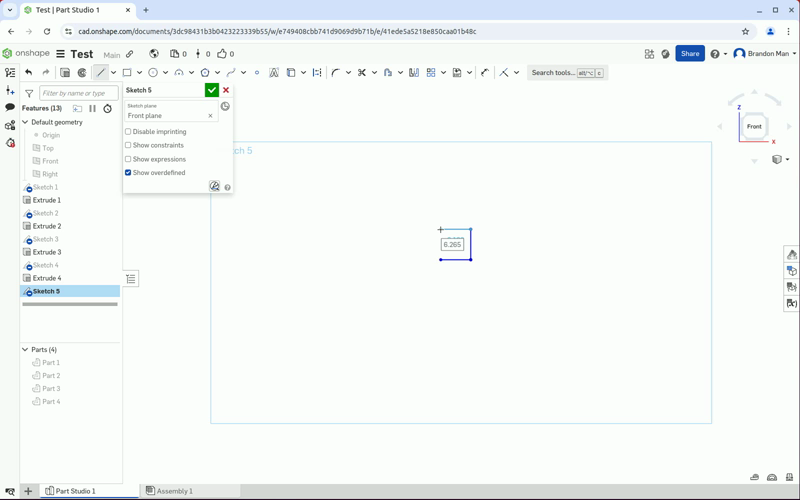
mouse_move(470, 229)
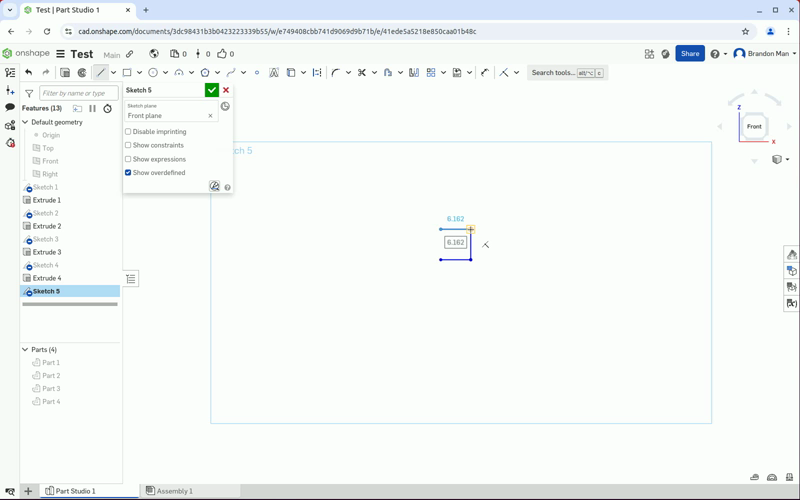
key_down(shift)
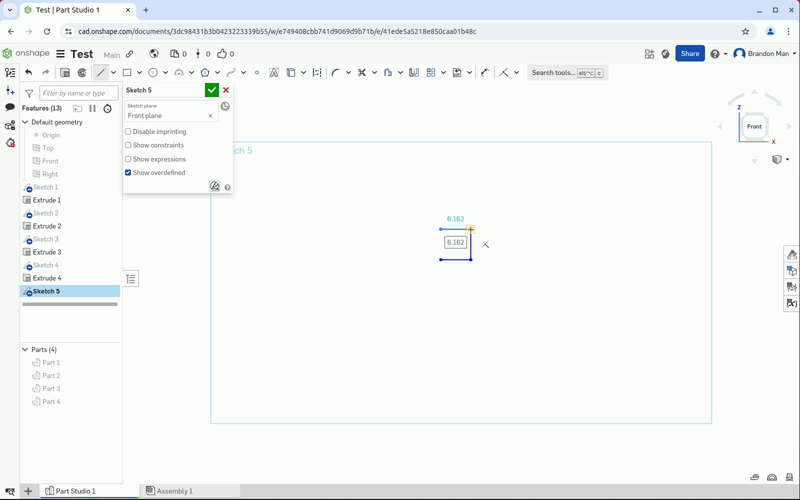
mouse_move(440, 259)
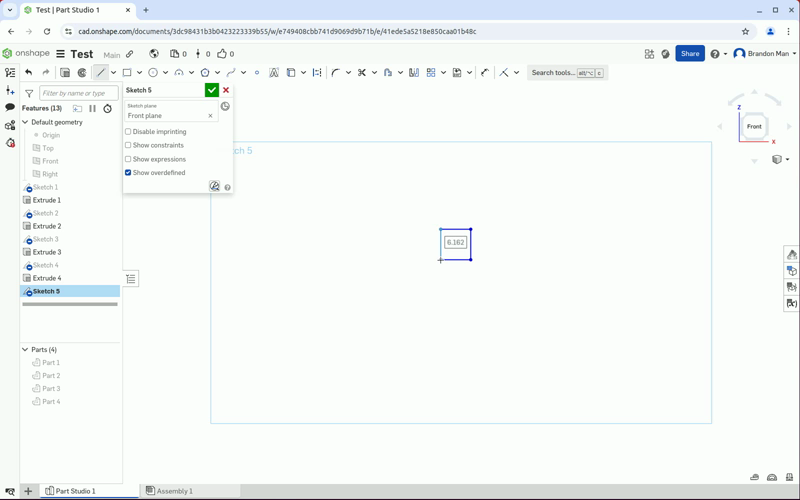
key_up(shift)
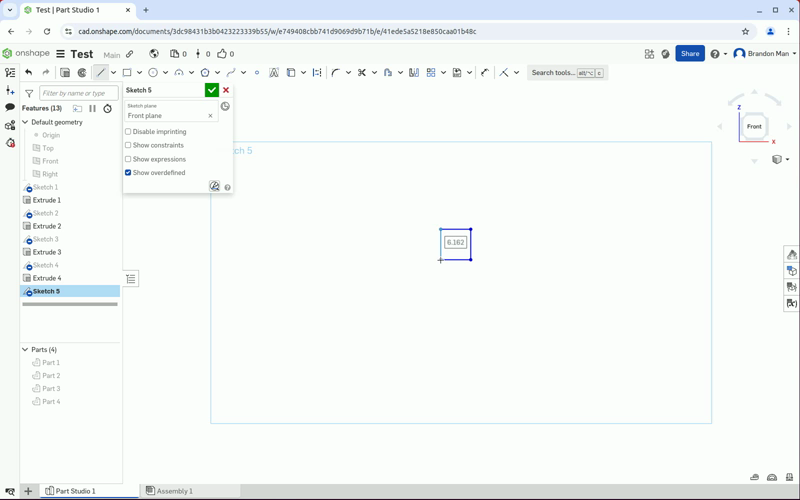
click(440, 259)
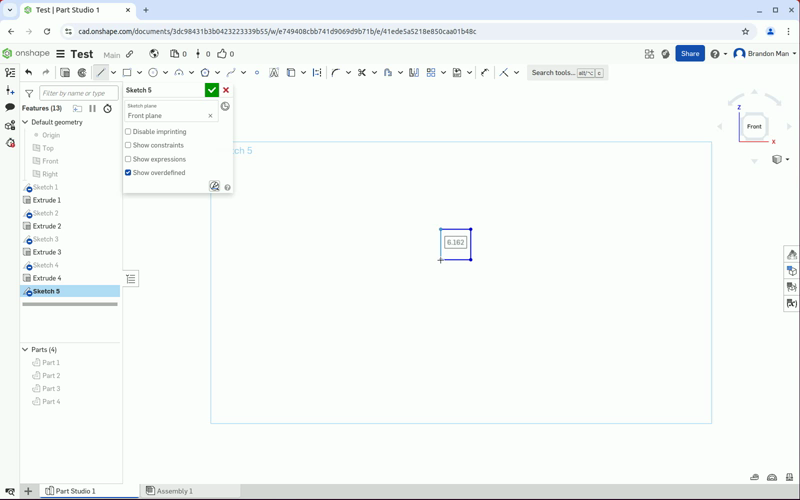
key(esc)
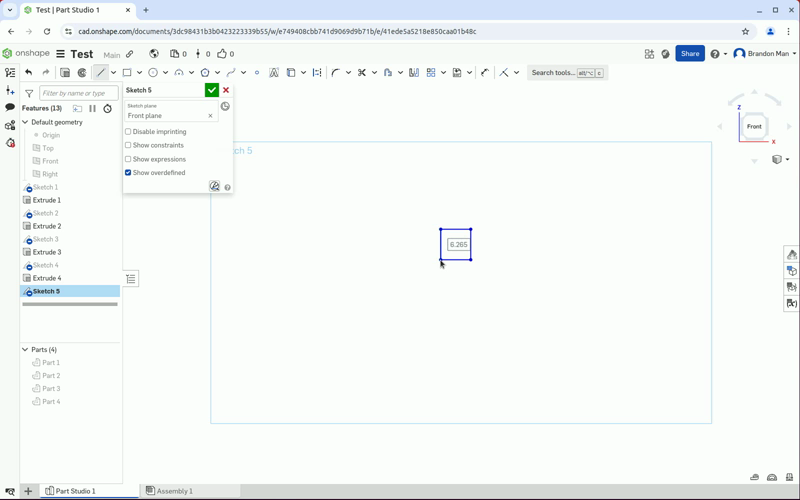
mouse_move(446, 245)
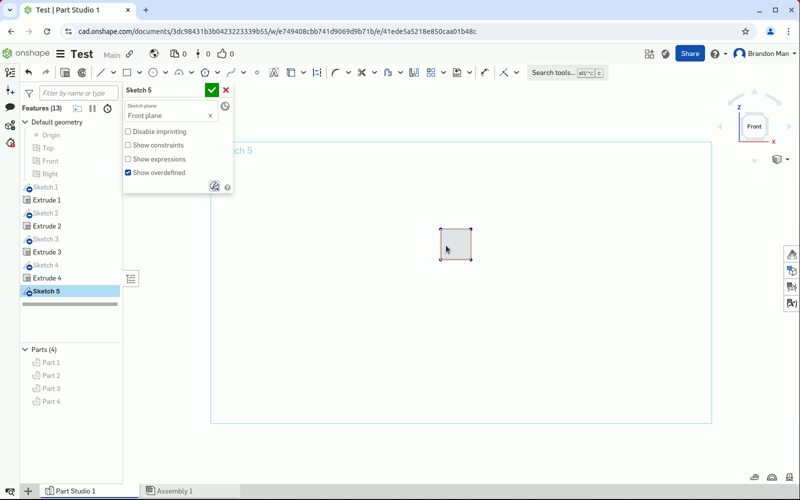
scroll(6)
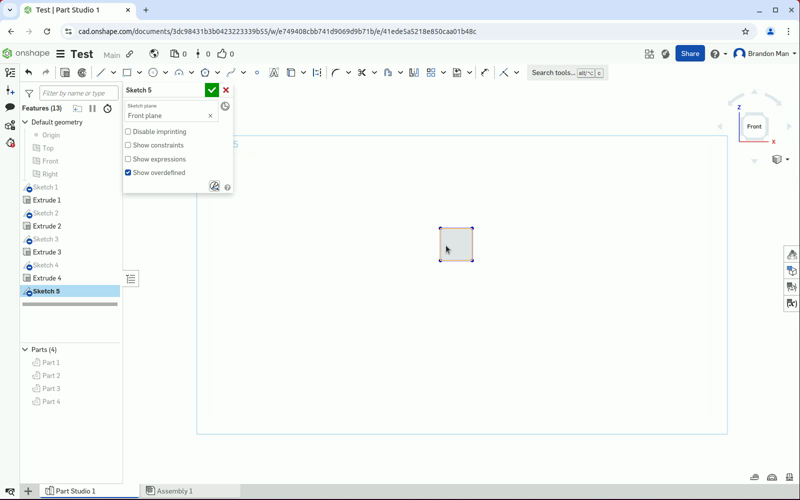
scroll(6)
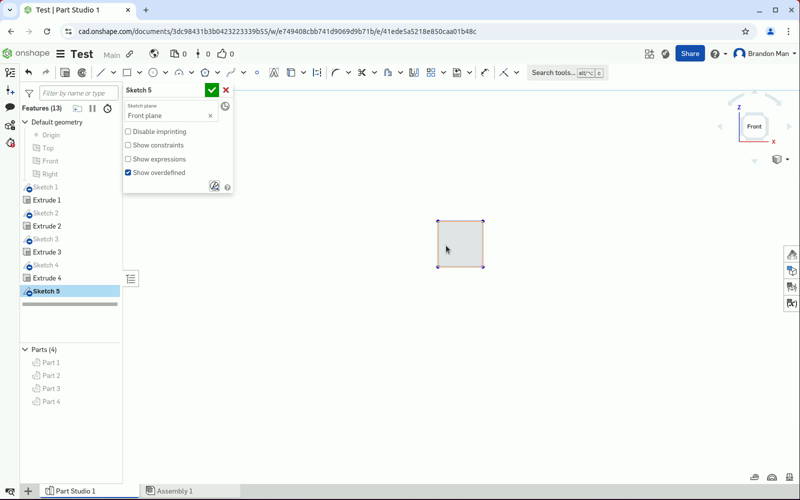
scroll(6)
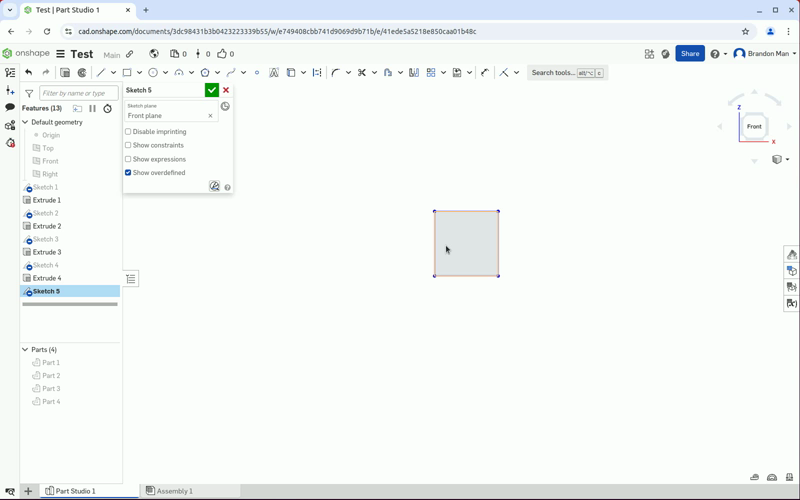
scroll(6)
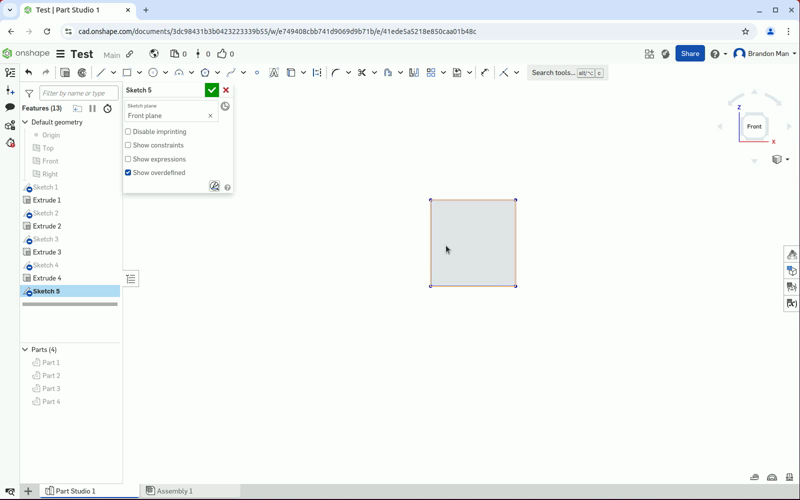
scroll(6)
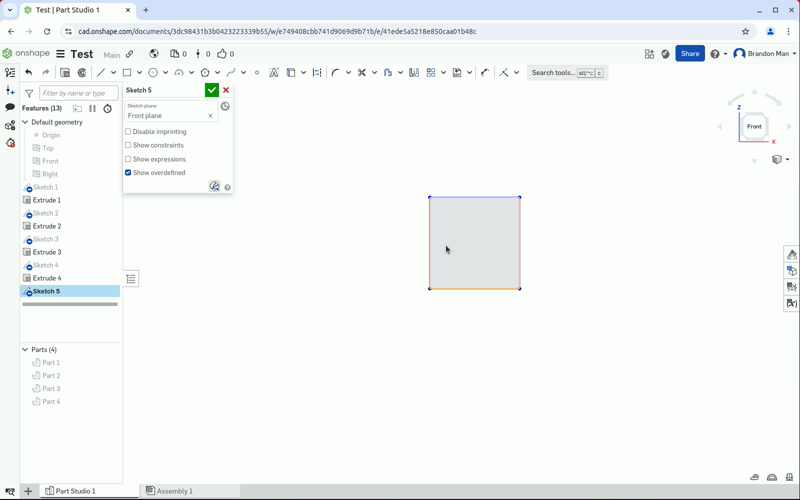
scroll(6)
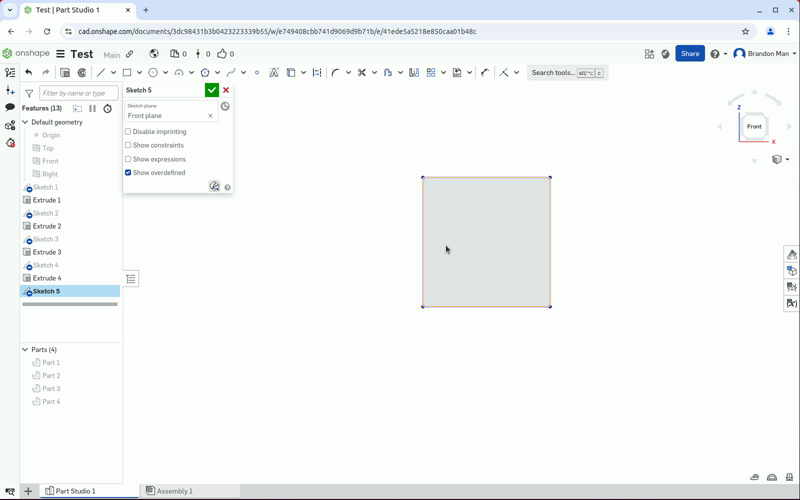
scroll(6)
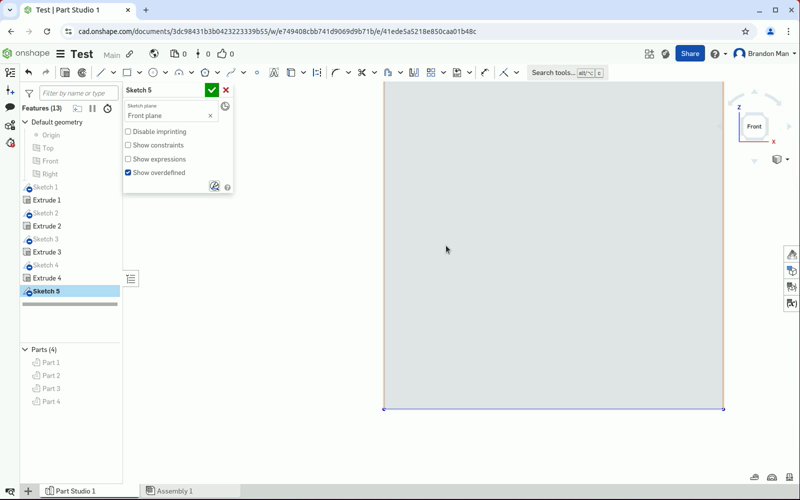
click(446, 245)
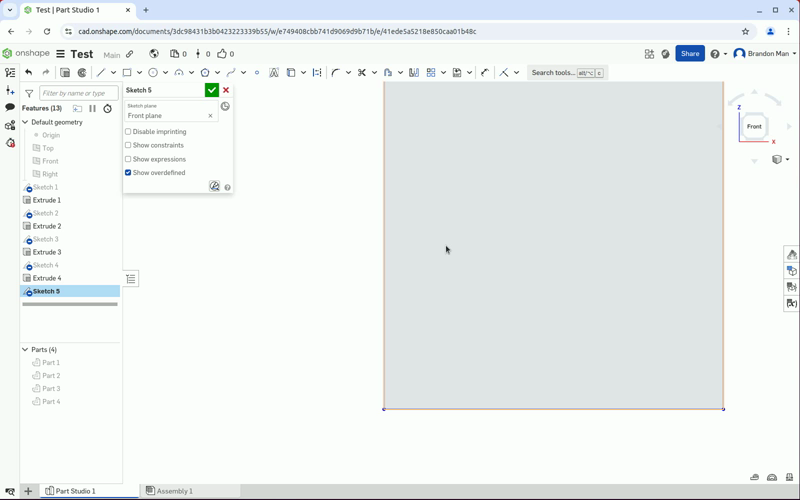
scroll(-6)
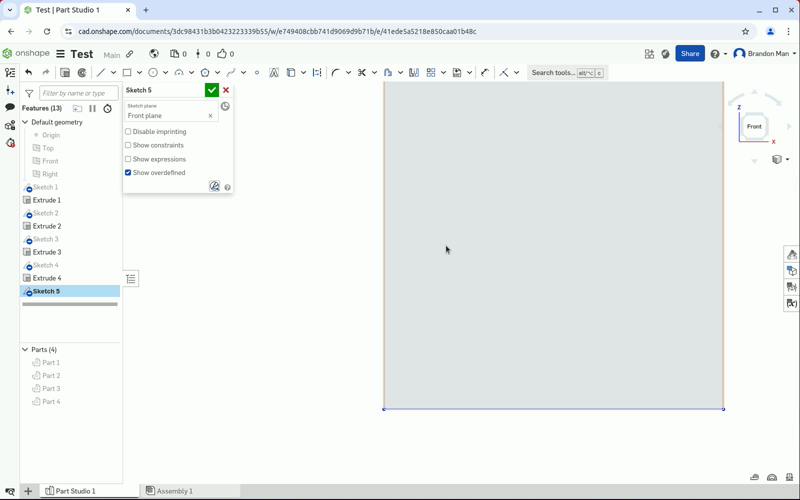
scroll(-6)
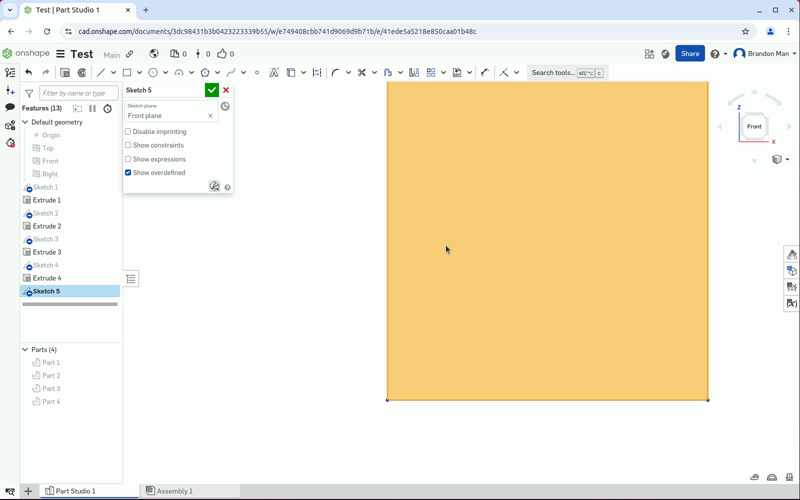
scroll(-6)
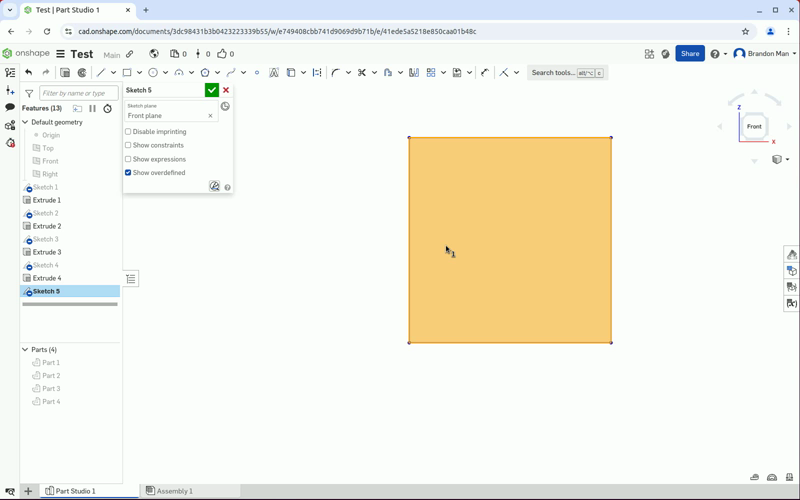
scroll(-6)
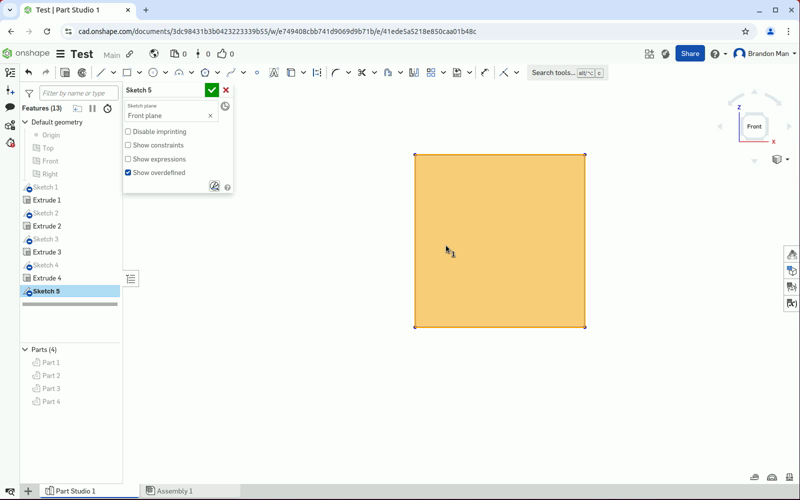
scroll(-6)
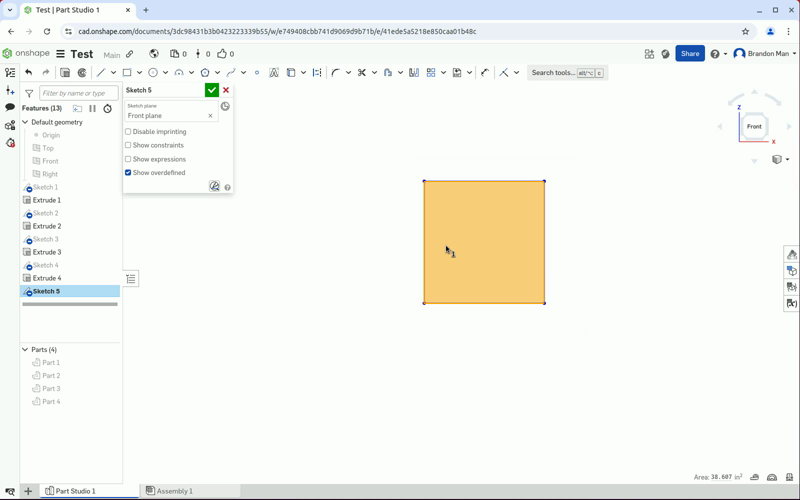
scroll(-6)
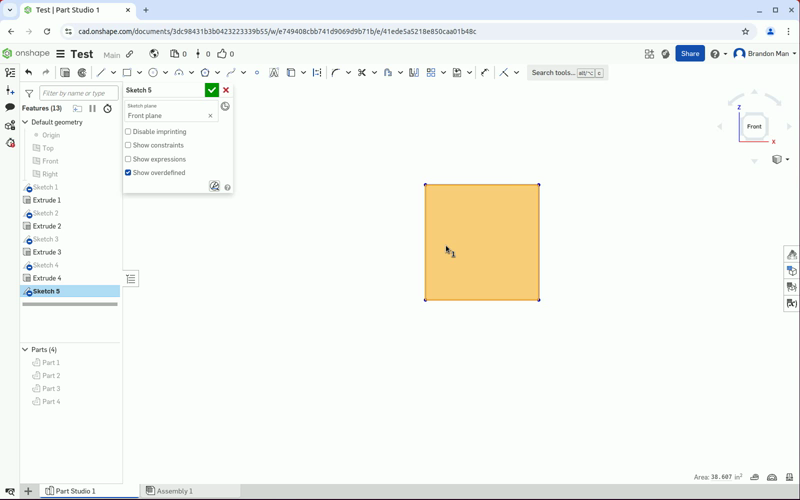
scroll(-6)
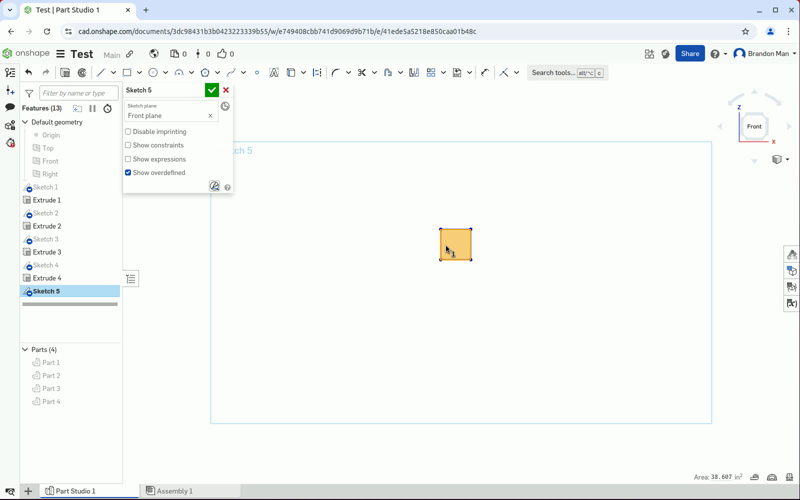
mouse_move(73, 352)
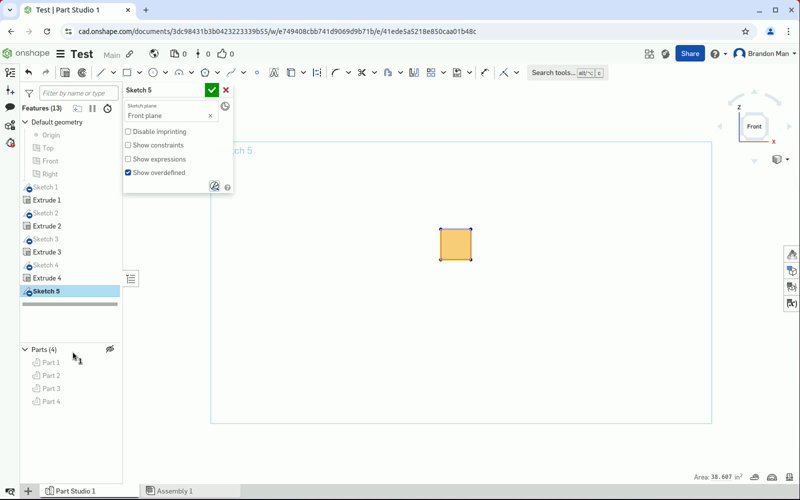
key(shift+y)
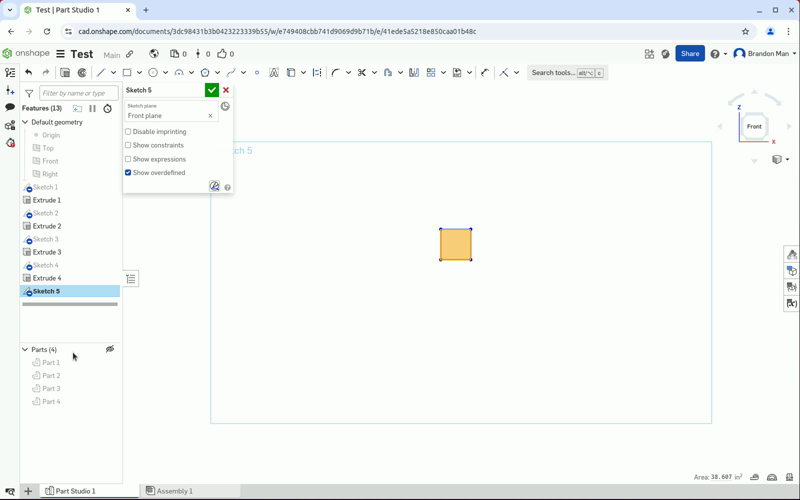
key(shift+e)
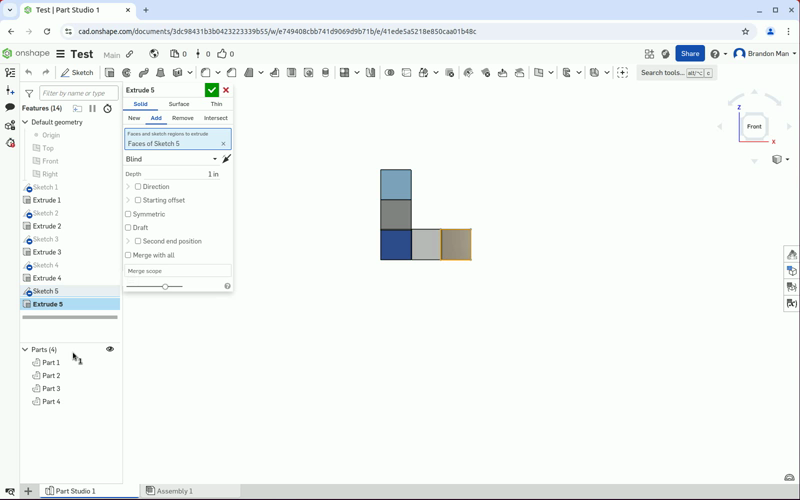
mouse_move(143, 106)
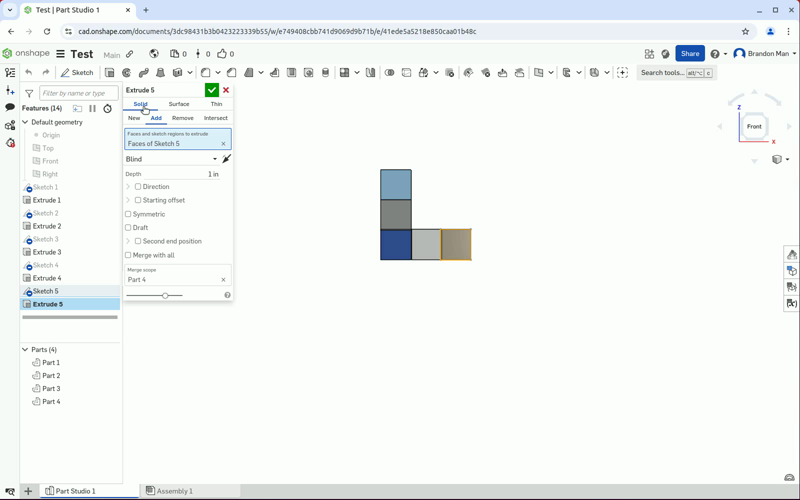
click(143, 106)
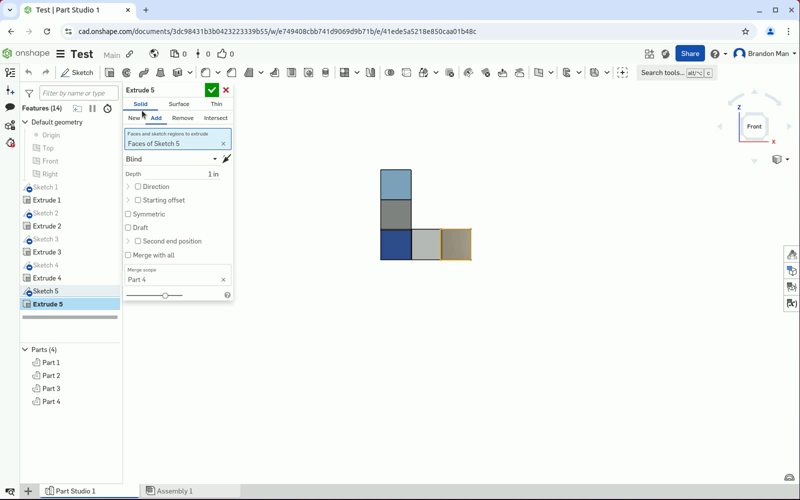
mouse_move(137, 120)
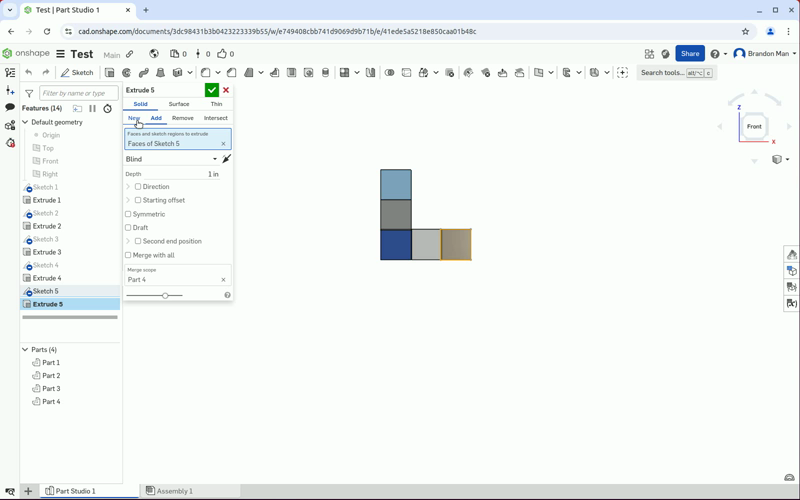
click(137, 120)
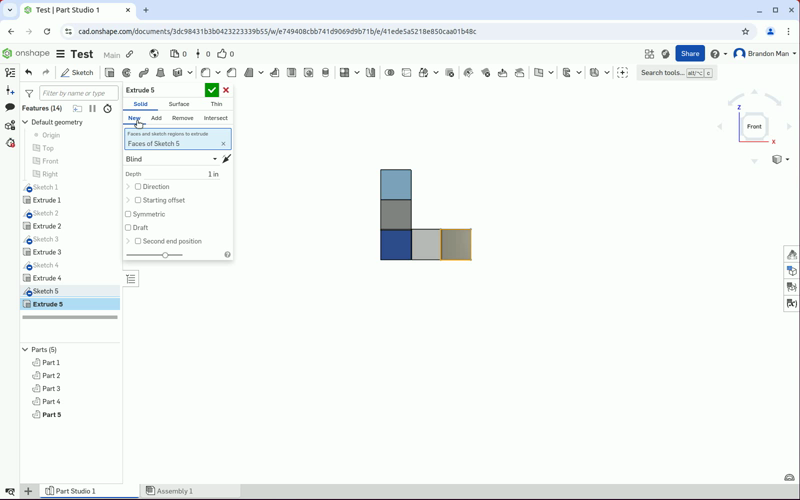
key(tab, 4)
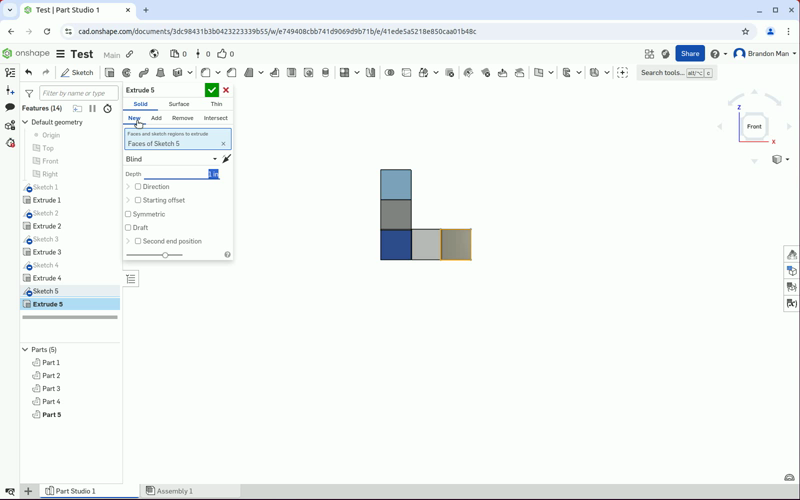
text(6.018)
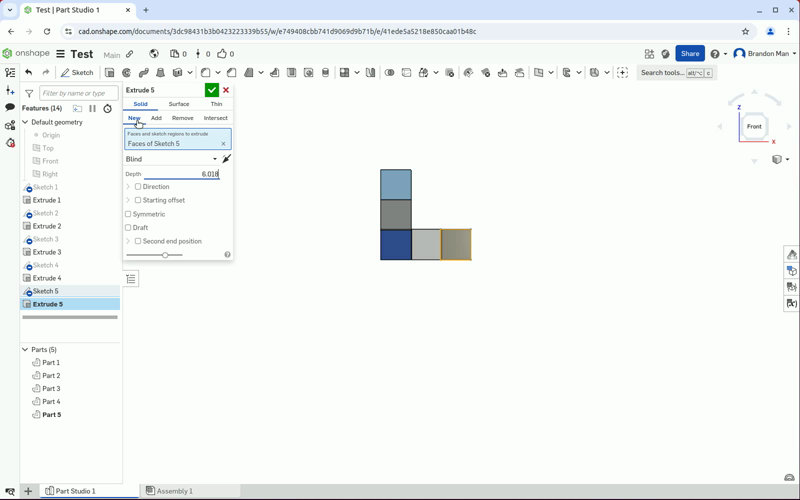
key(enter)
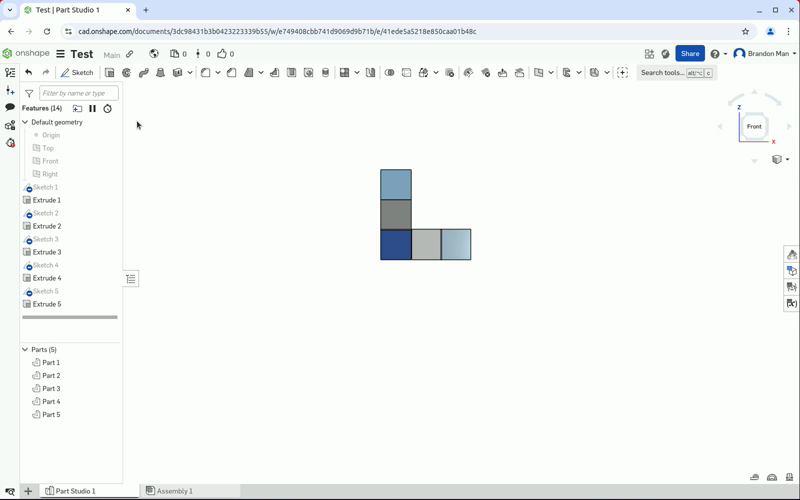
key(shift+h)
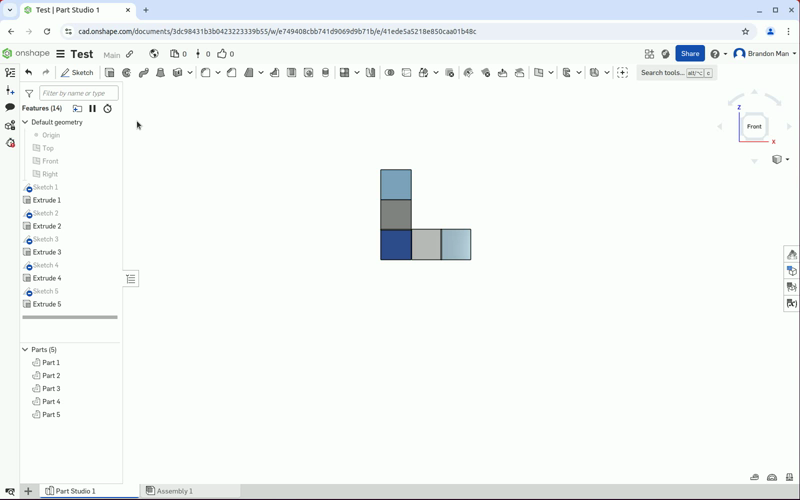
key(shift+h)
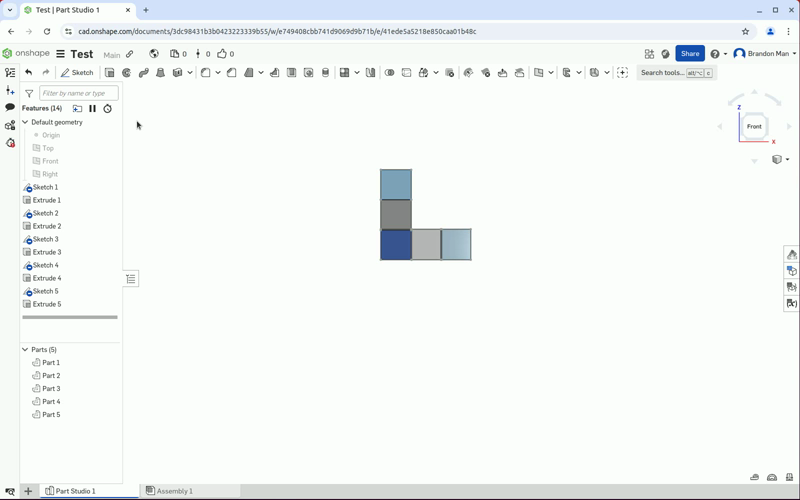
key(shift+7)
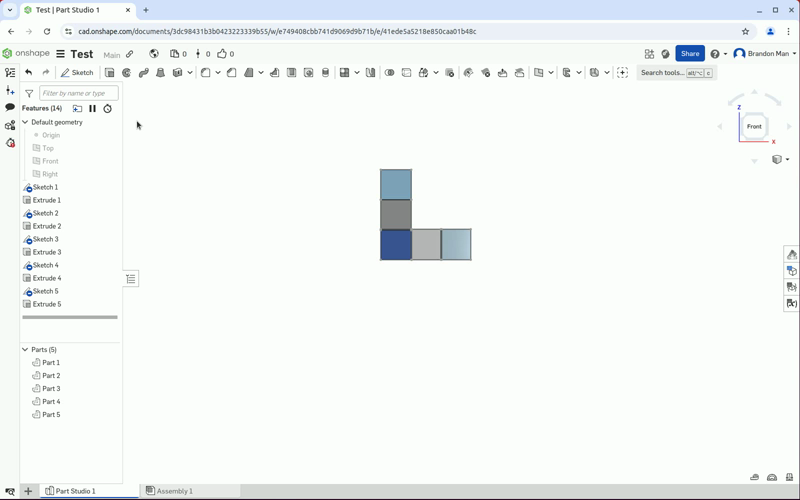
key(left, 2)
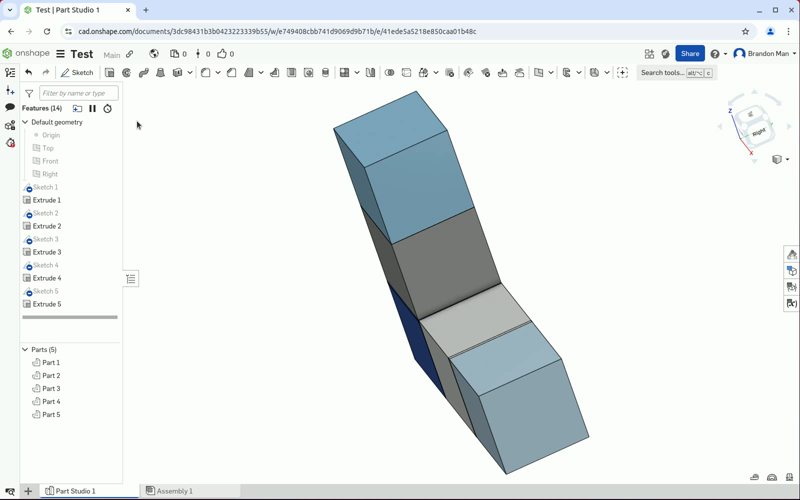
key(down, 2)
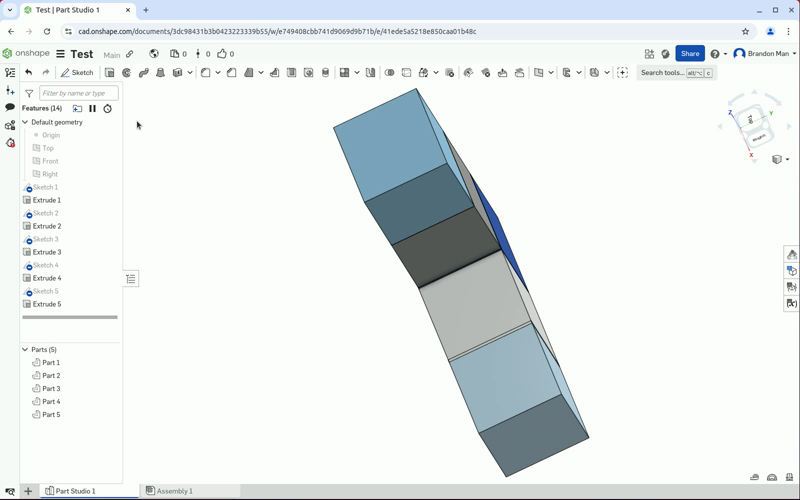
key(up, 2)
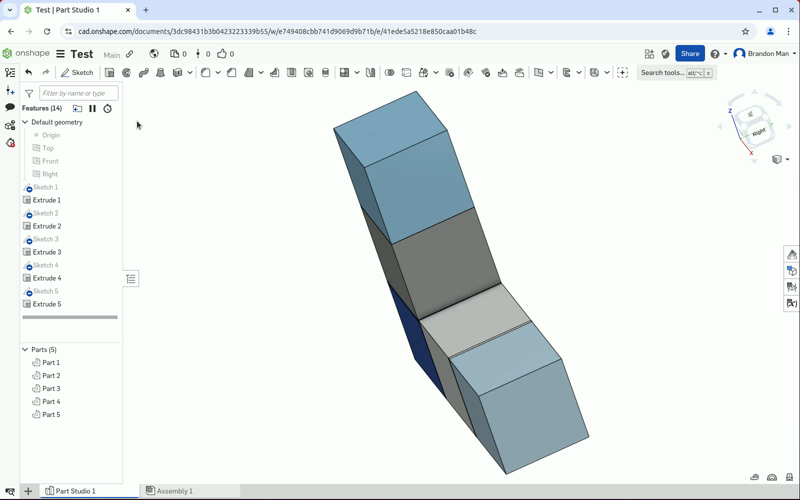
key(right, 2)
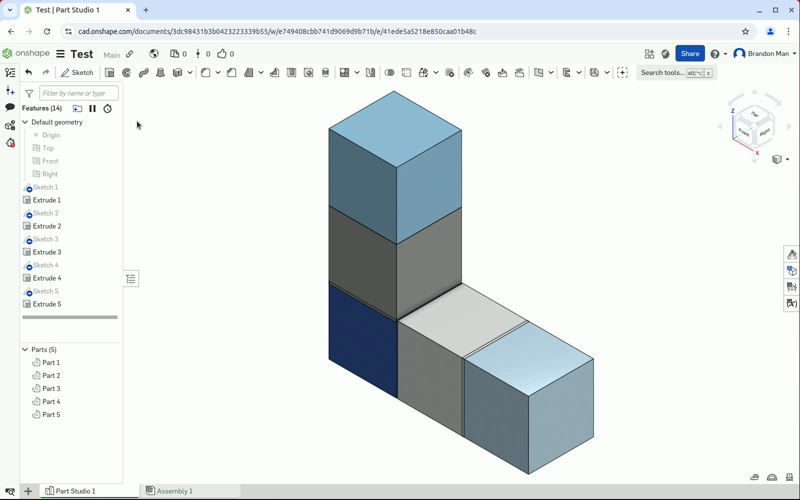
mouse_move(73, 189)
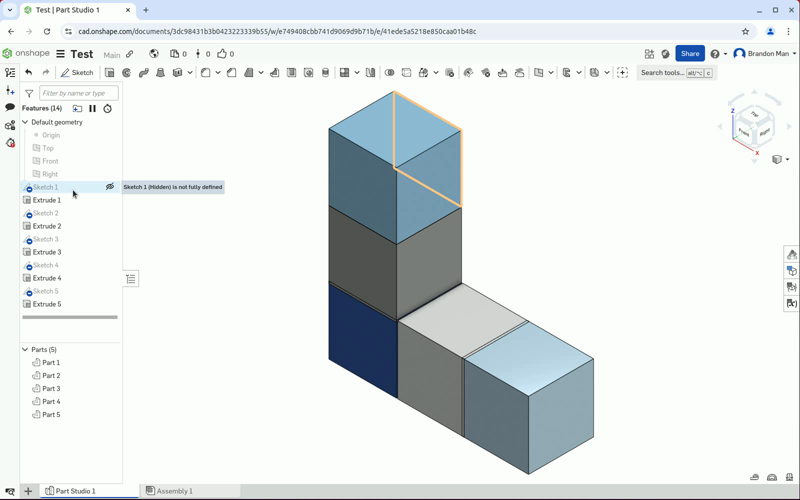
click(73, 189)